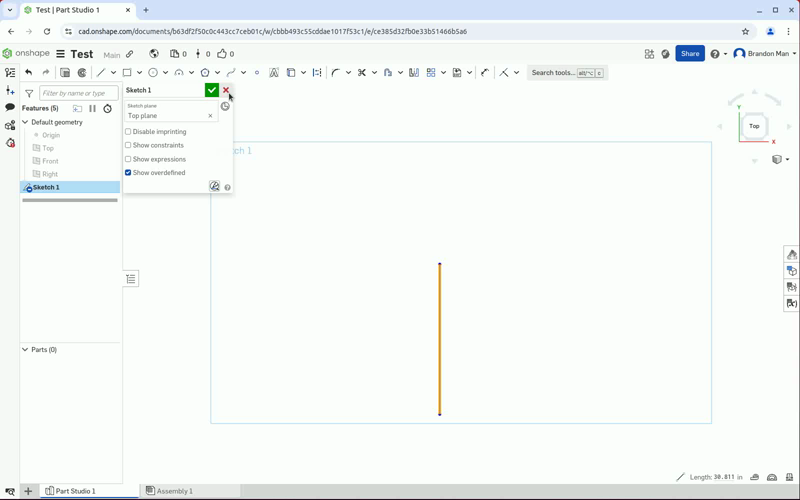
key(shift+h)
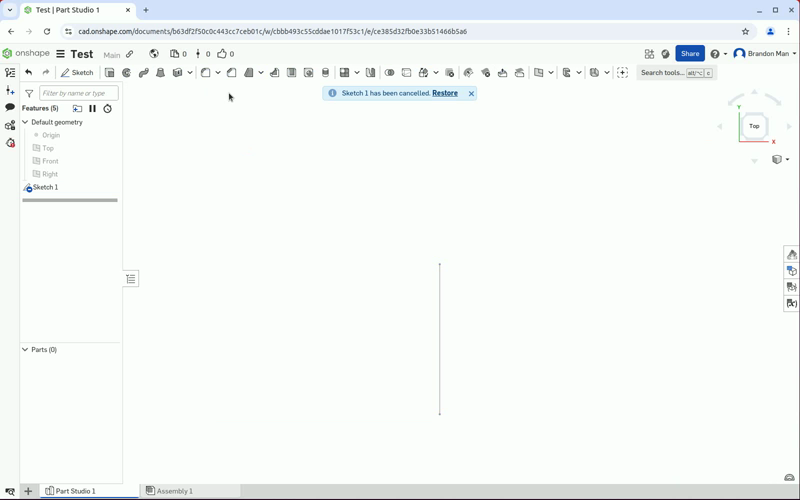
key(shift+s)
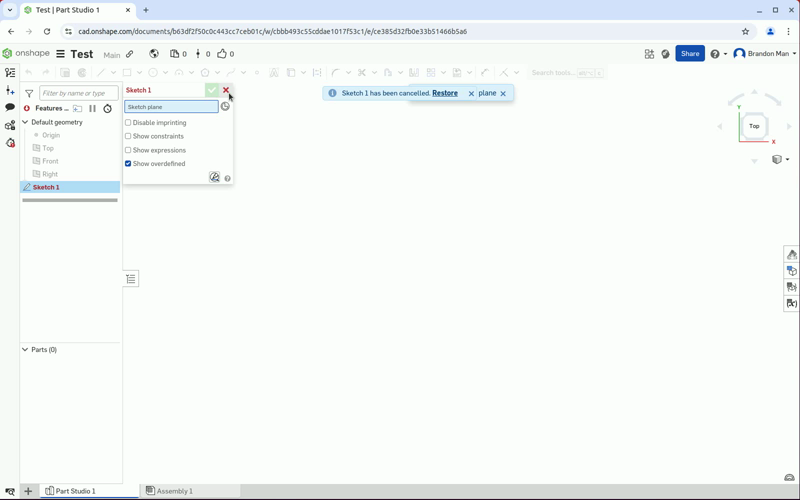
mouse_move(73, 150)
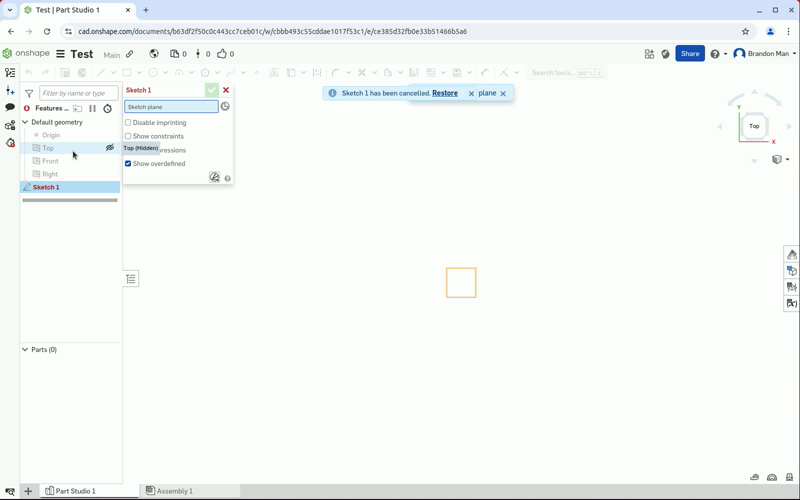
click(73, 150)
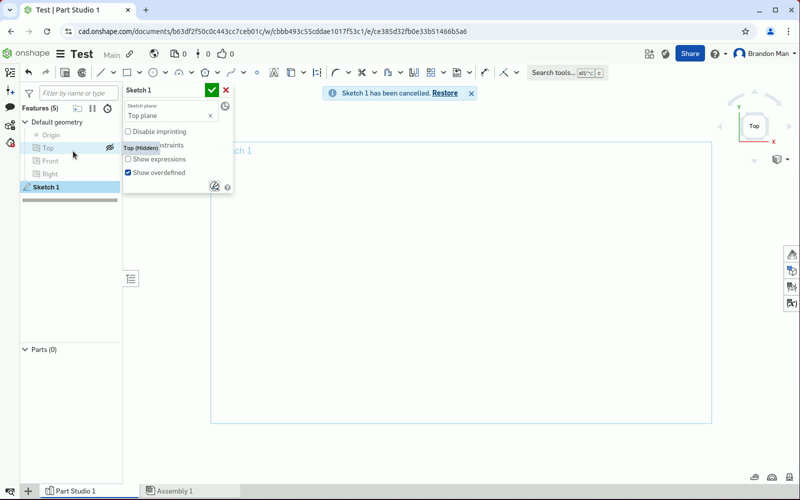
mouse_move(73, 352)
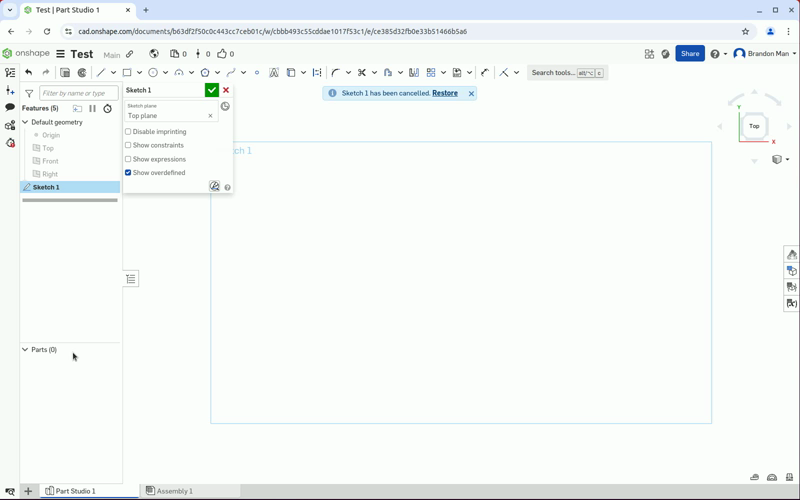
key(y)
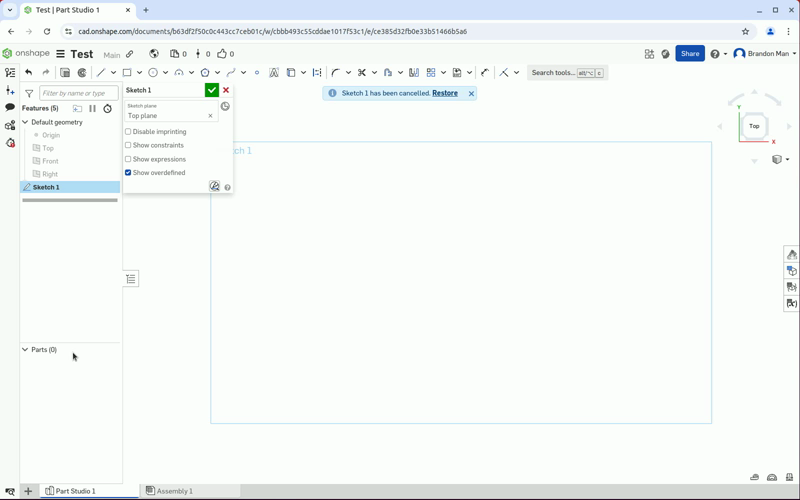
key(l)
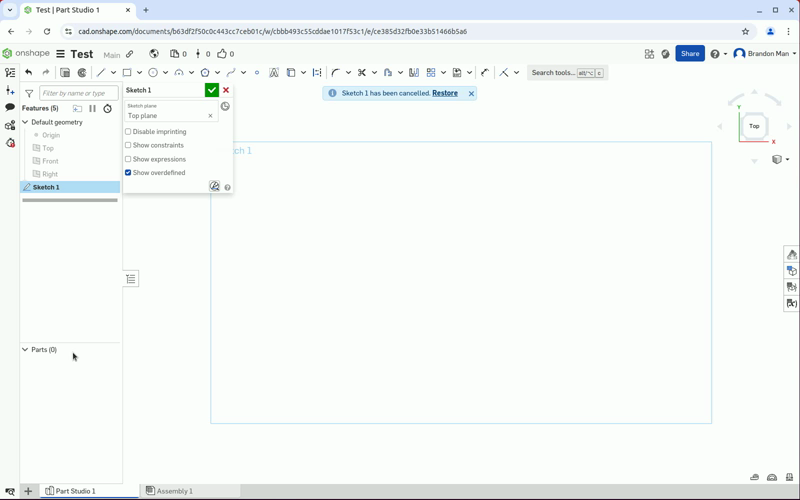
key_down(shift)
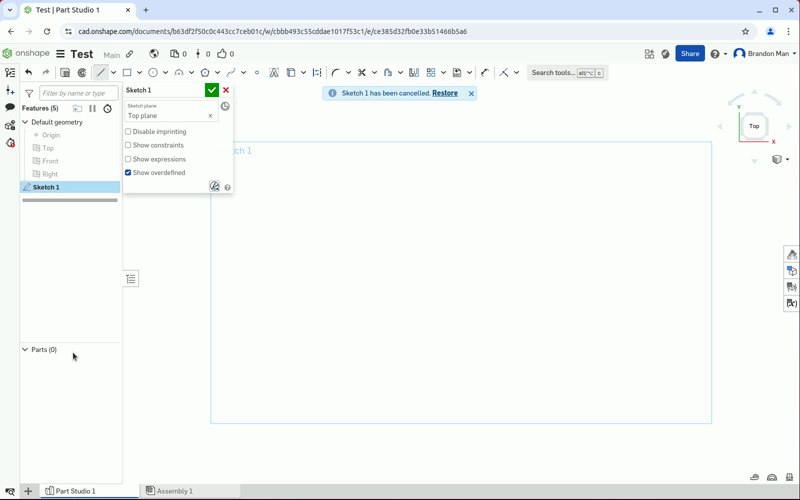
mouse_move(348, 301)
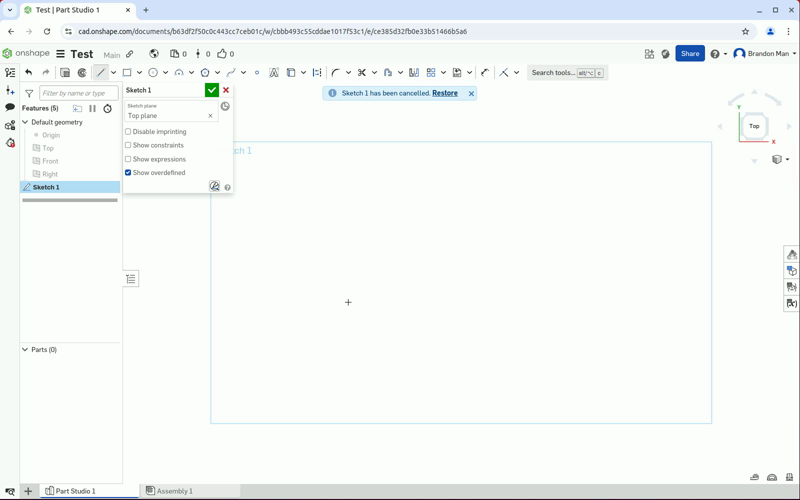
click(348, 301)
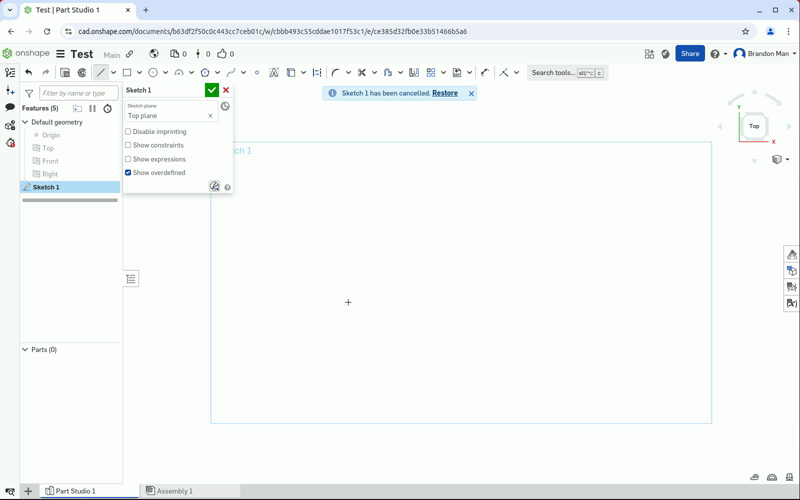
key_up(shift)
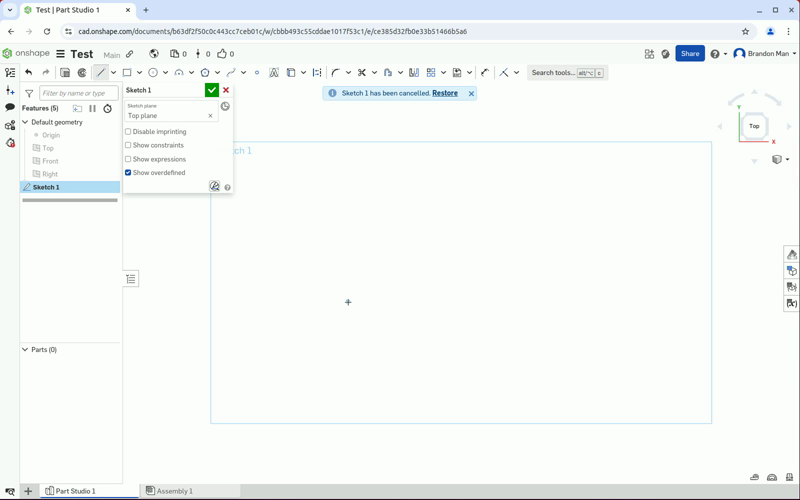
key_down(shift)
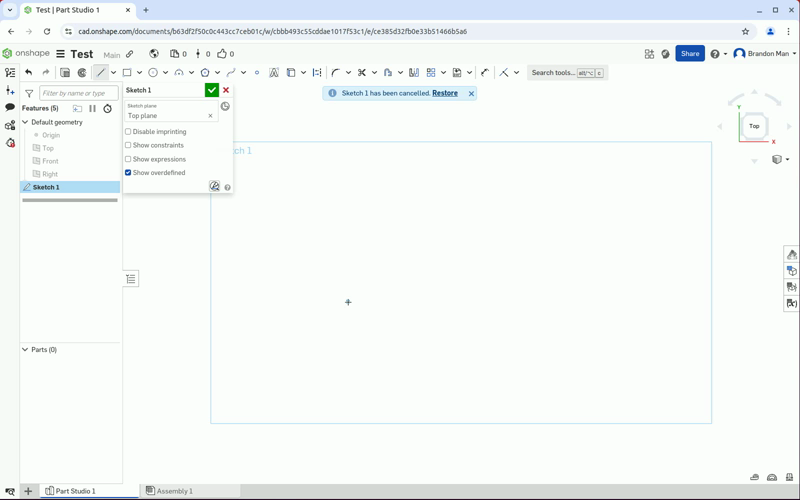
mouse_move(572, 301)
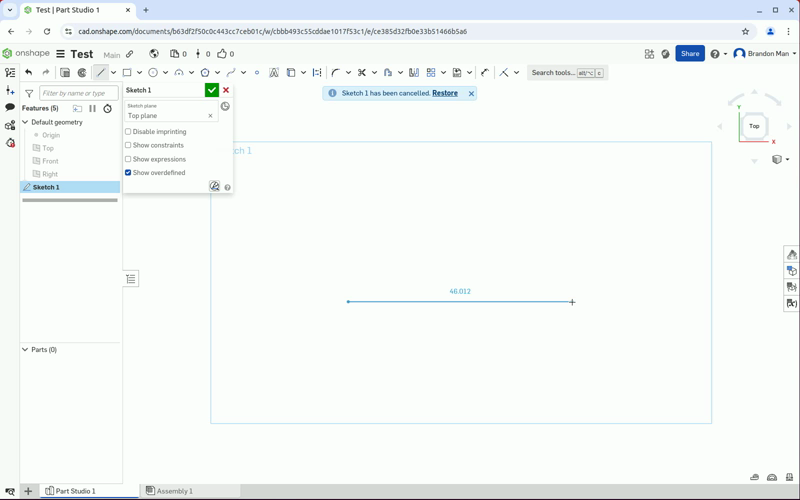
click(572, 301)
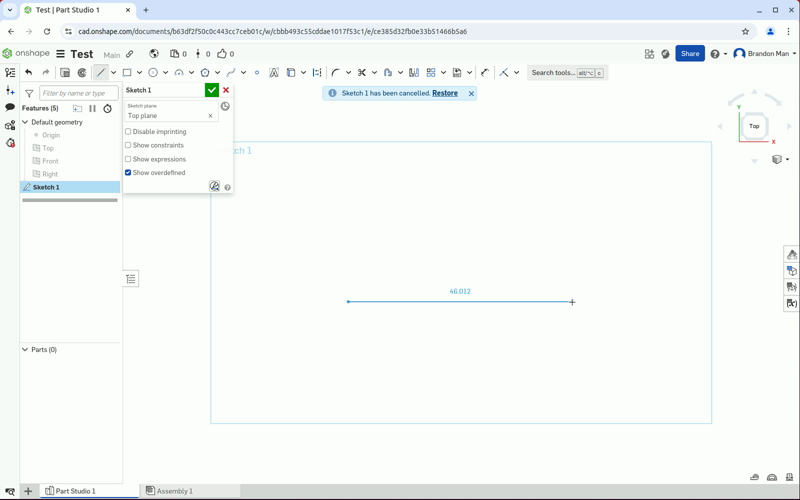
key_up(shift)
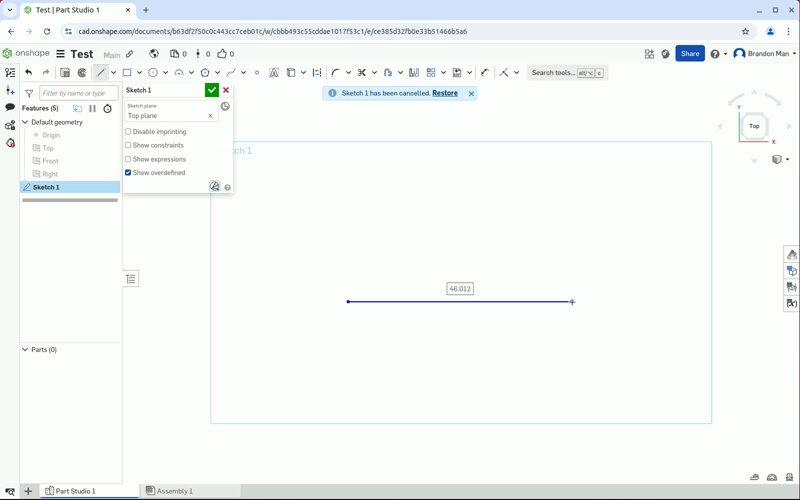
key_down(shift)
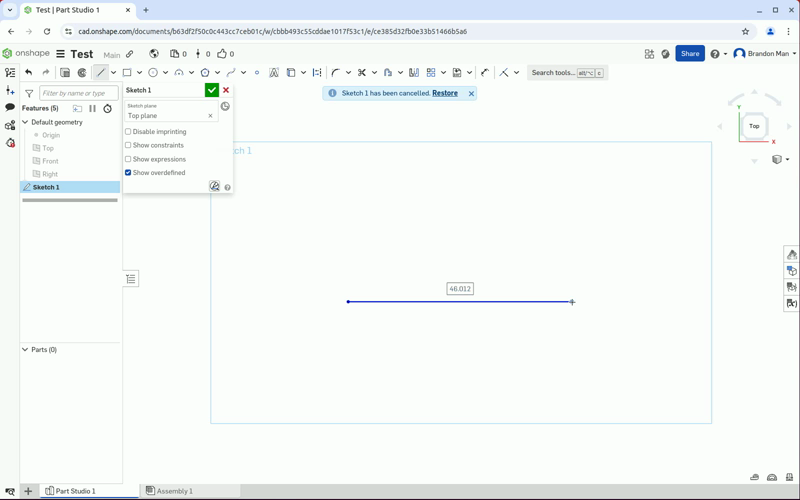
mouse_move(589, 301)
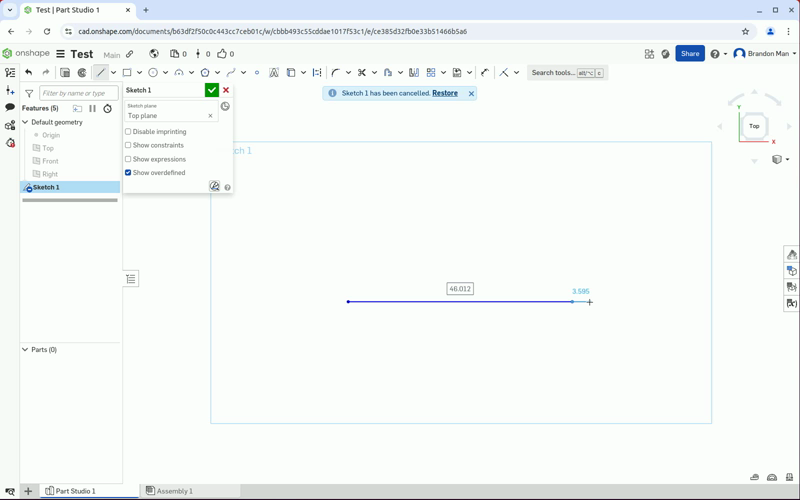
mouse_move(572, 264)
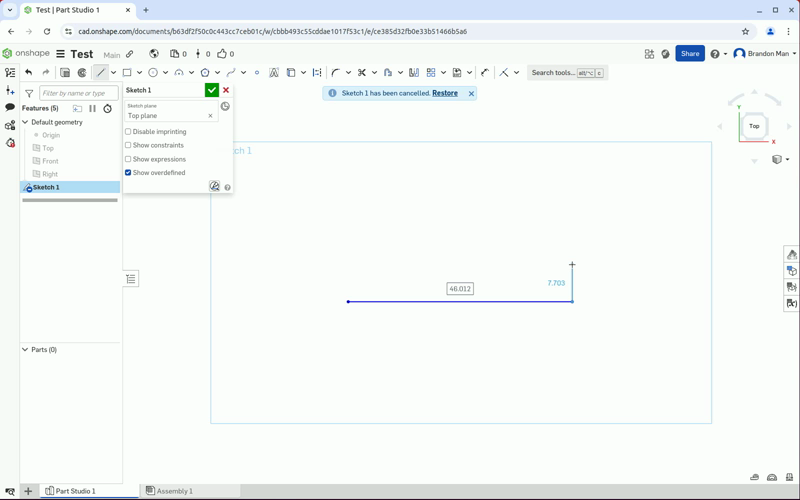
click(572, 264)
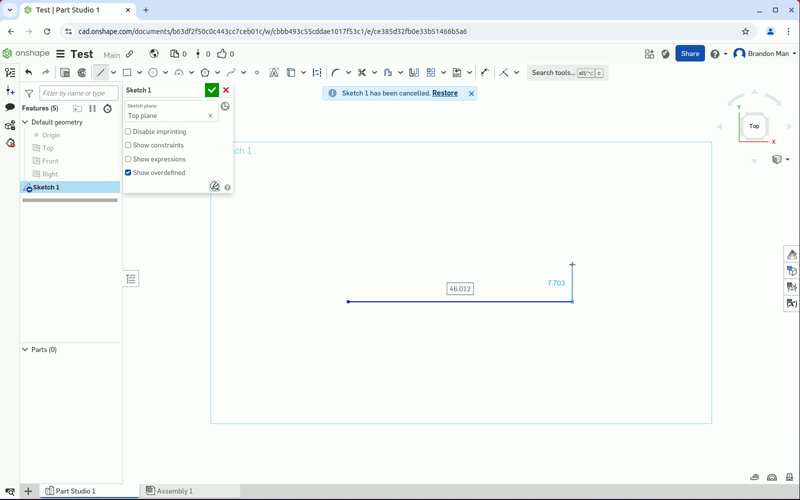
key_up(shift)
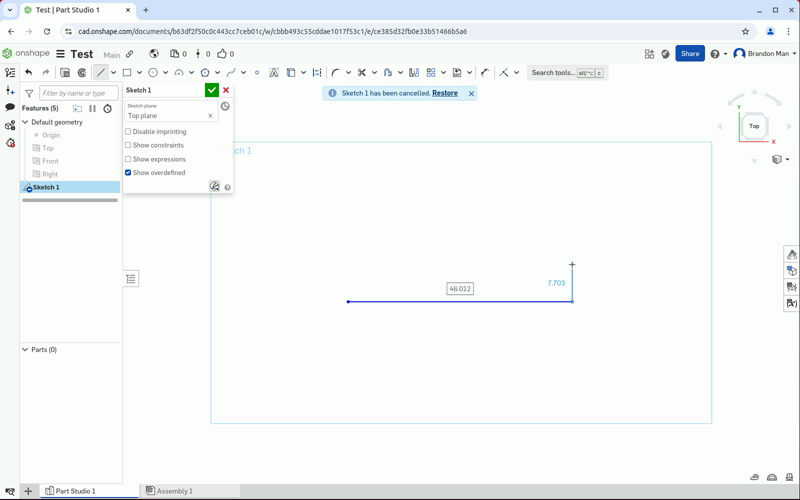
key_down(shift)
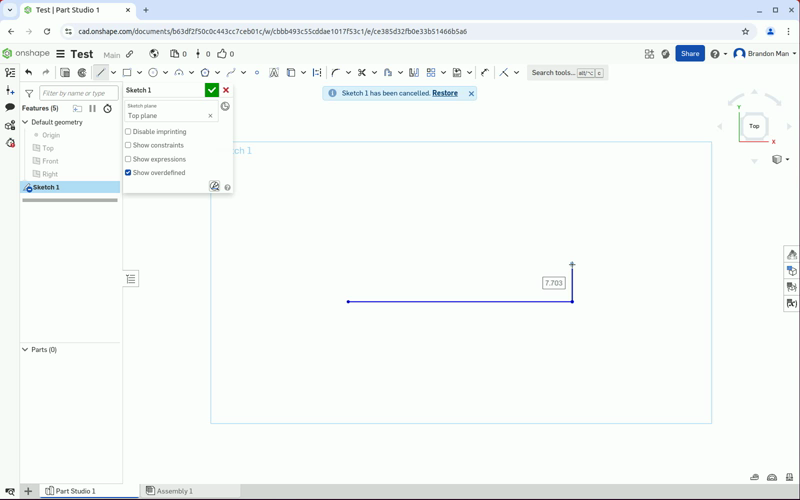
mouse_move(348, 264)
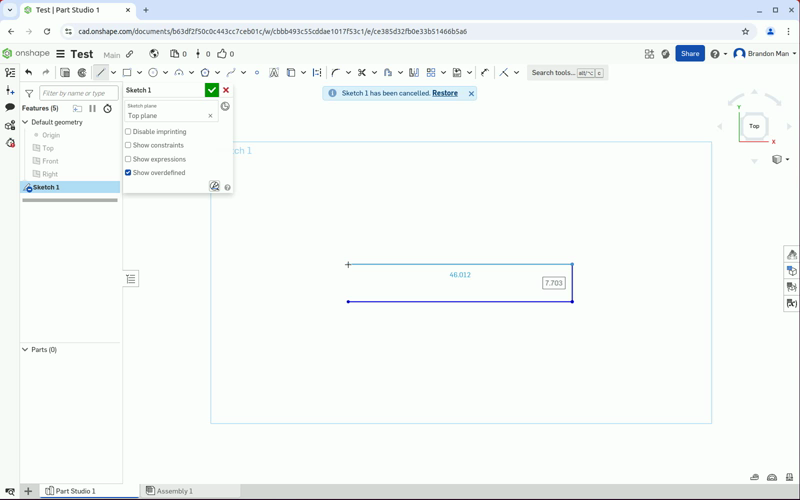
click(348, 264)
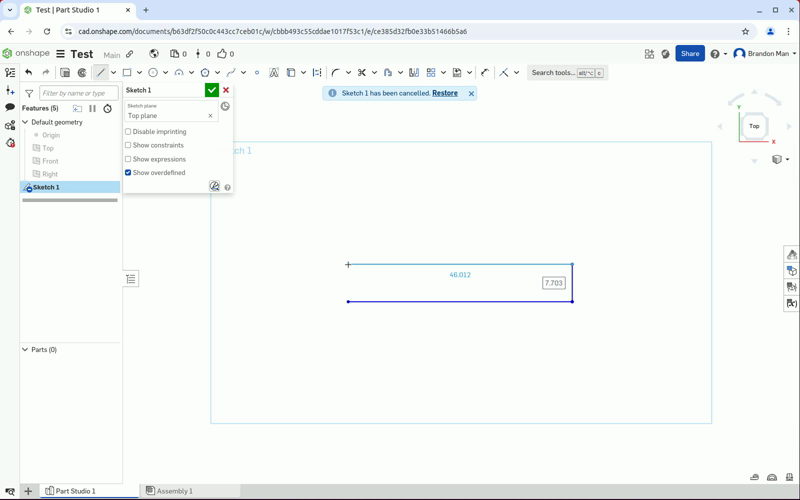
key_up(shift)
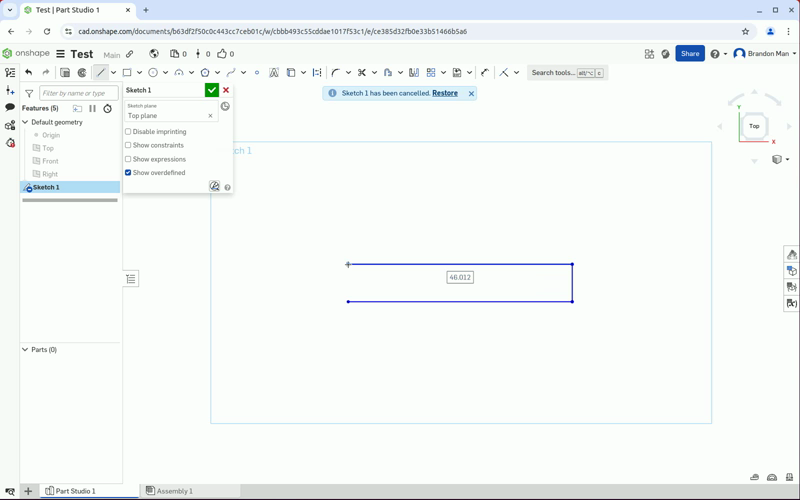
mouse_move(378, 264)
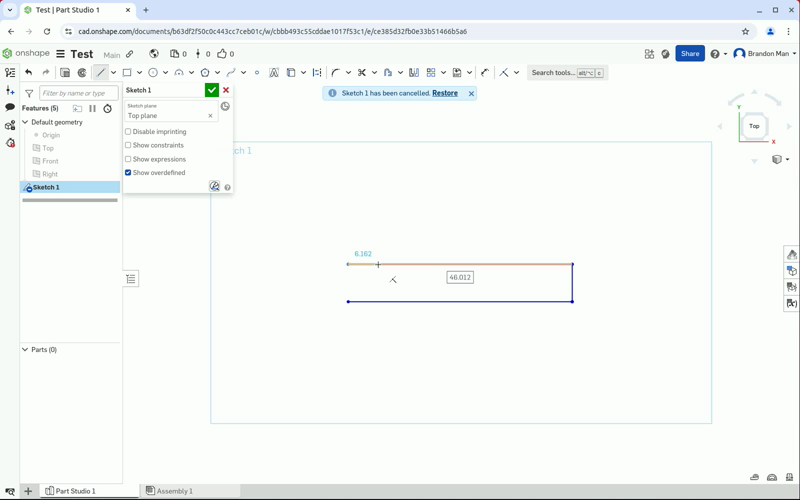
key_down(shift)
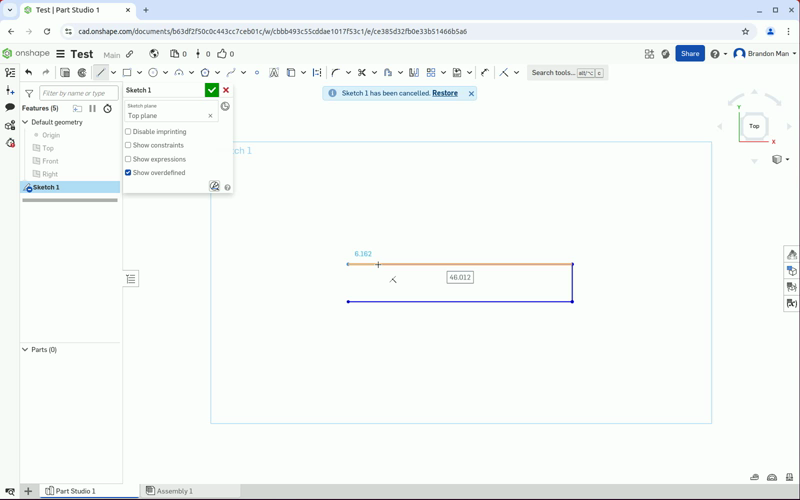
mouse_move(348, 301)
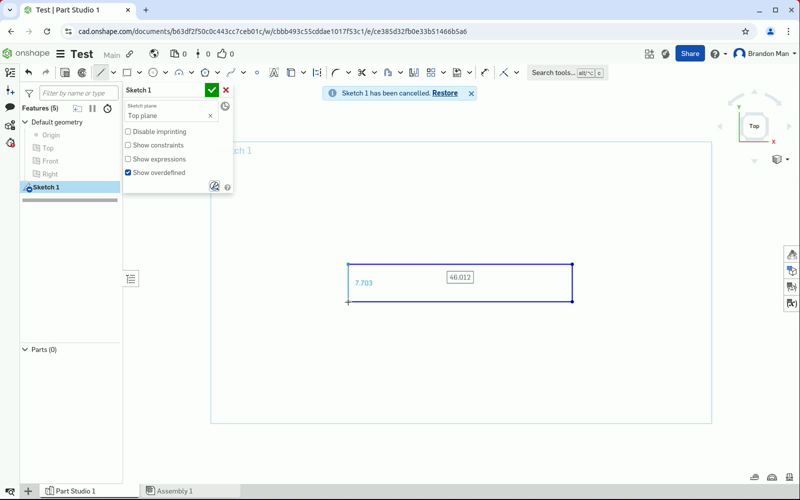
key_up(shift)
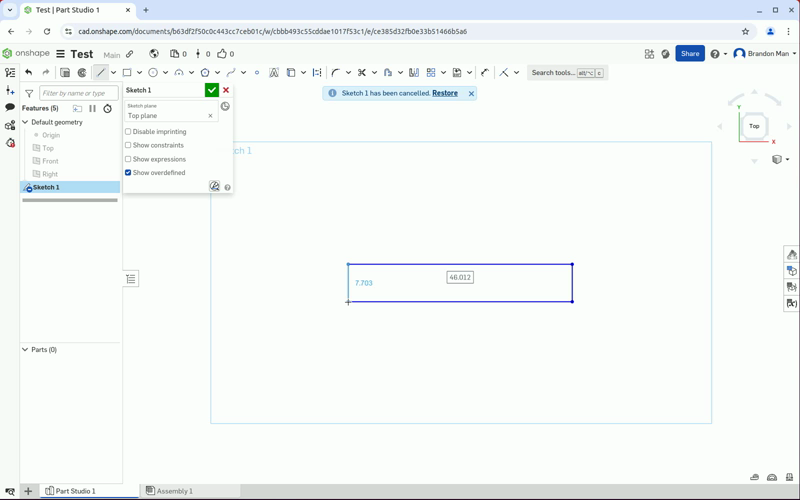
click(348, 301)
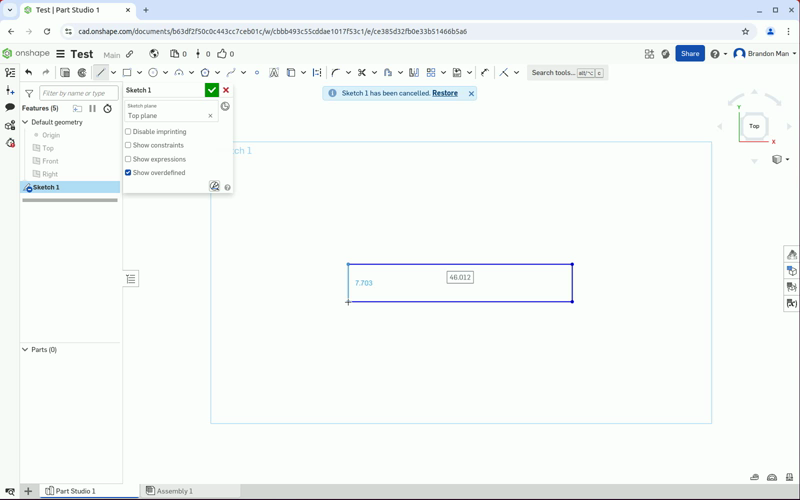
key(esc)
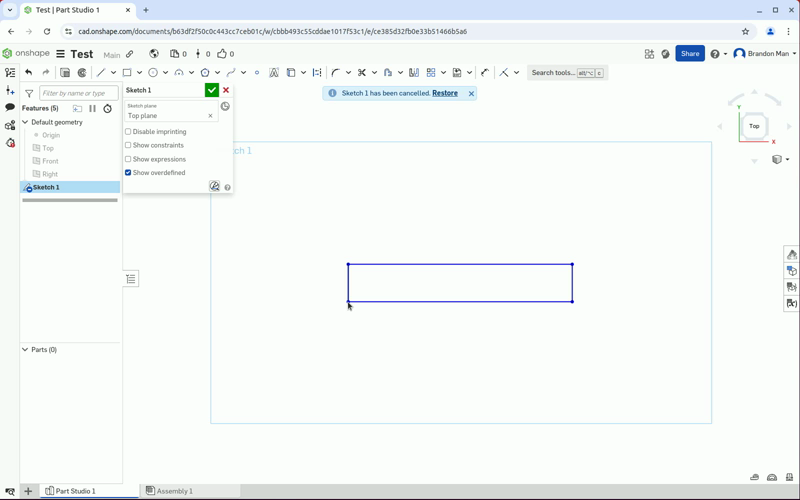
mouse_move(558, 283)
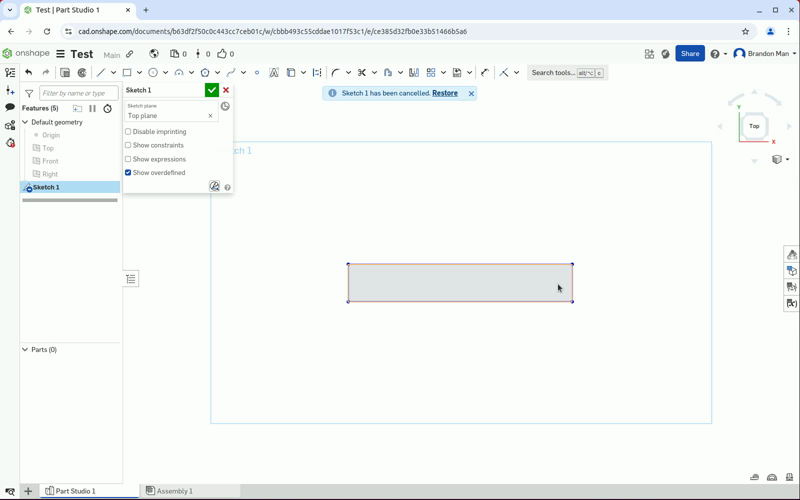
click(558, 283)
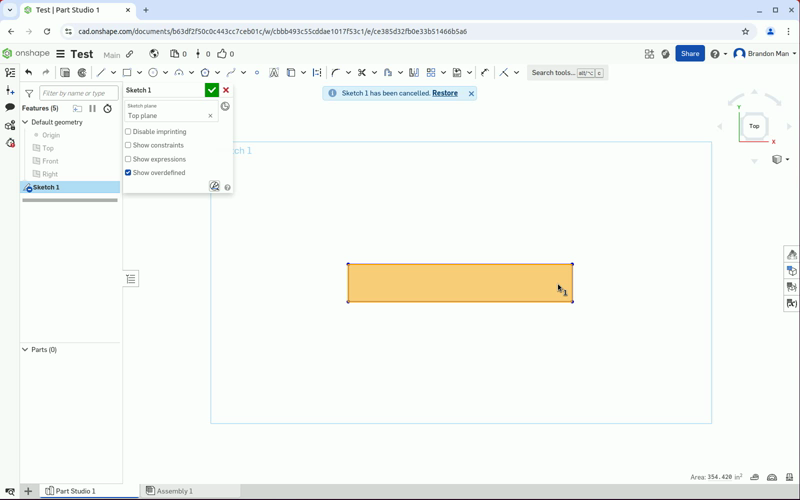
mouse_move(73, 352)
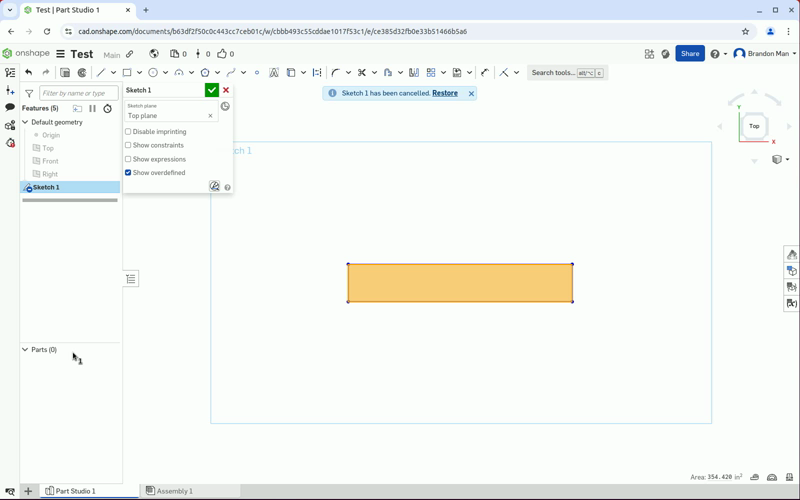
key(shift+y)
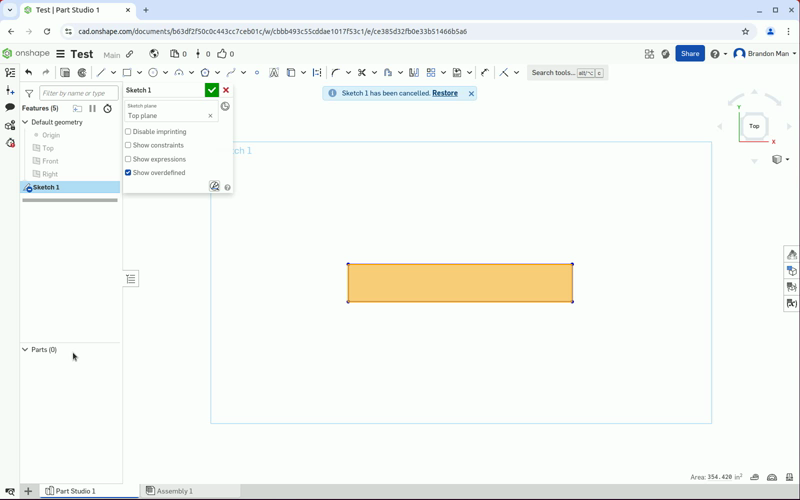
key(shift+e)
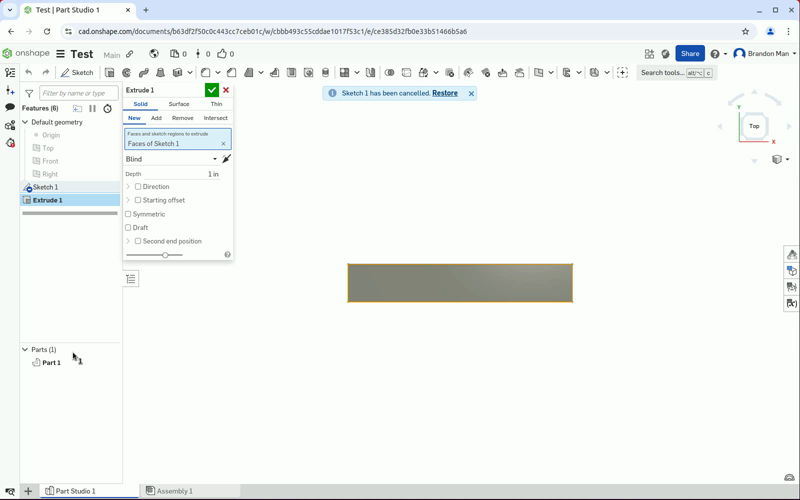
mouse_move(143, 106)
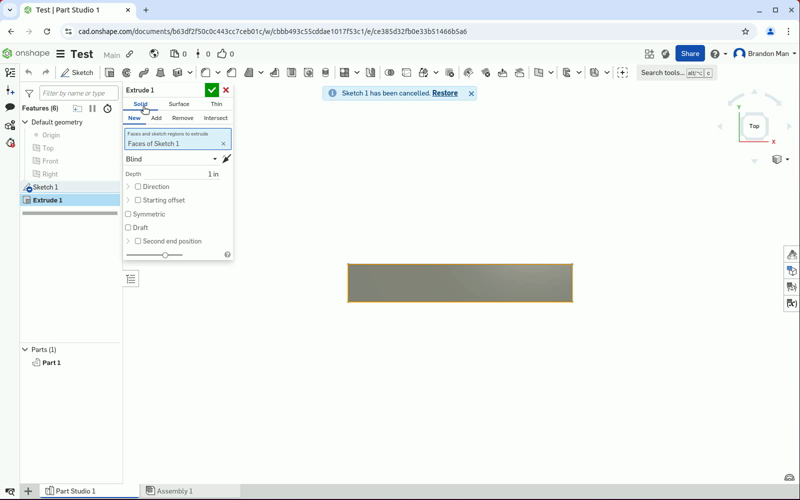
click(143, 106)
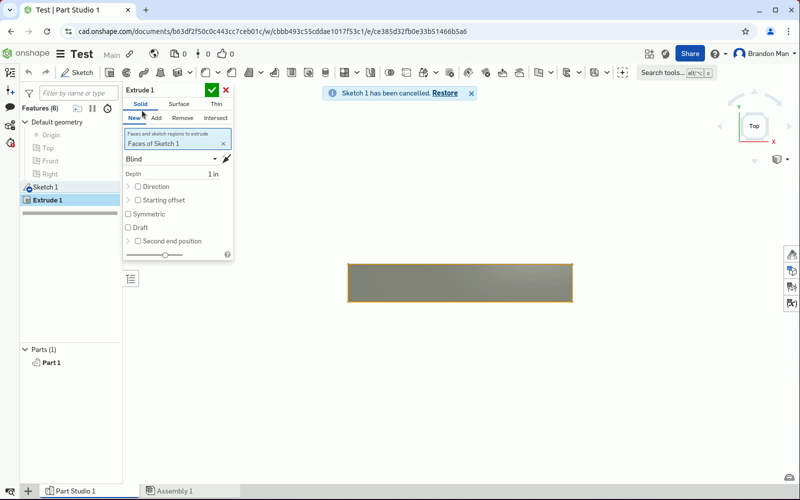
mouse_move(137, 120)
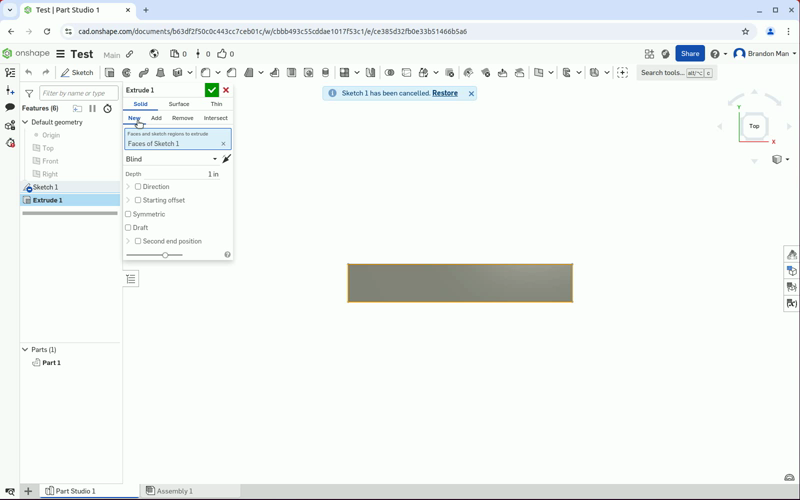
click(137, 120)
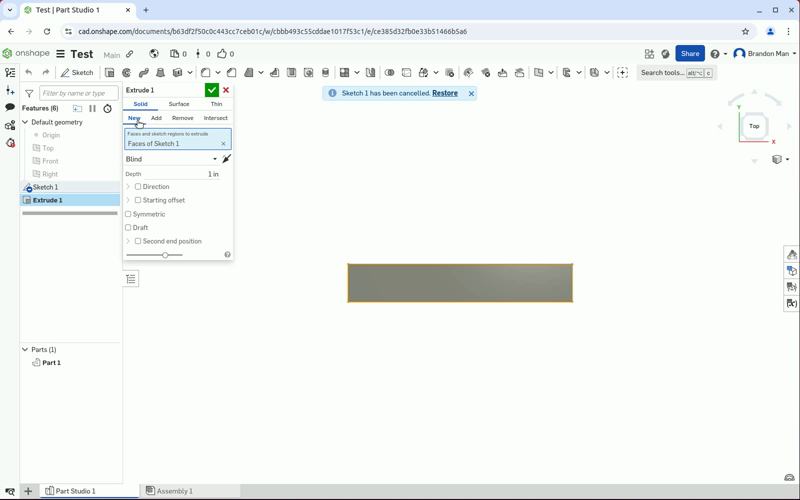
key(tab, 4)
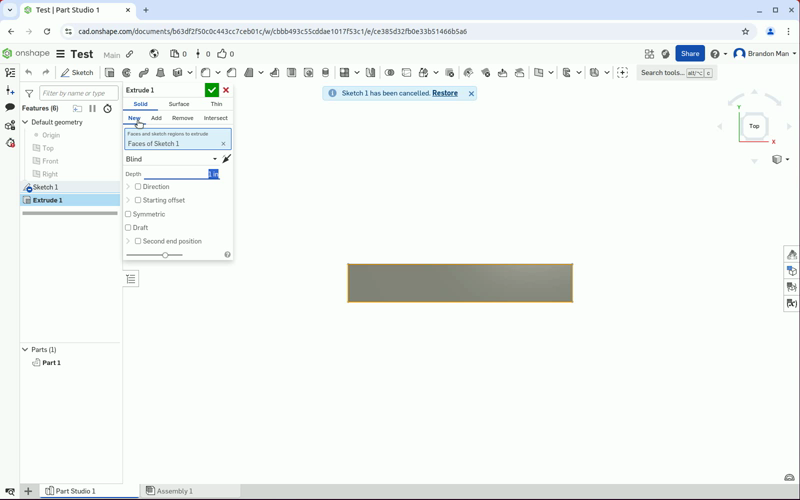
text(0.963)
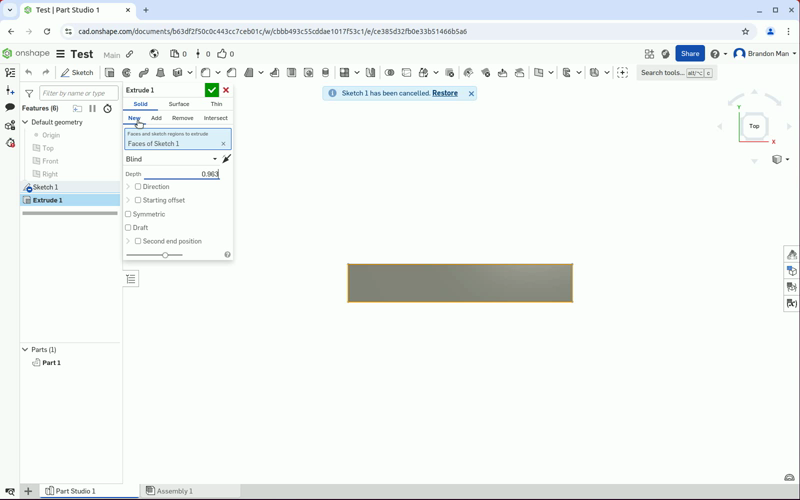
key(enter)
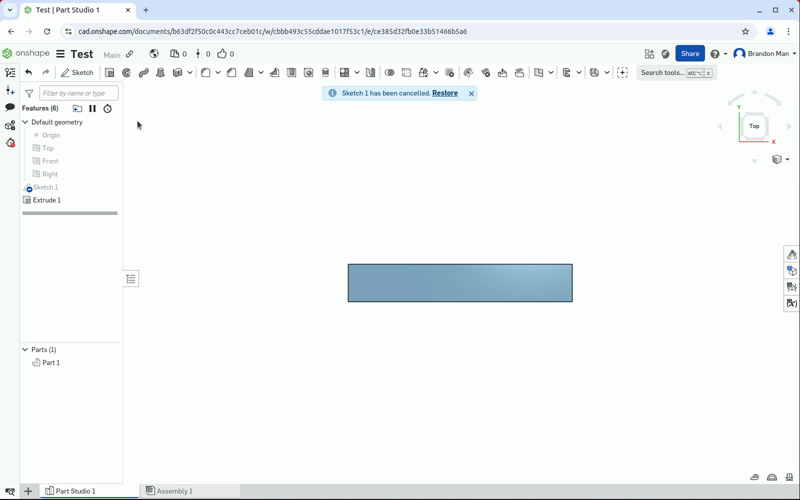
key(shift+h)
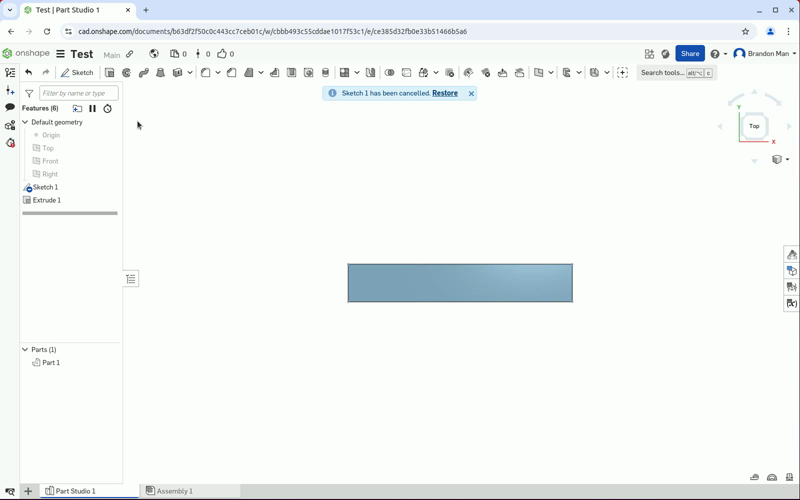
key(shift+h)
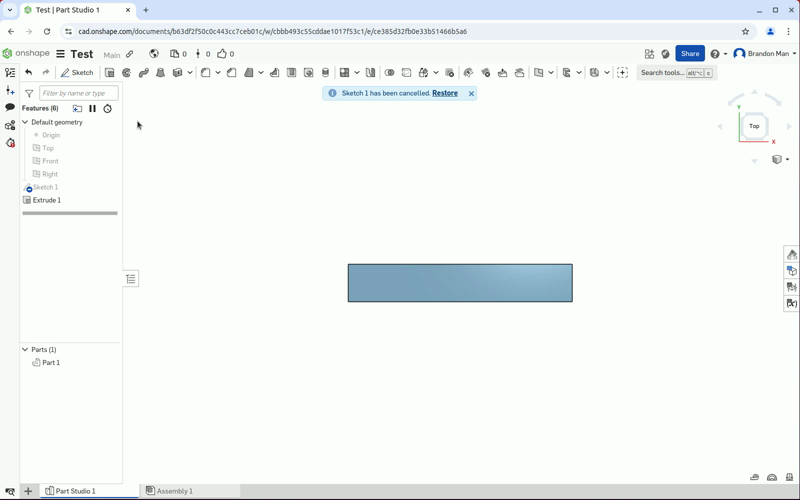
mouse_move(73, 189)
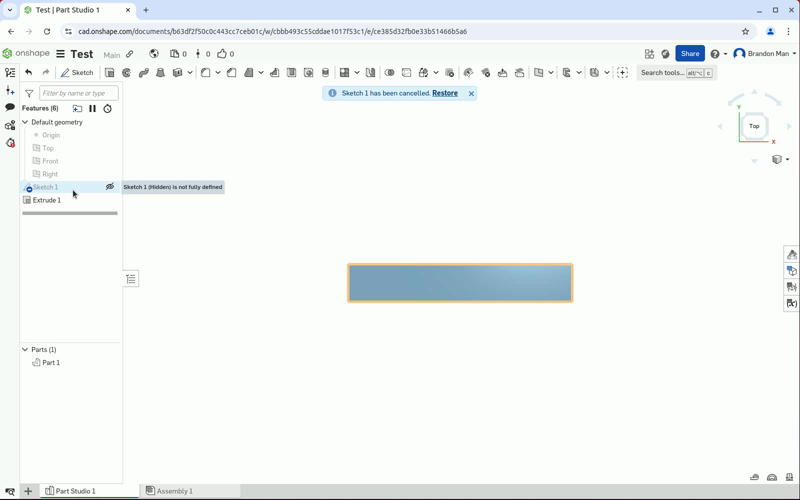
click(73, 189)
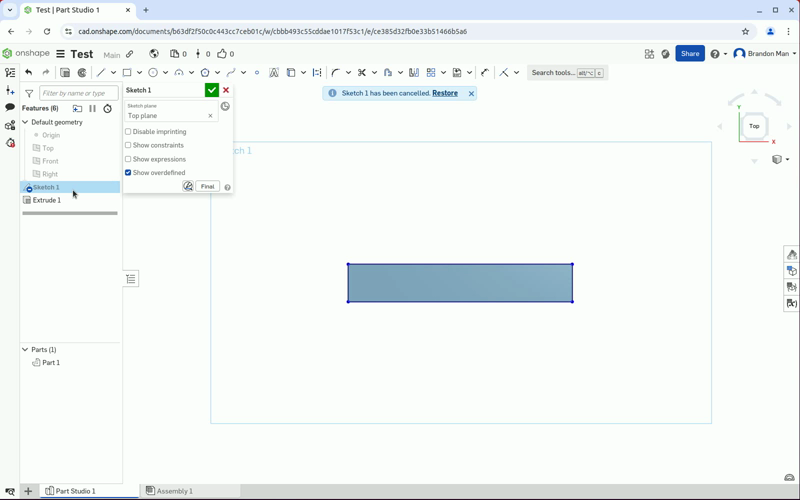
mouse_move(229, 92)
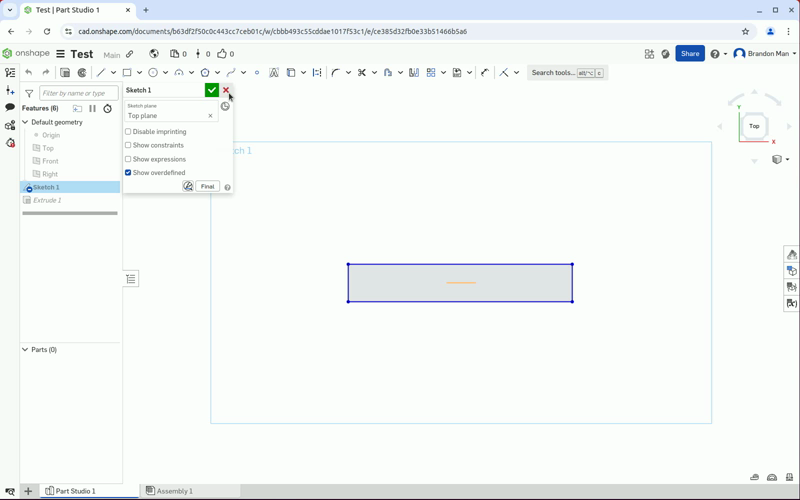
click(229, 92)
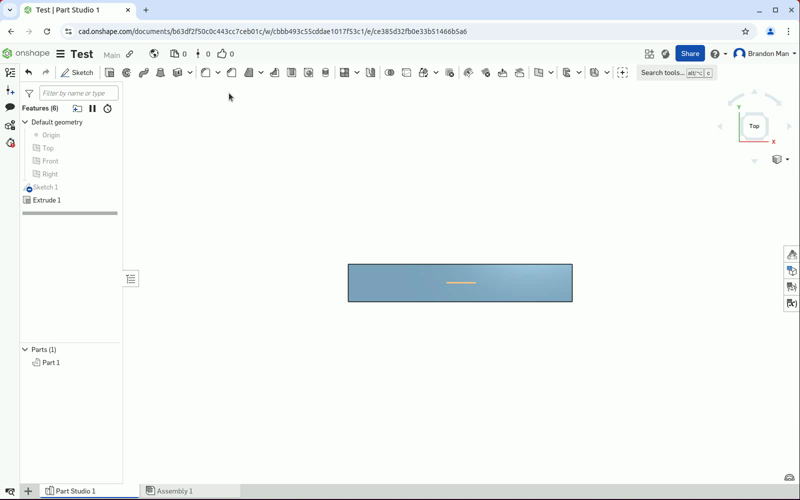
mouse_move(541, 75)
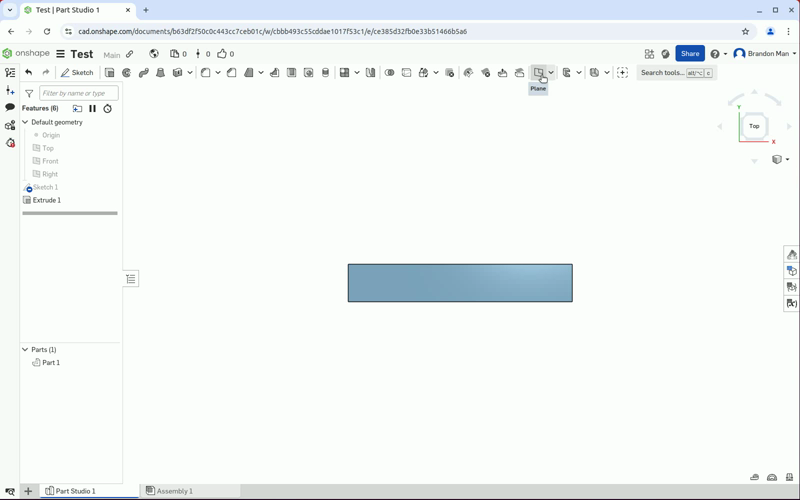
click(541, 75)
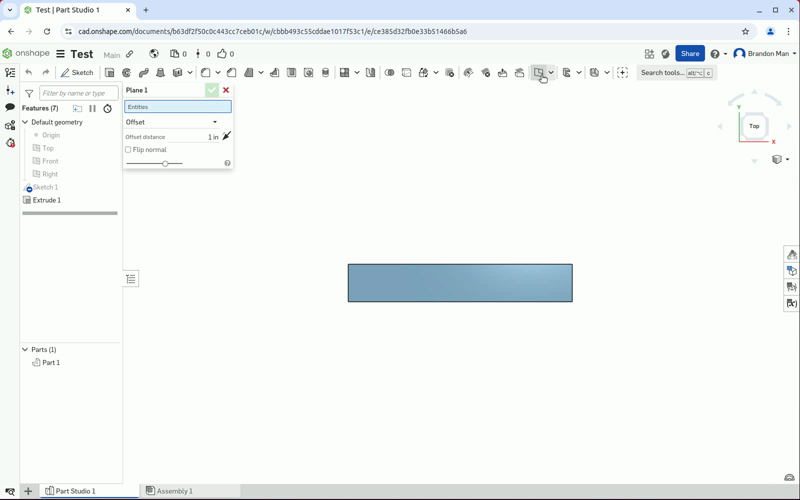
mouse_move(73, 150)
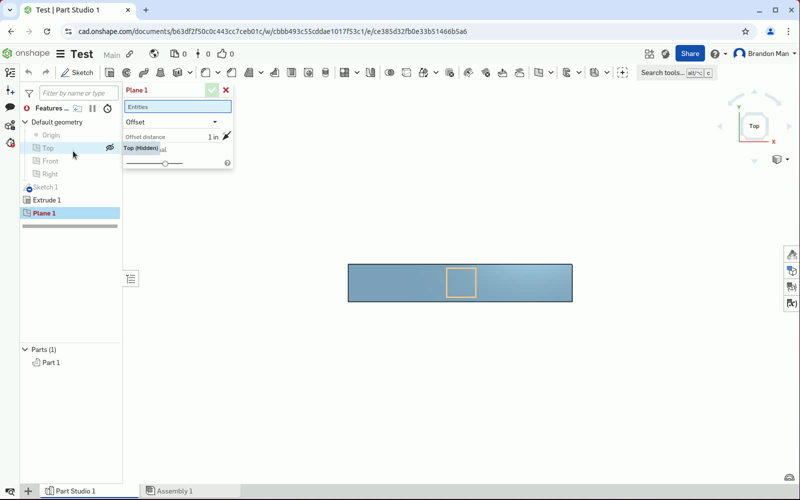
click(73, 150)
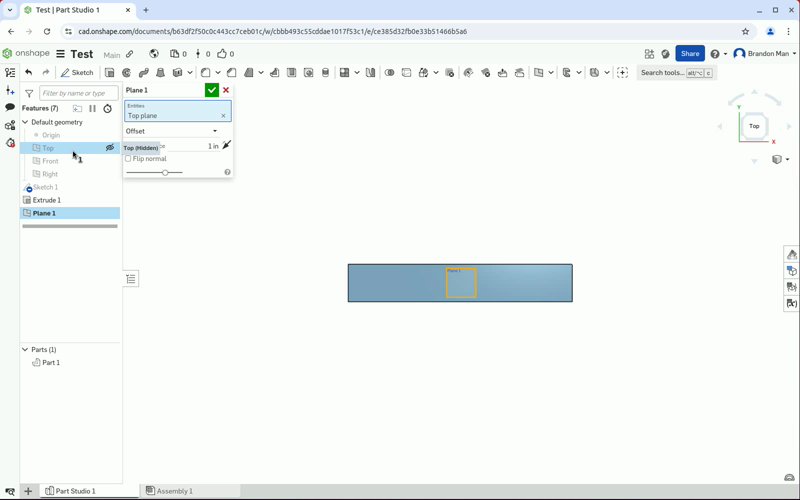
key(tab, 2)
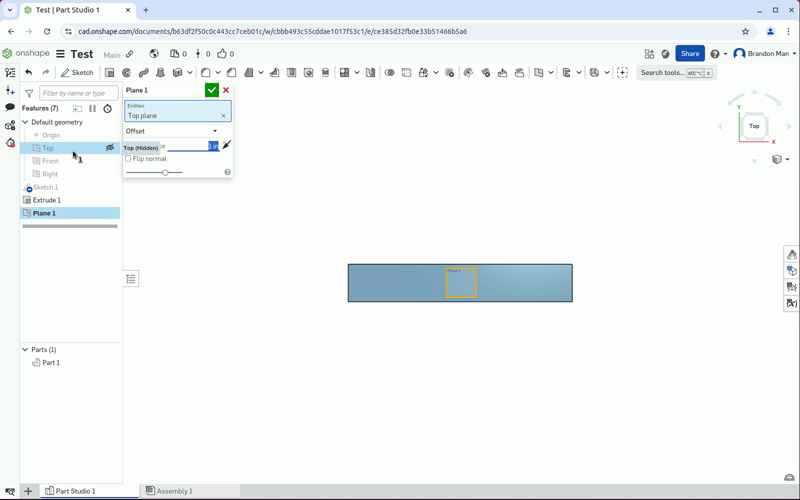
text(0.955)
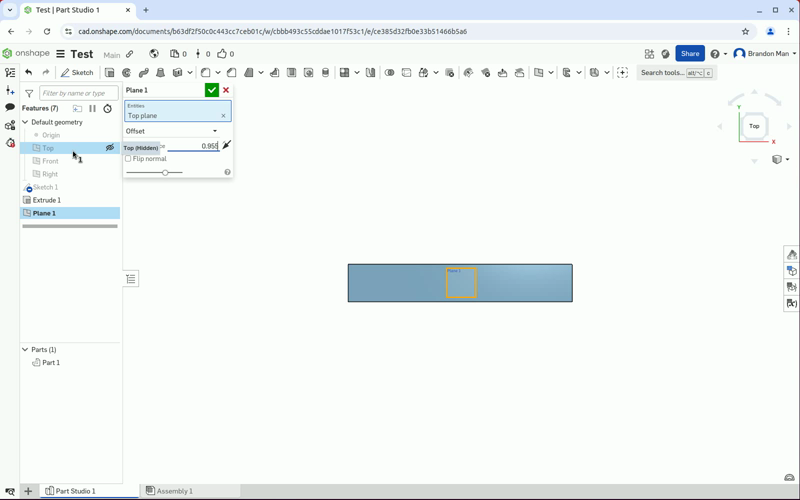
key(enter, 2)
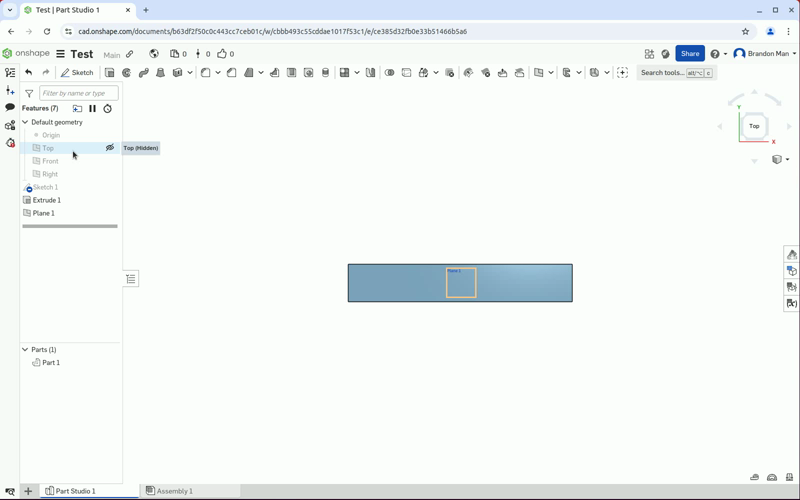
key(shift+s)
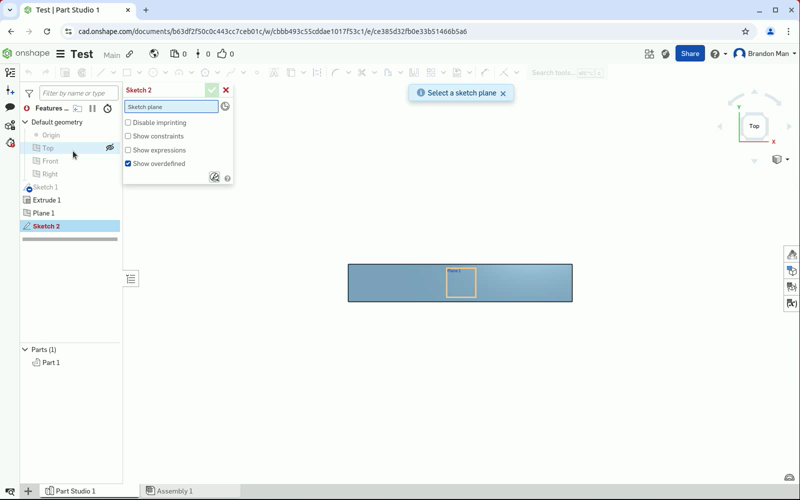
mouse_move(73, 215)
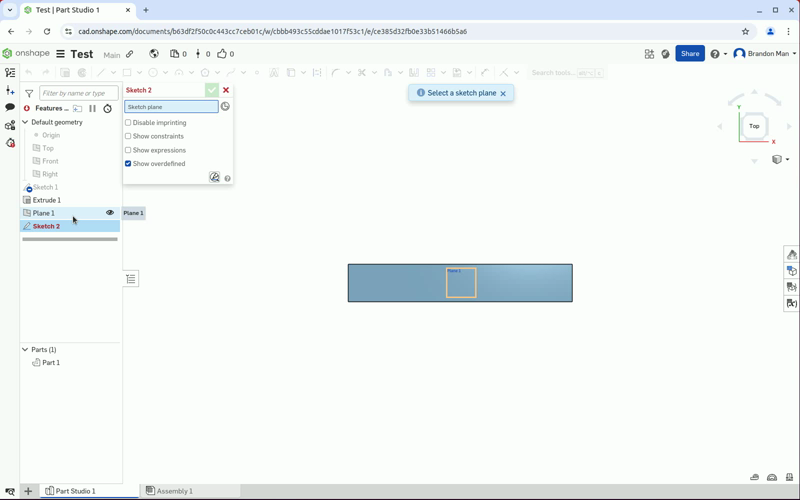
click(73, 215)
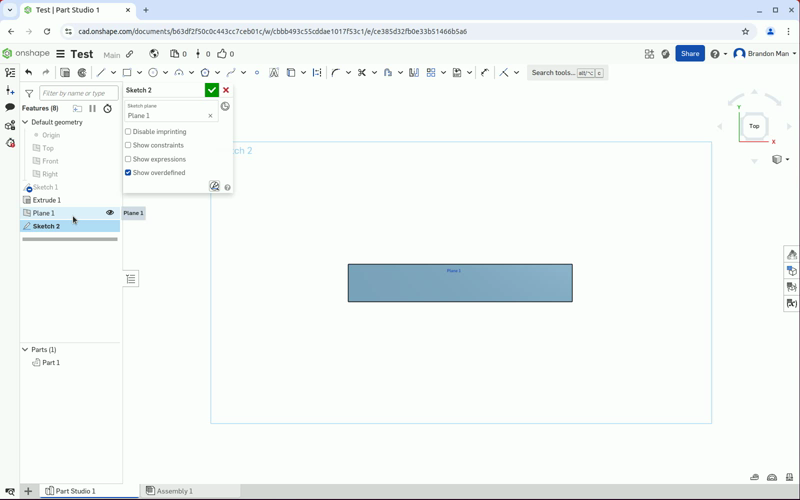
mouse_move(73, 352)
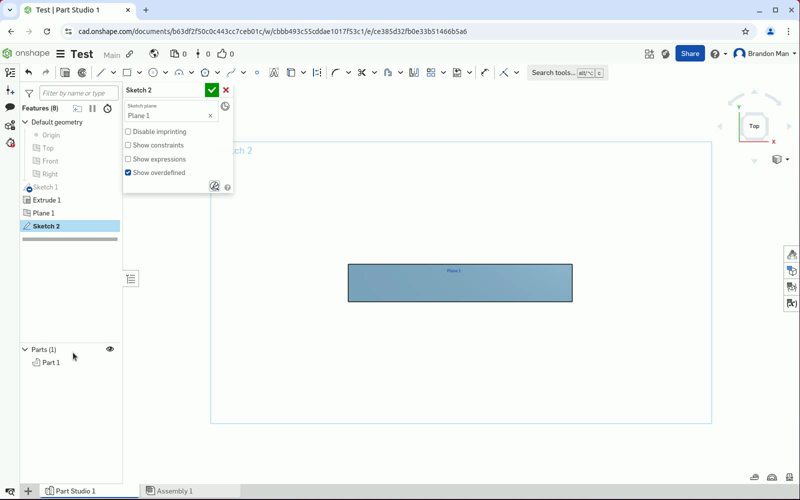
key(y)
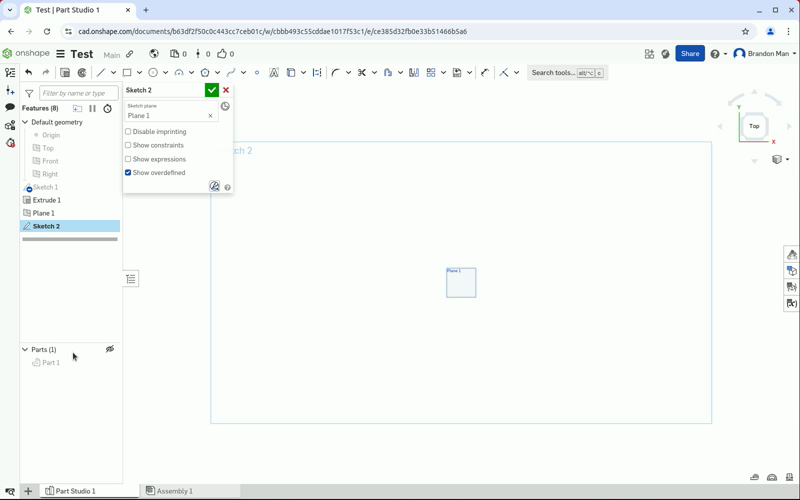
key(l)
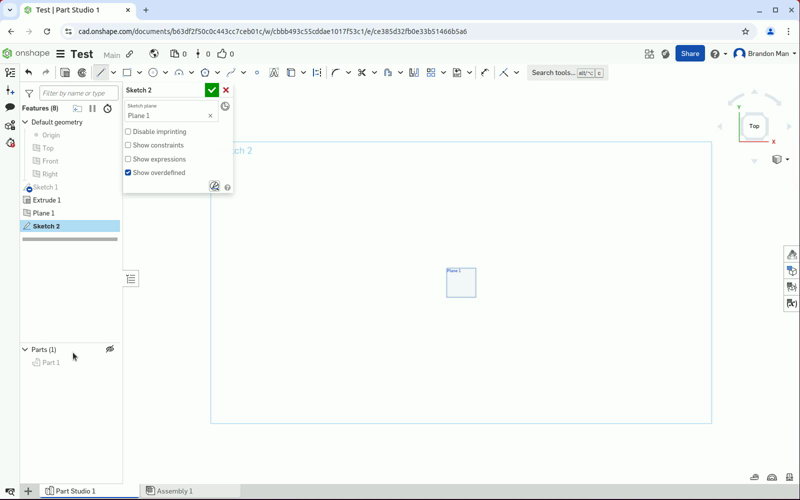
key_down(shift)
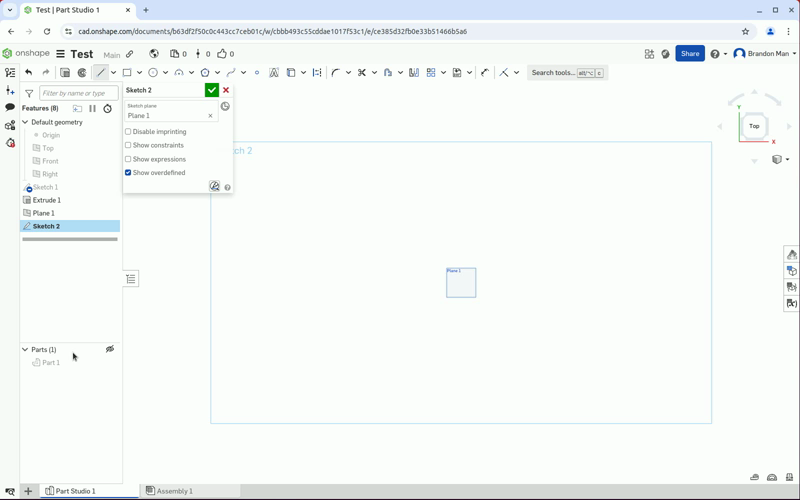
mouse_move(348, 268)
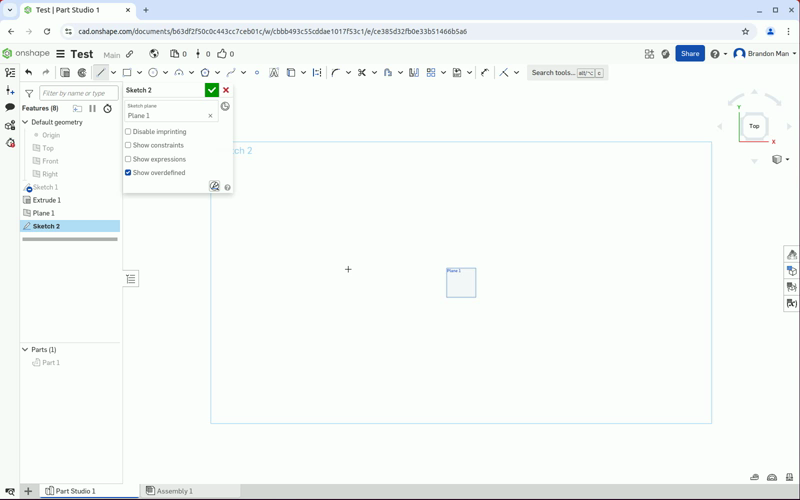
click(348, 268)
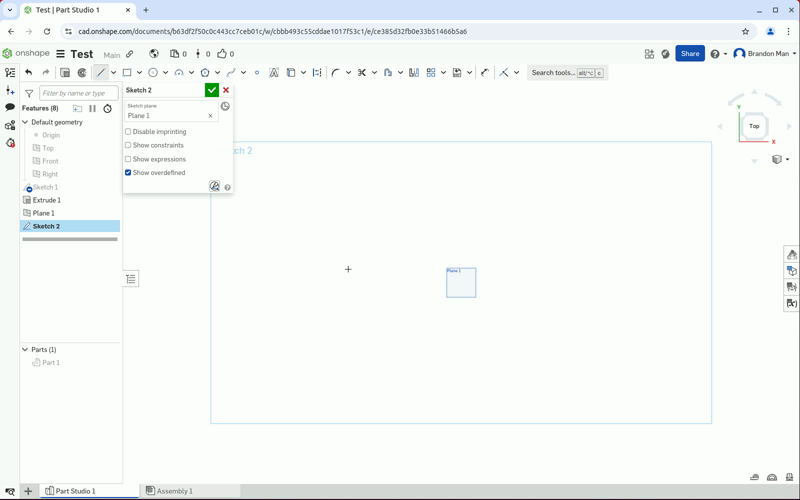
key_up(shift)
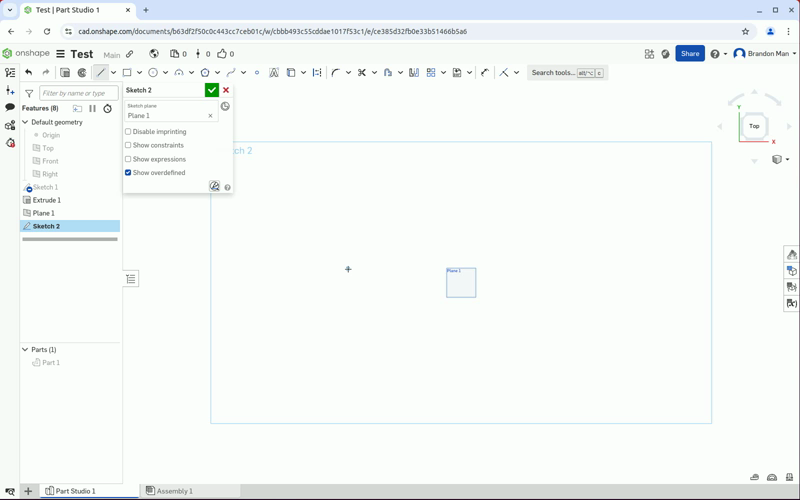
key_down(shift)
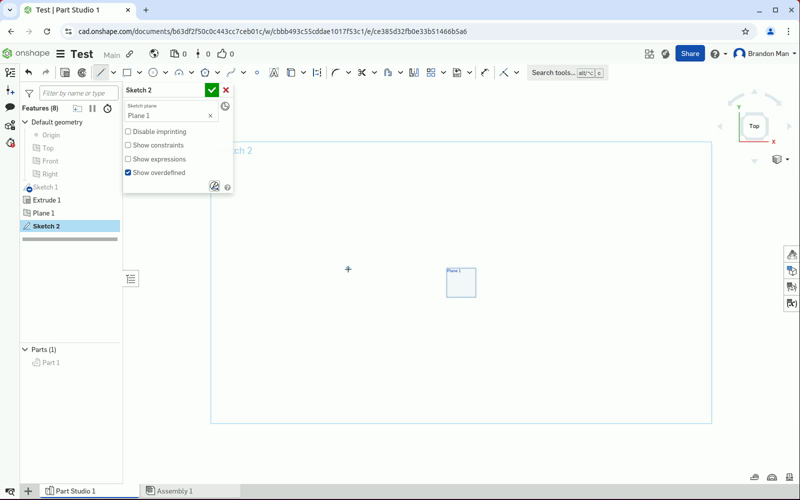
mouse_move(572, 268)
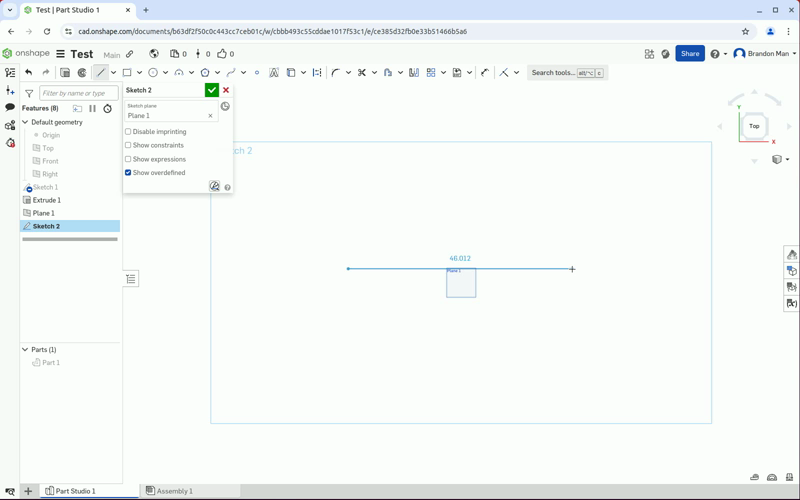
click(572, 268)
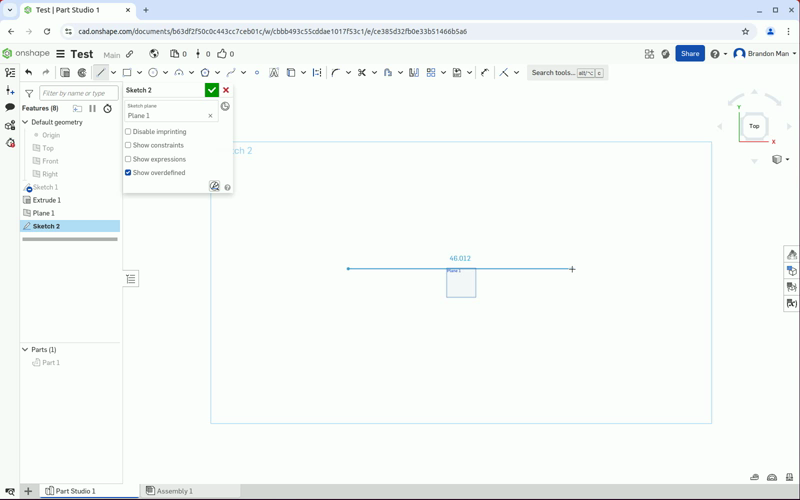
key_up(shift)
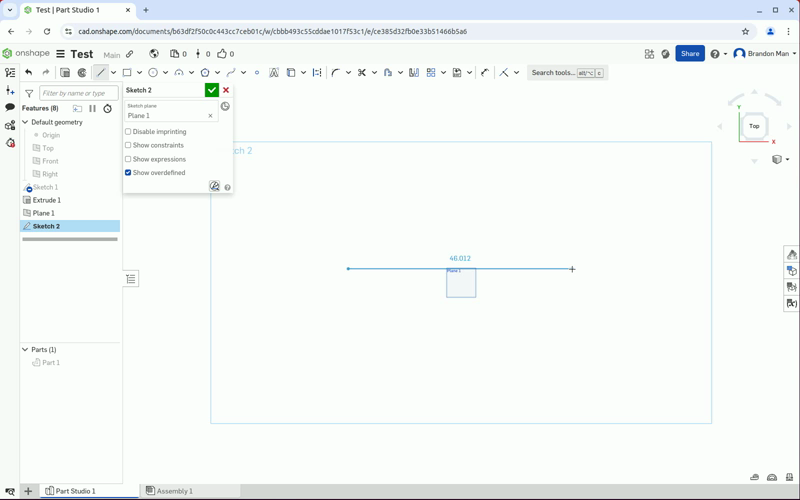
key_down(shift)
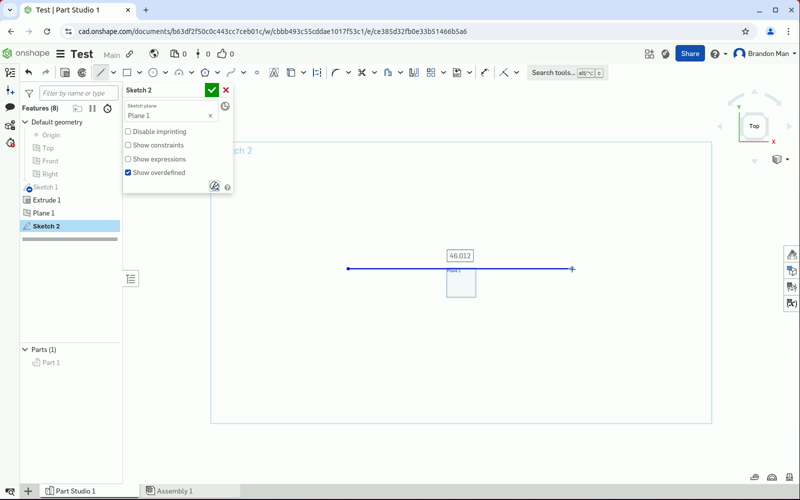
mouse_move(589, 268)
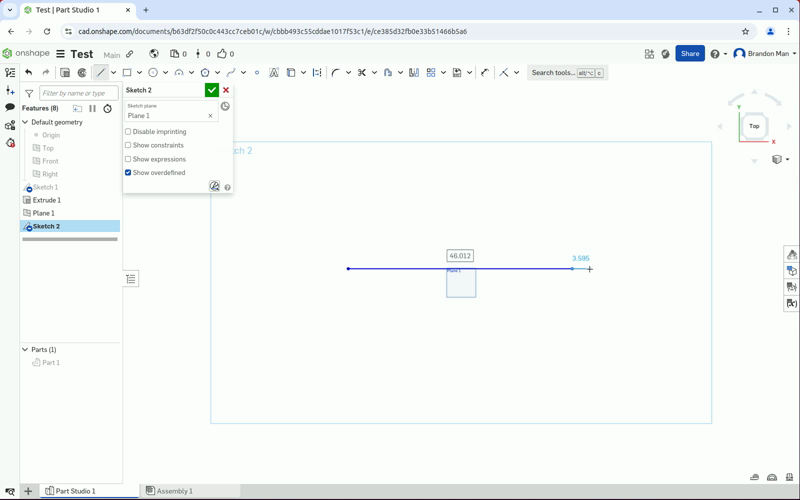
mouse_move(572, 264)
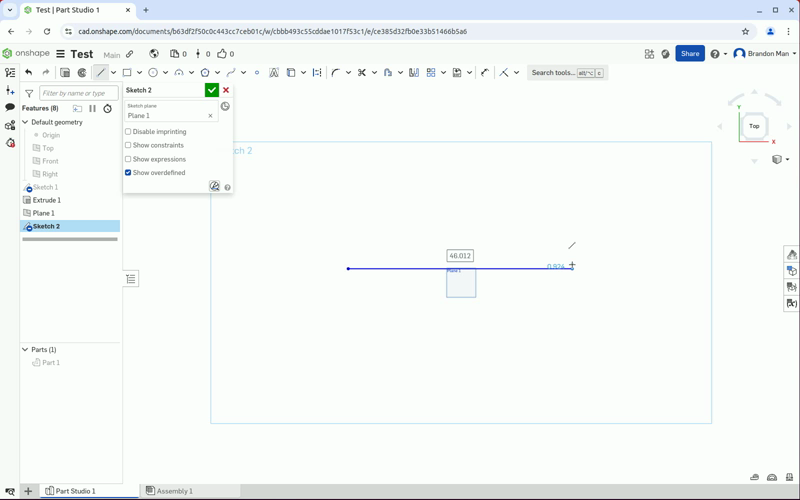
scroll(6)
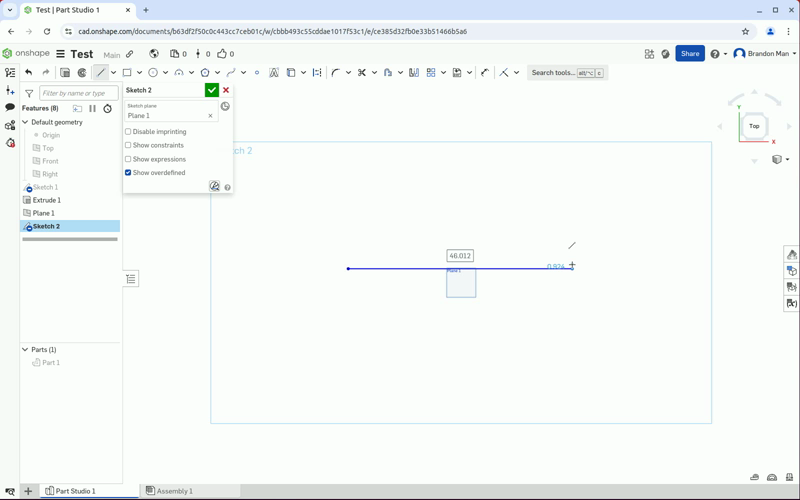
scroll(6)
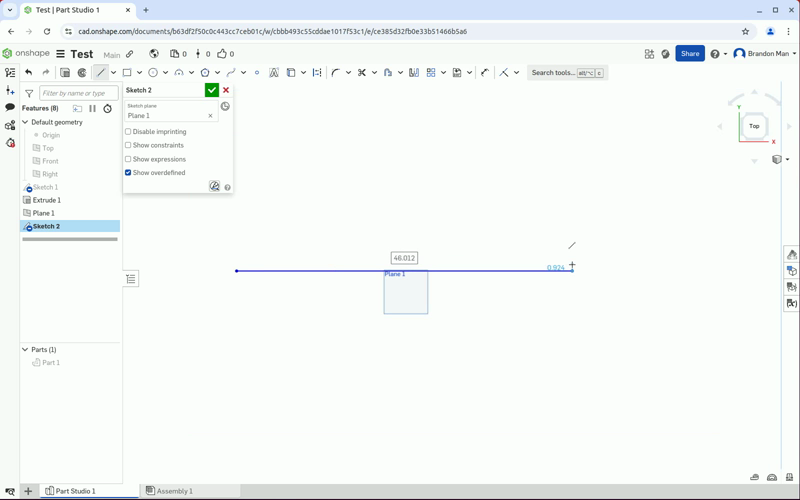
scroll(6)
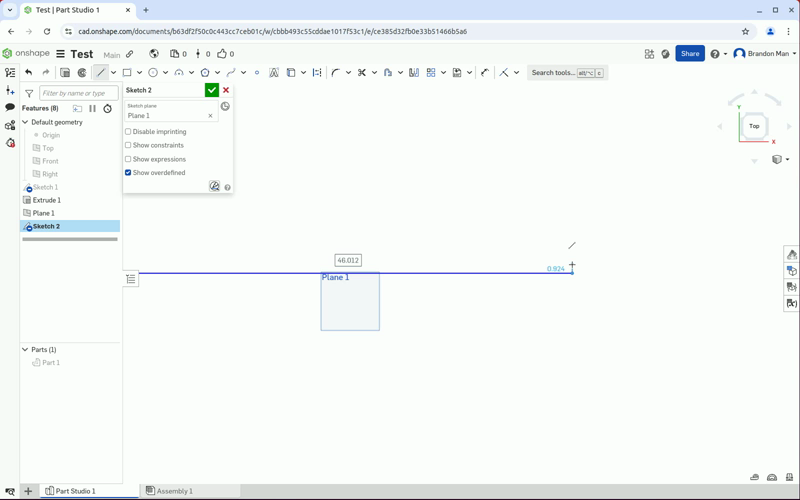
scroll(6)
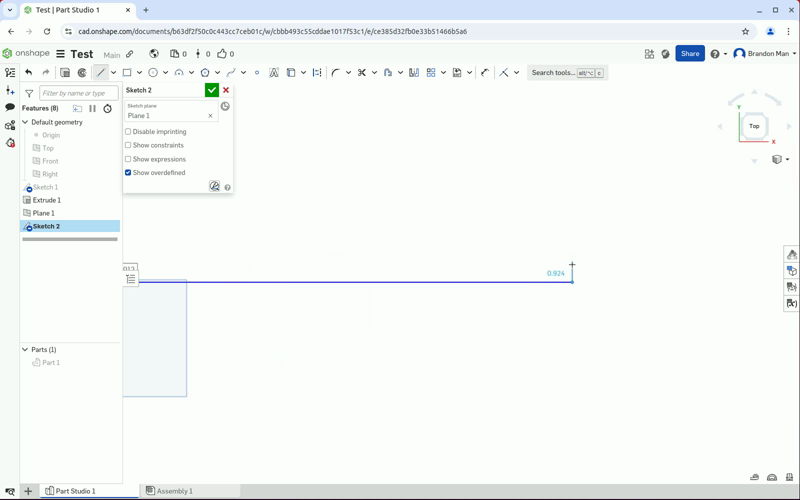
scroll(6)
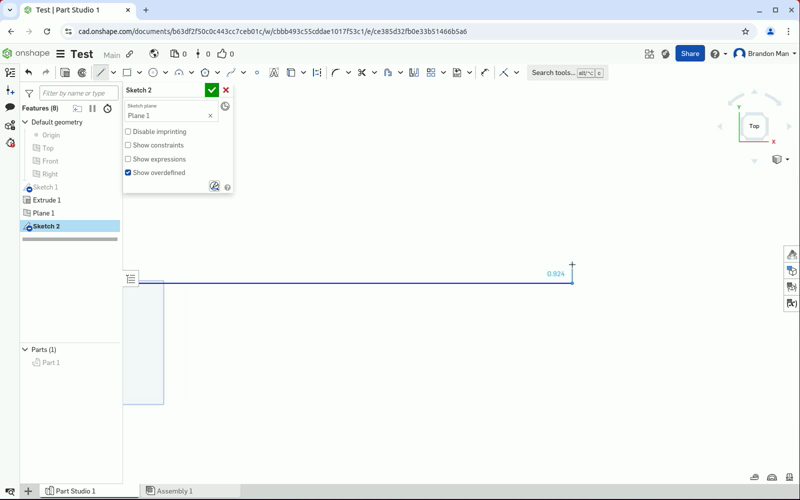
scroll(6)
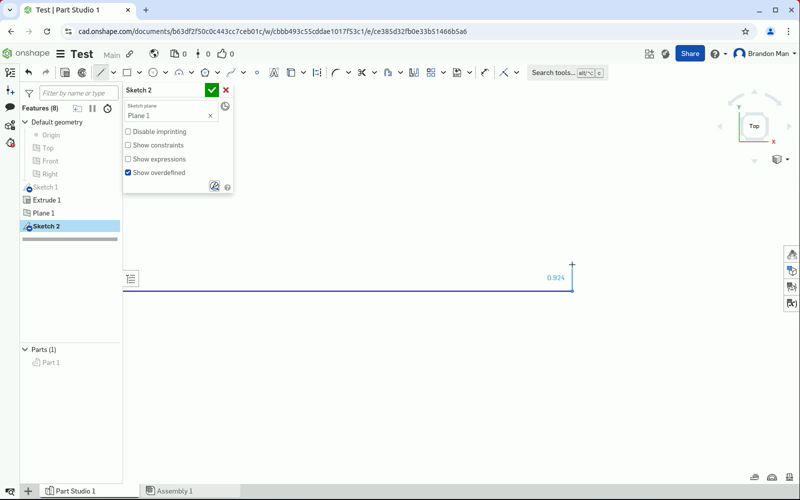
scroll(6)
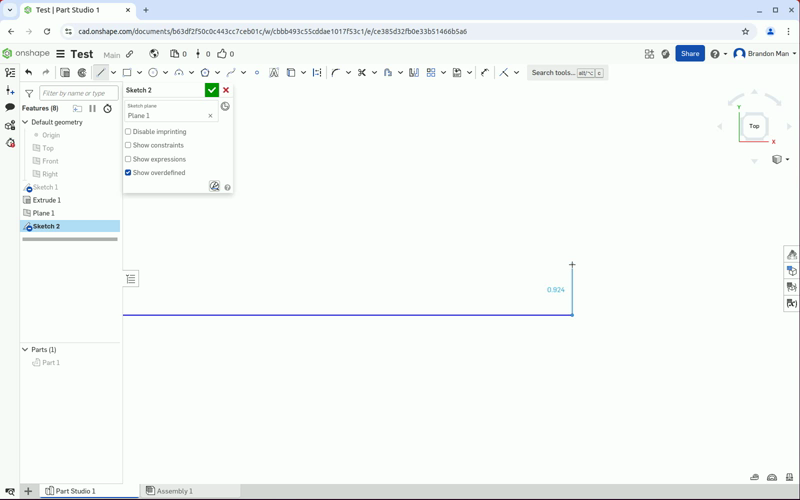
click(572, 264)
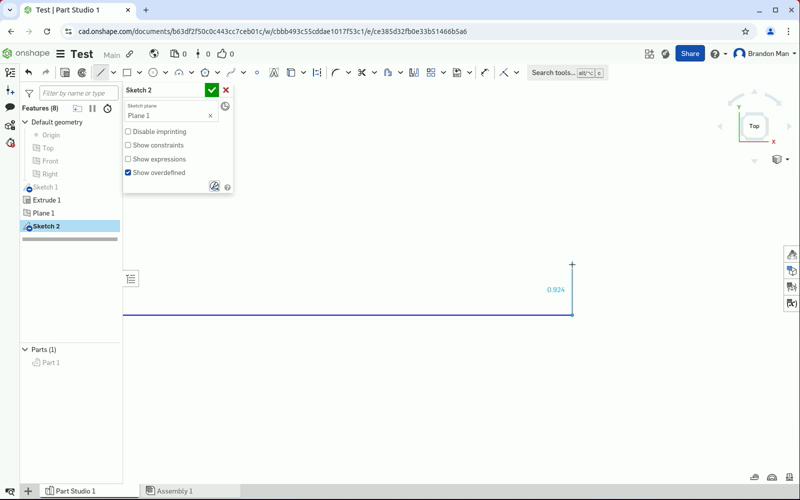
scroll(-6)
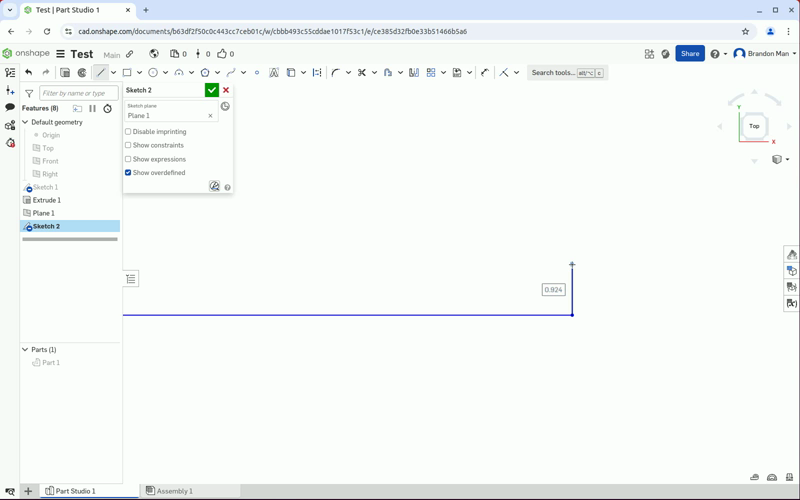
scroll(-6)
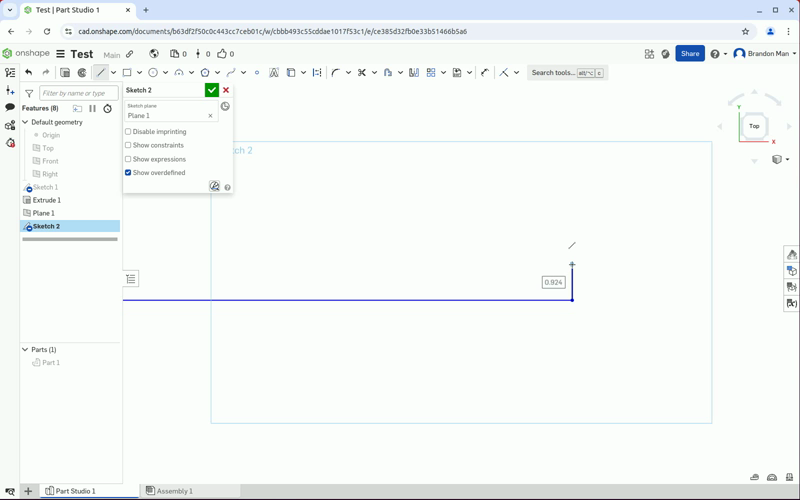
scroll(-6)
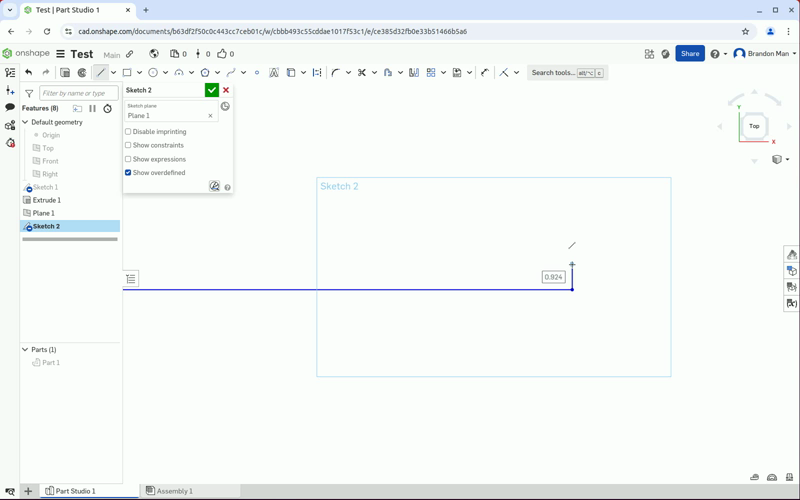
scroll(-6)
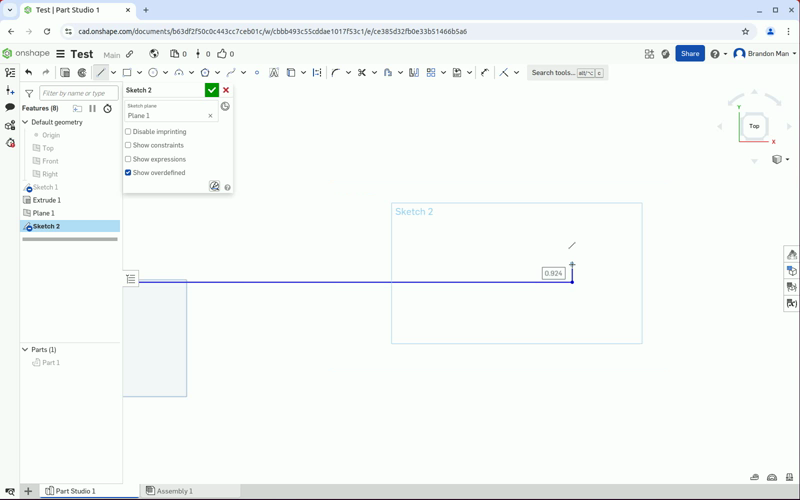
scroll(-6)
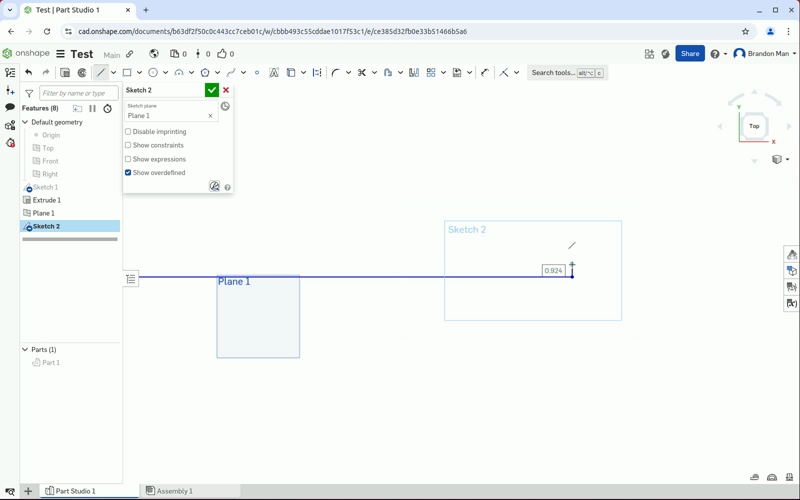
scroll(-6)
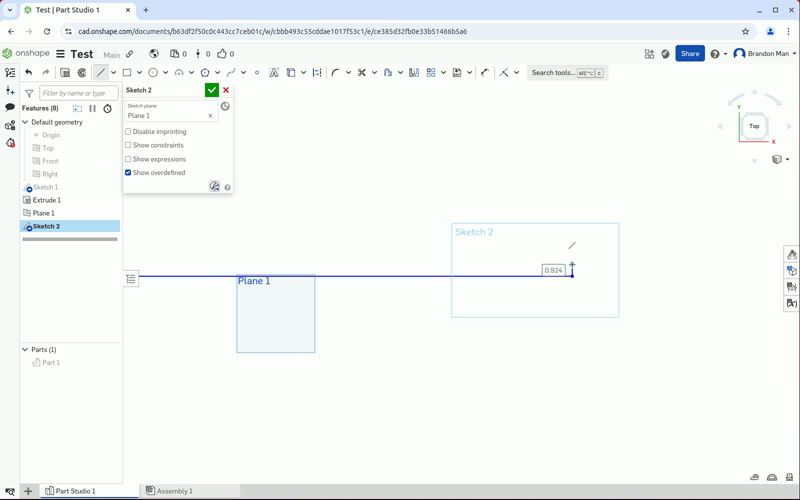
scroll(-6)
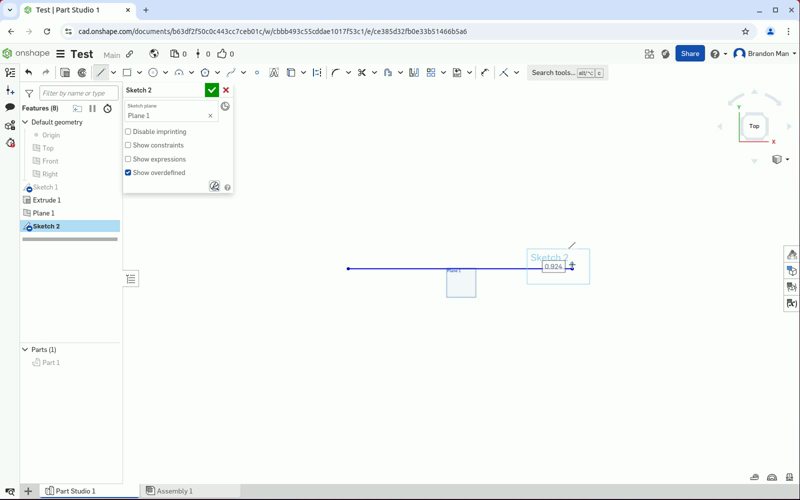
key_up(shift)
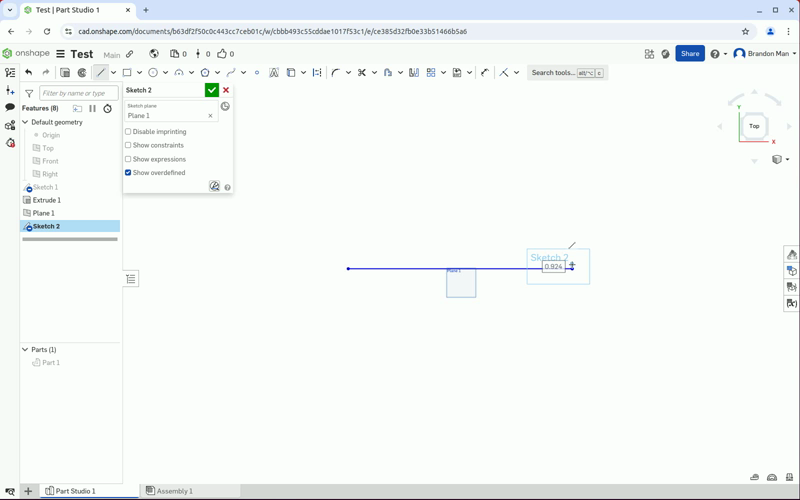
key_down(shift)
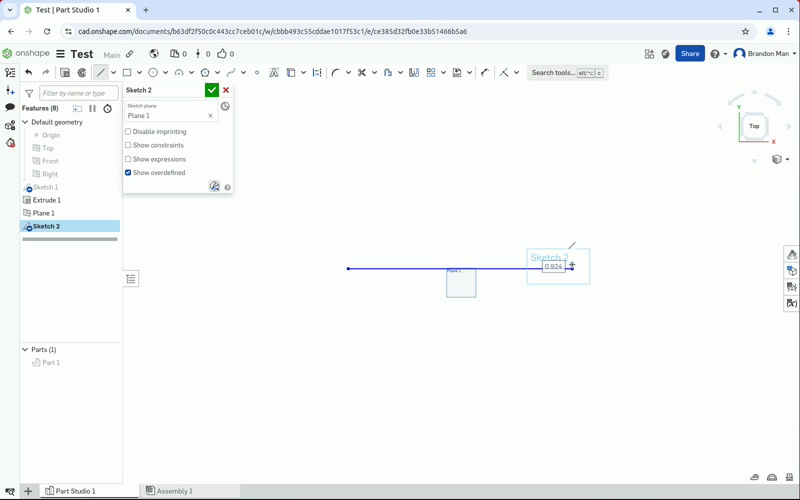
mouse_move(348, 264)
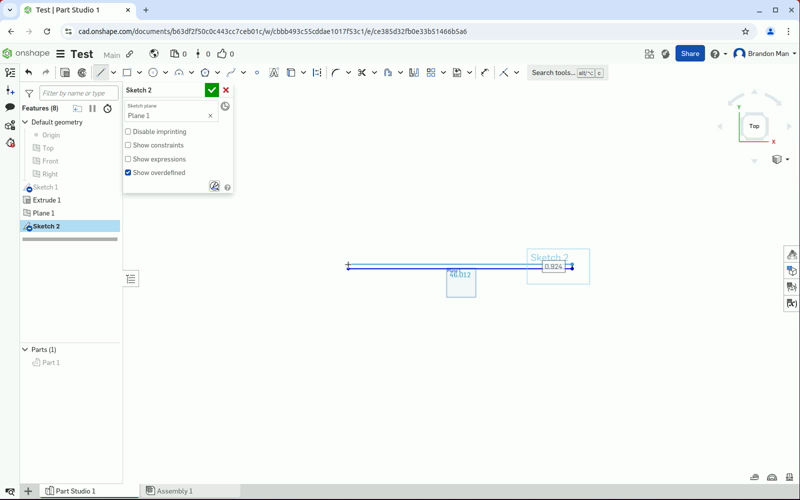
click(348, 264)
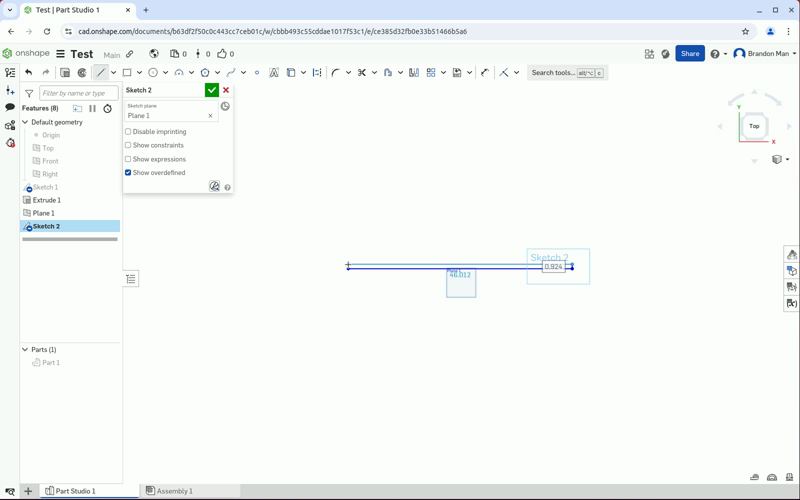
key_up(shift)
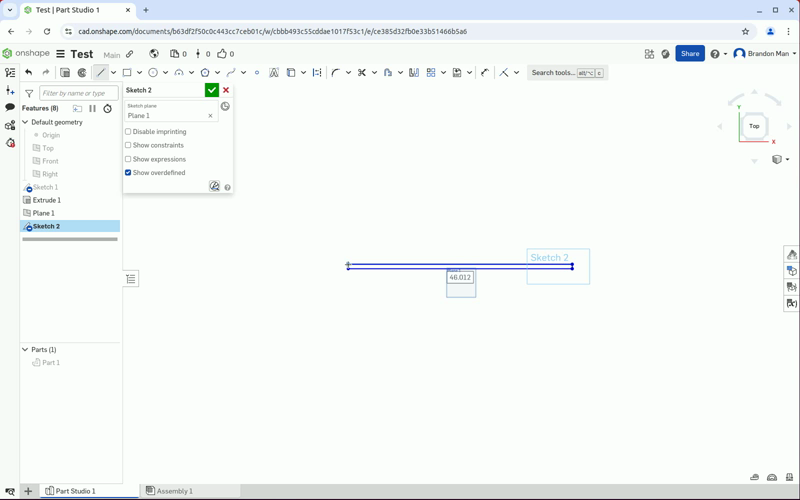
mouse_move(378, 264)
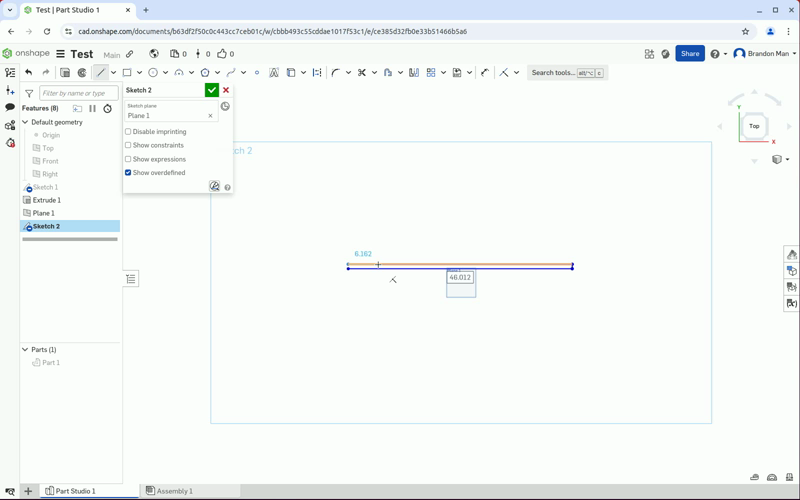
key_down(shift)
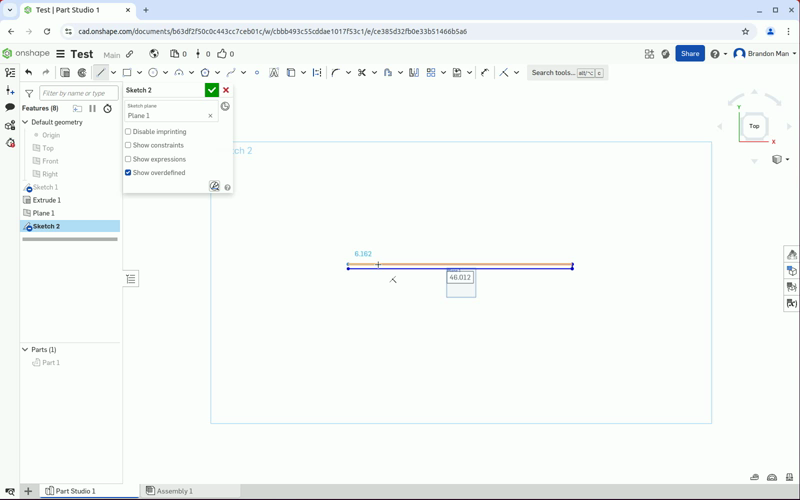
mouse_move(348, 268)
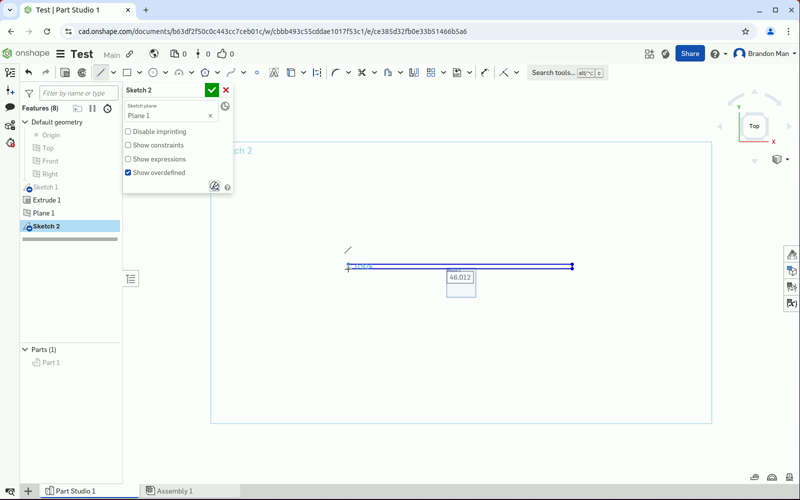
scroll(6)
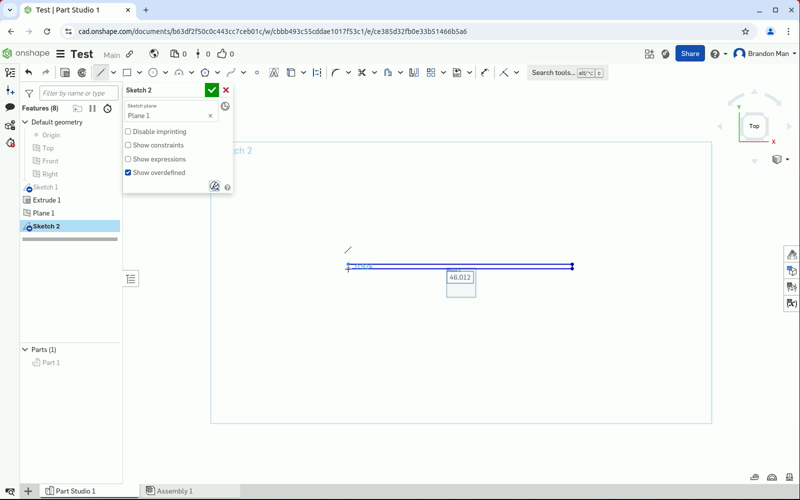
scroll(6)
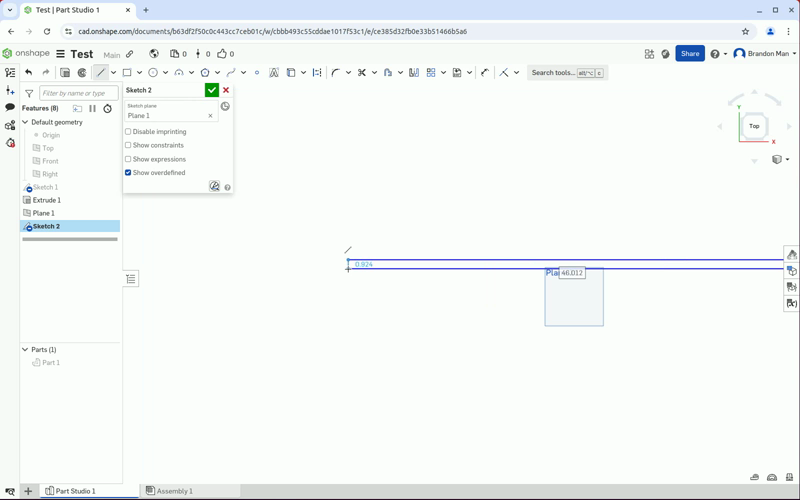
scroll(6)
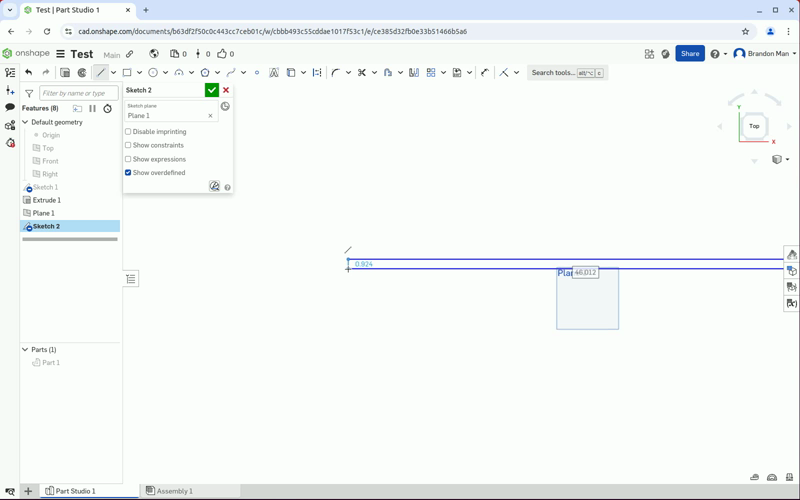
scroll(6)
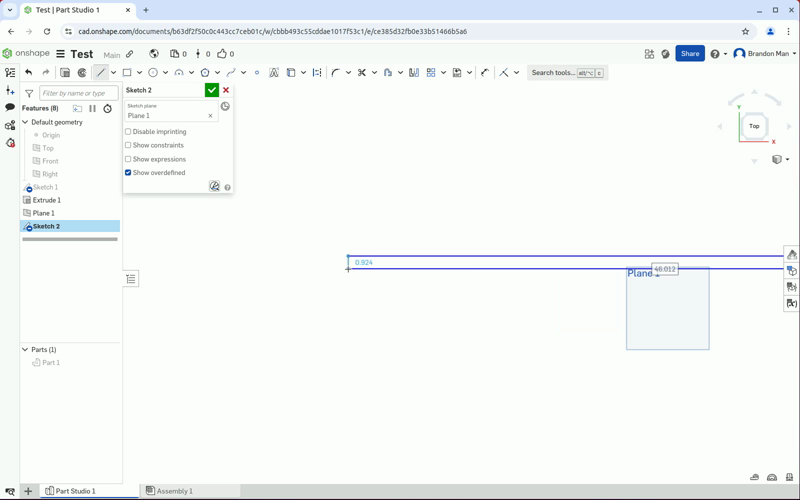
scroll(6)
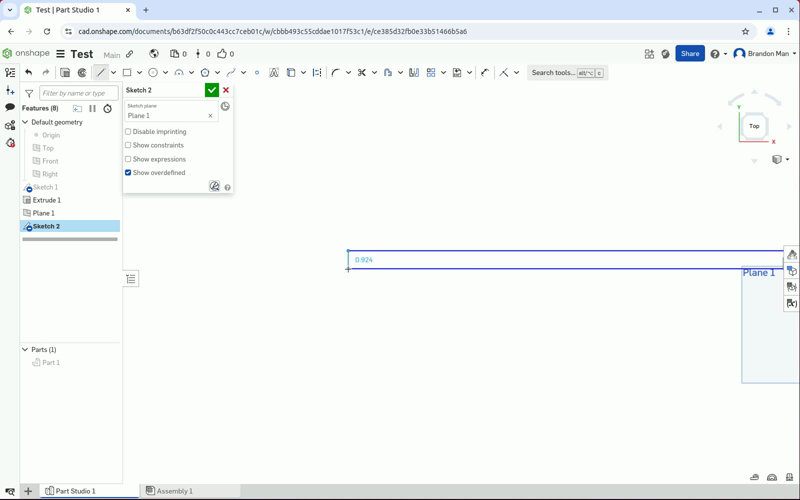
scroll(6)
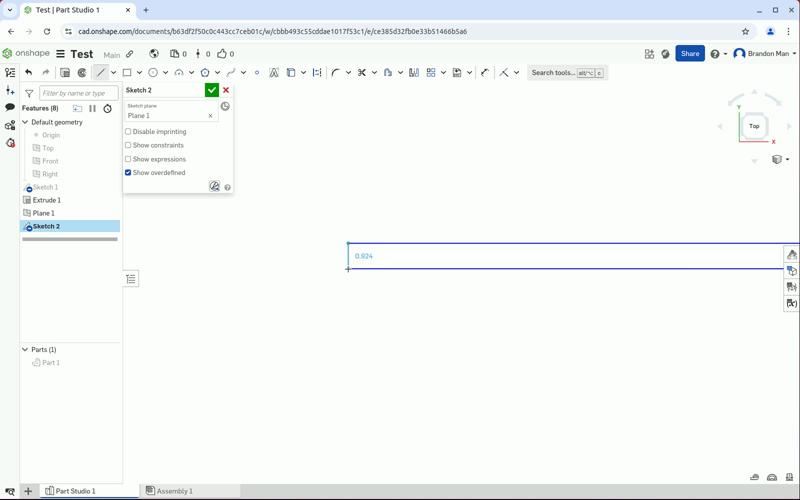
scroll(6)
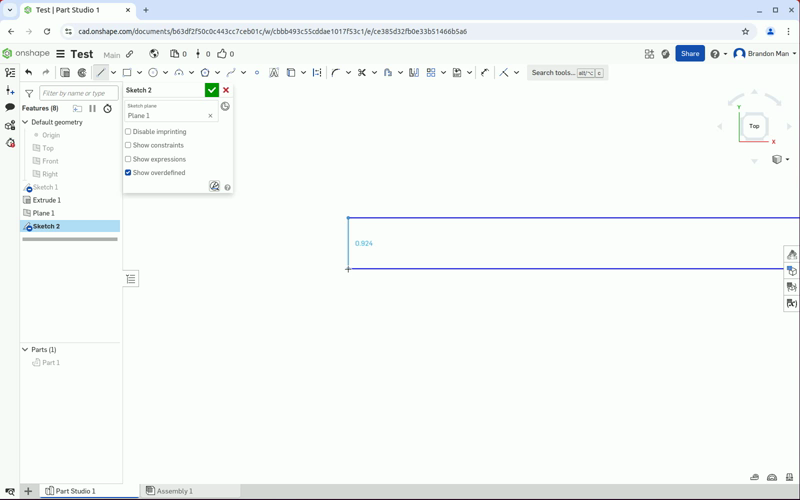
key_up(shift)
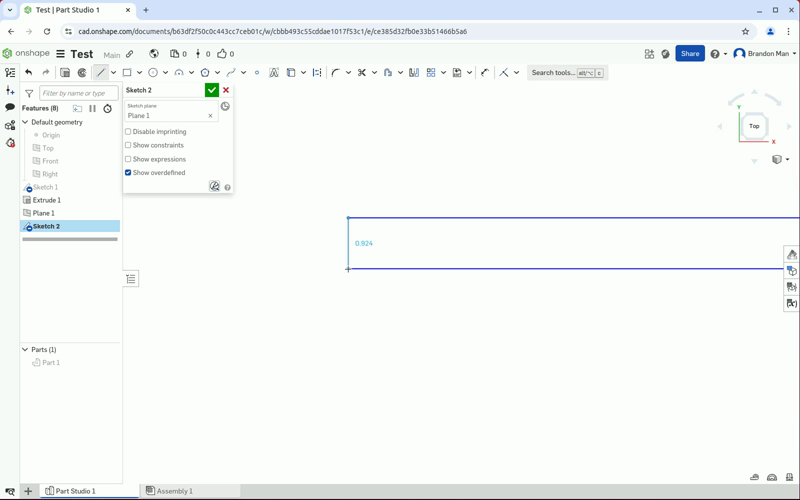
click(348, 268)
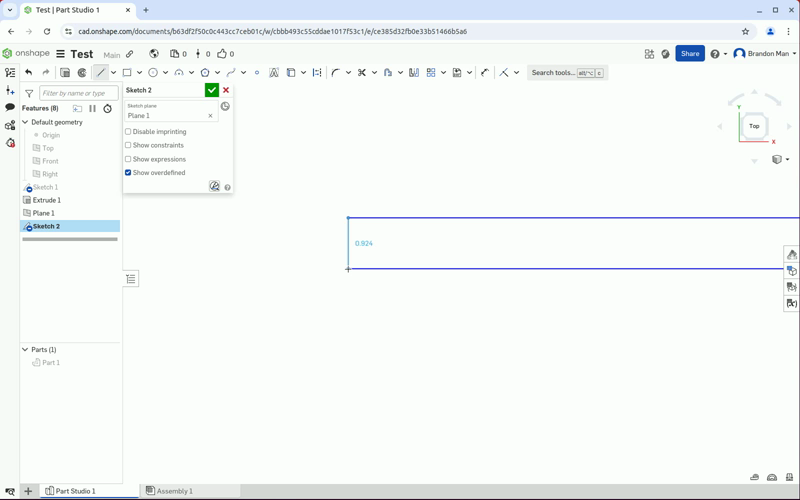
scroll(-6)
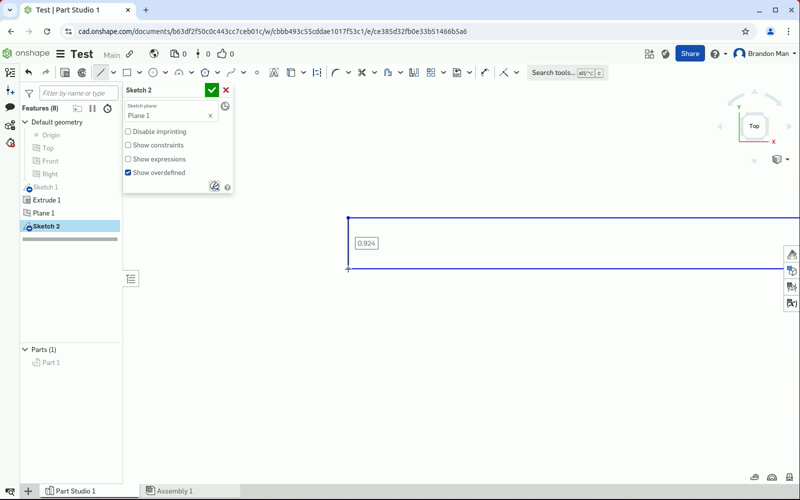
scroll(-6)
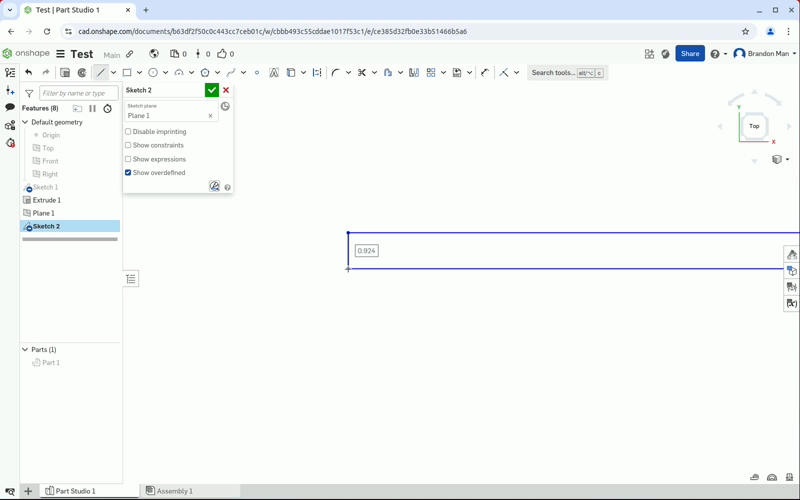
scroll(-6)
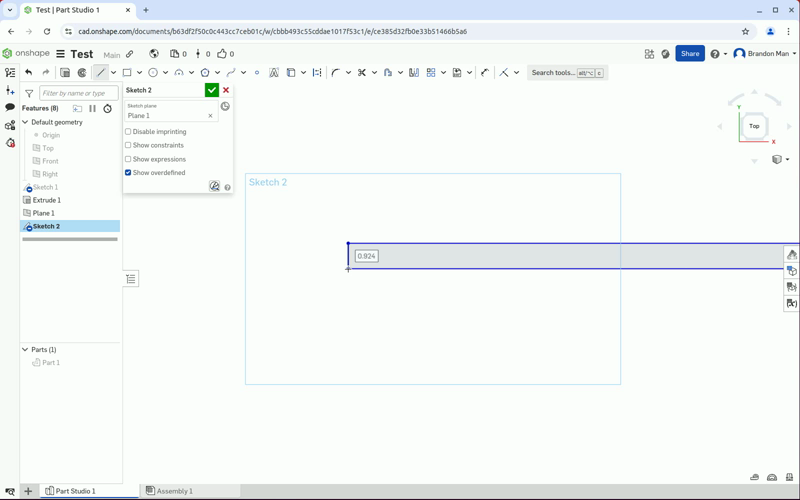
scroll(-6)
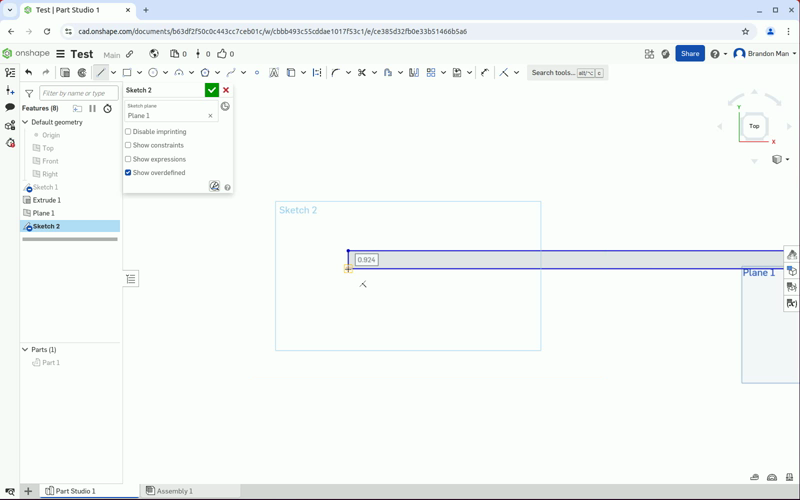
scroll(-6)
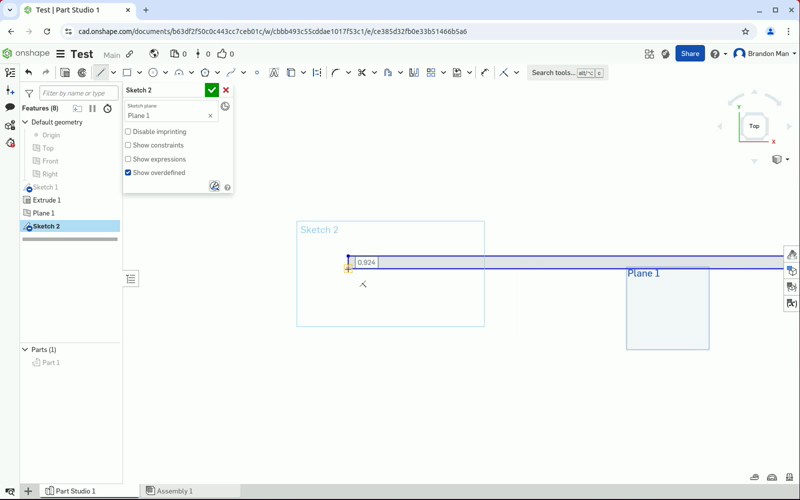
scroll(-6)
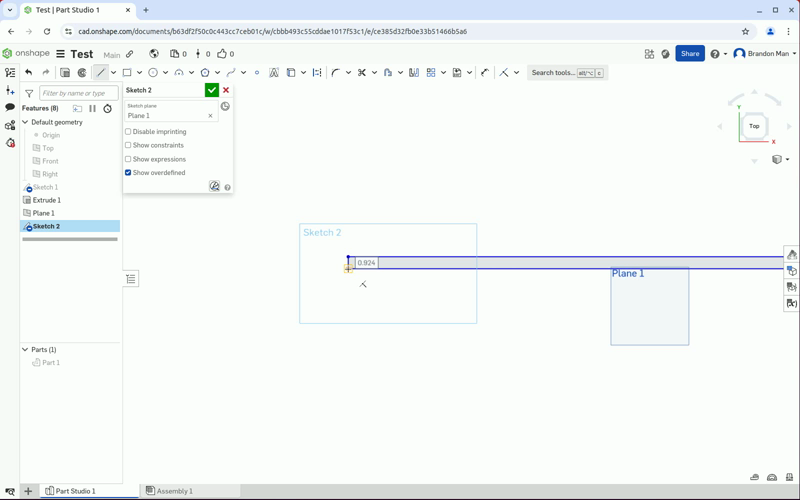
scroll(-6)
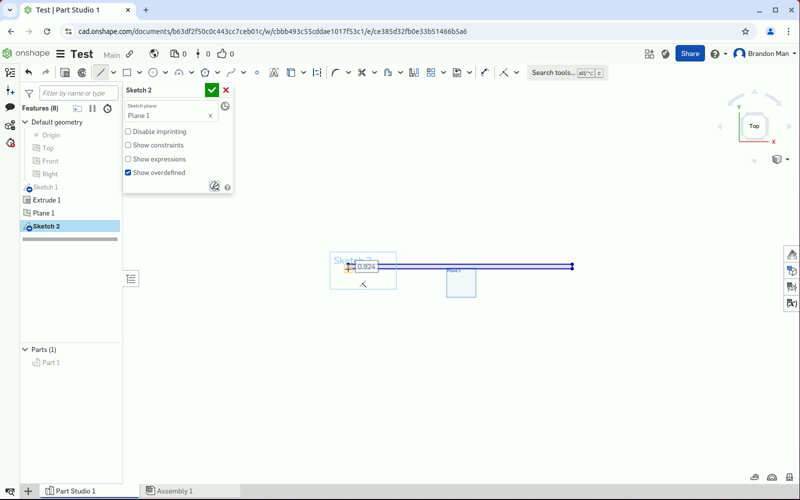
key(esc)
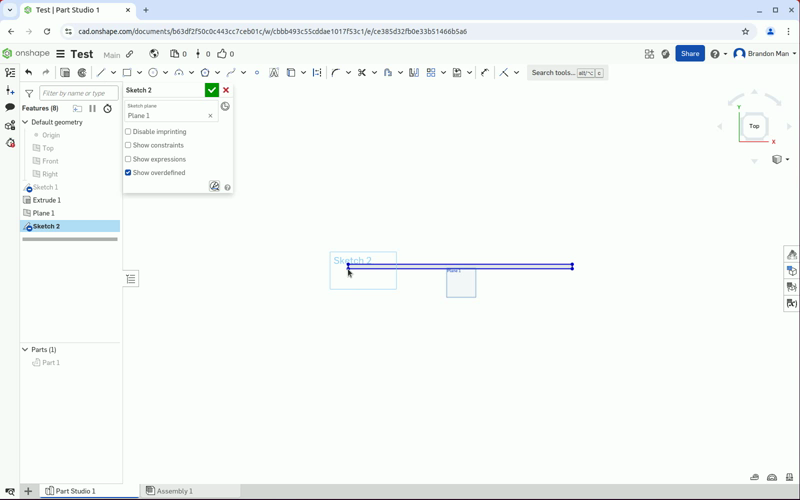
mouse_move(435, 264)
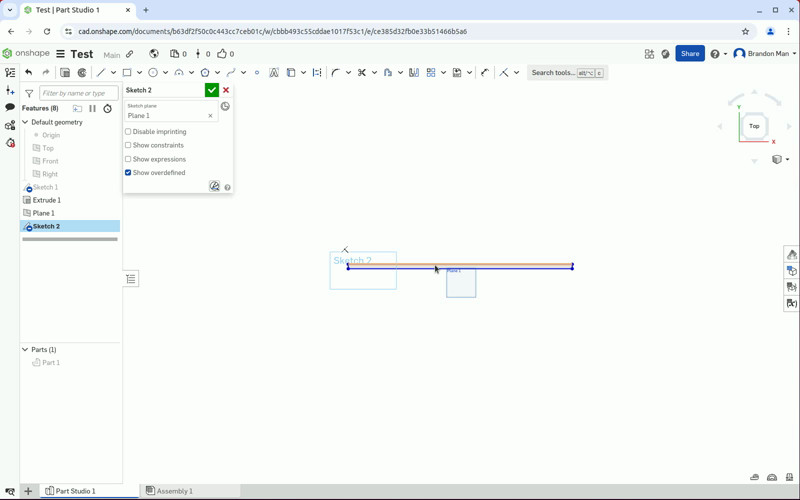
scroll(6)
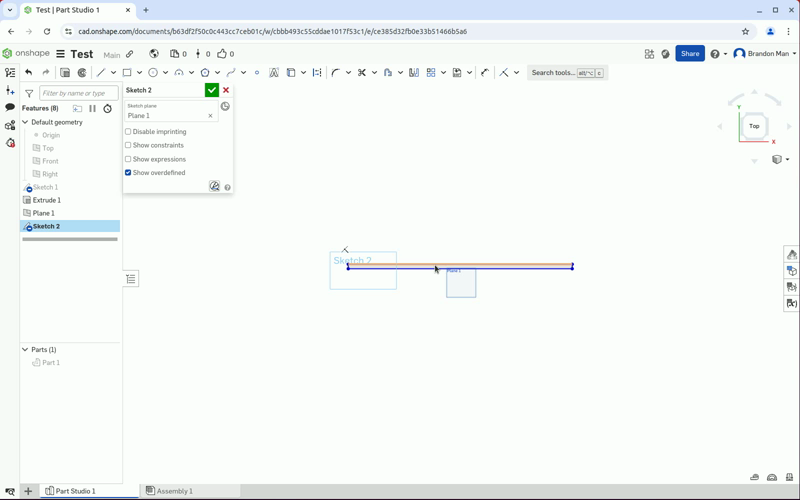
scroll(6)
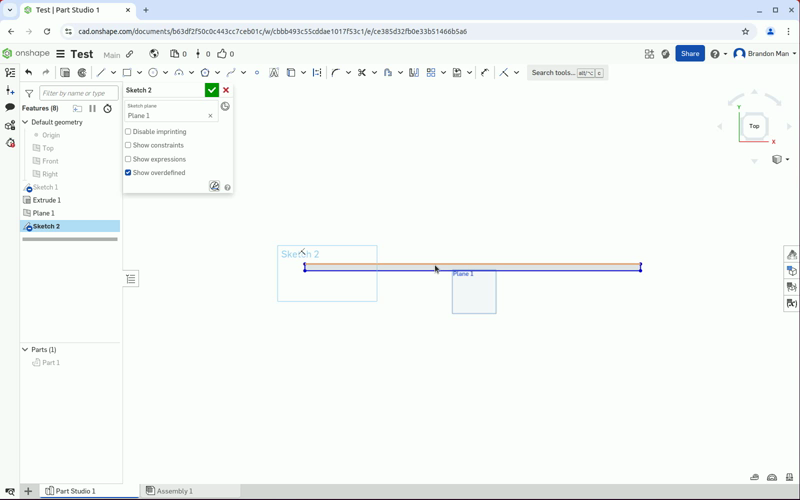
scroll(6)
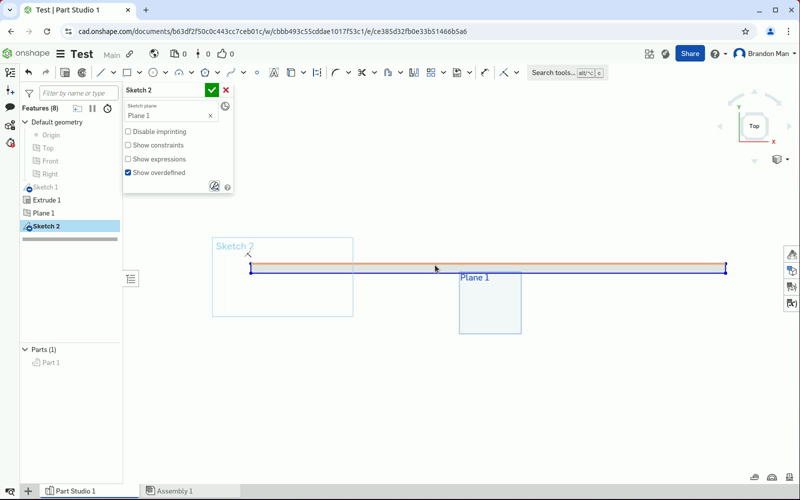
scroll(6)
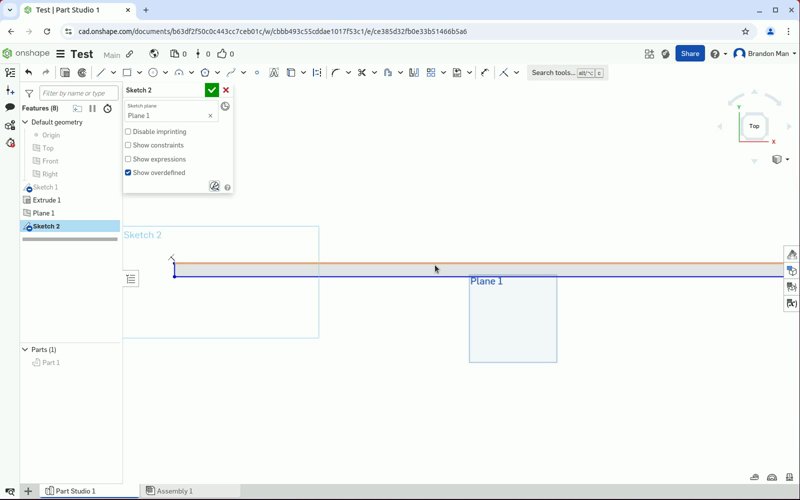
scroll(6)
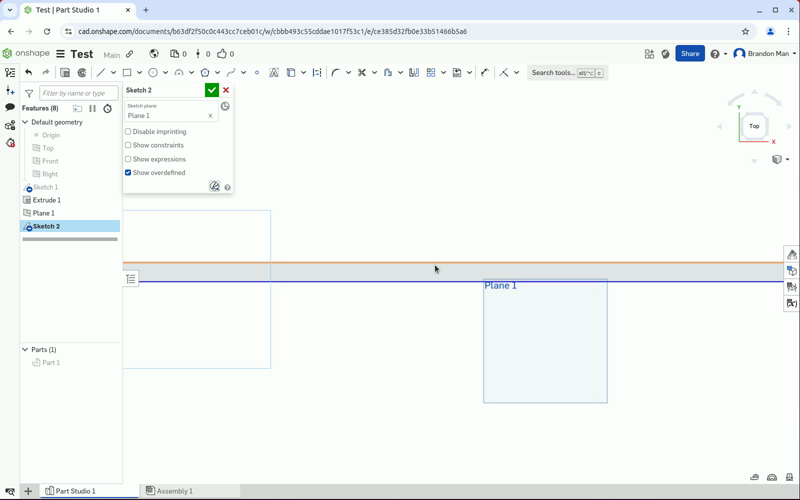
scroll(6)
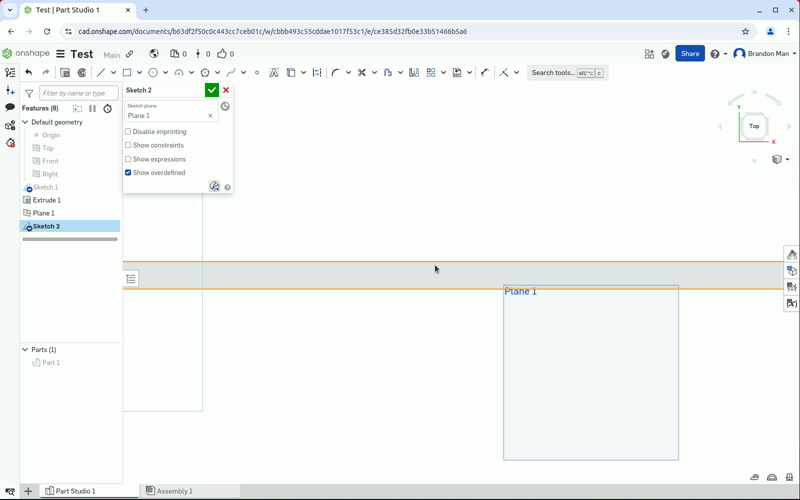
scroll(6)
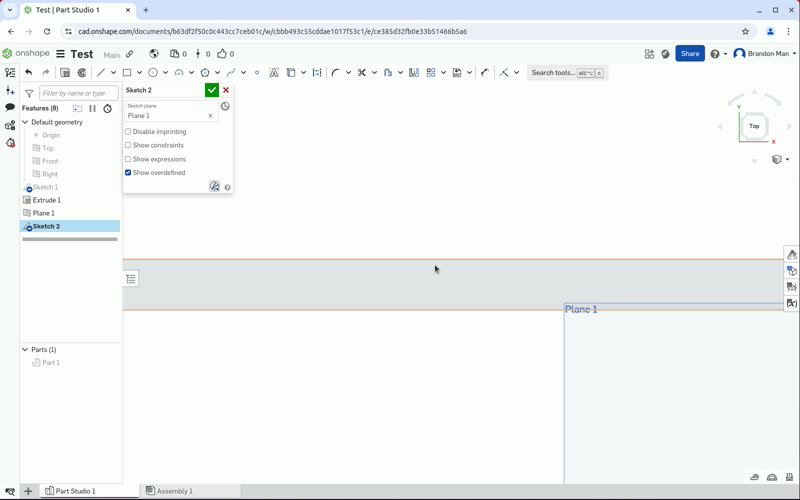
click(435, 264)
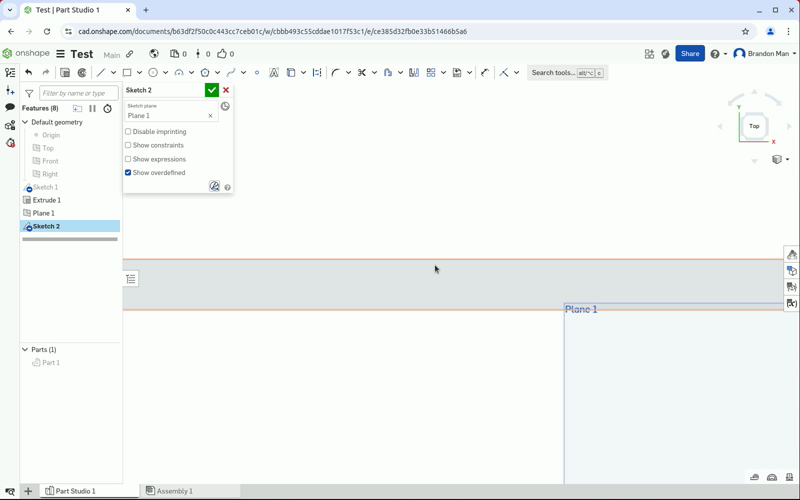
scroll(-6)
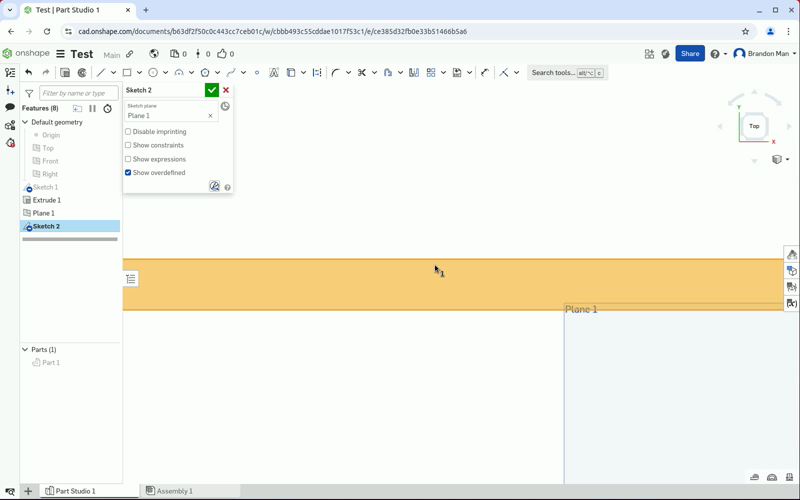
scroll(-6)
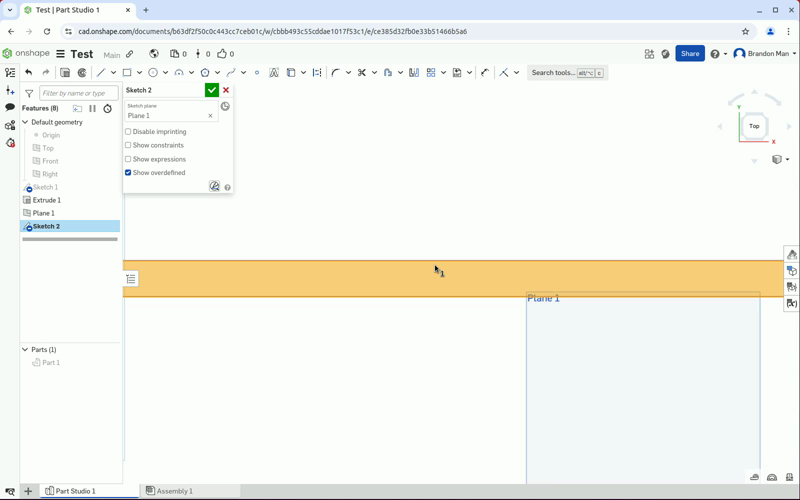
scroll(-6)
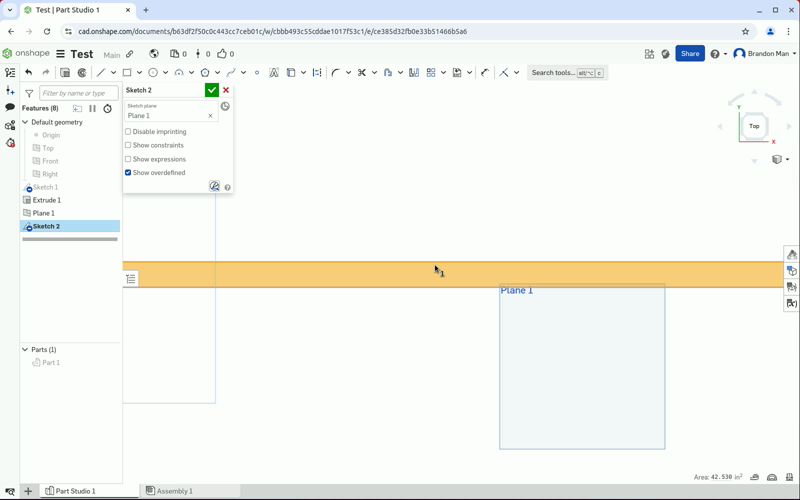
scroll(-6)
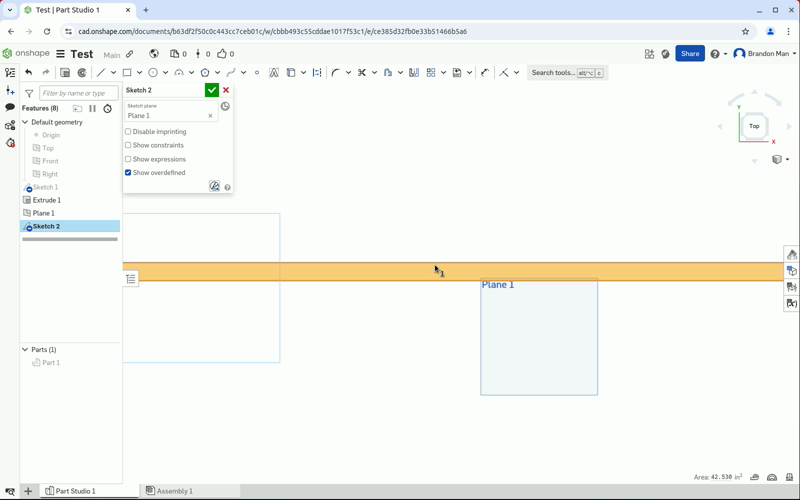
scroll(-6)
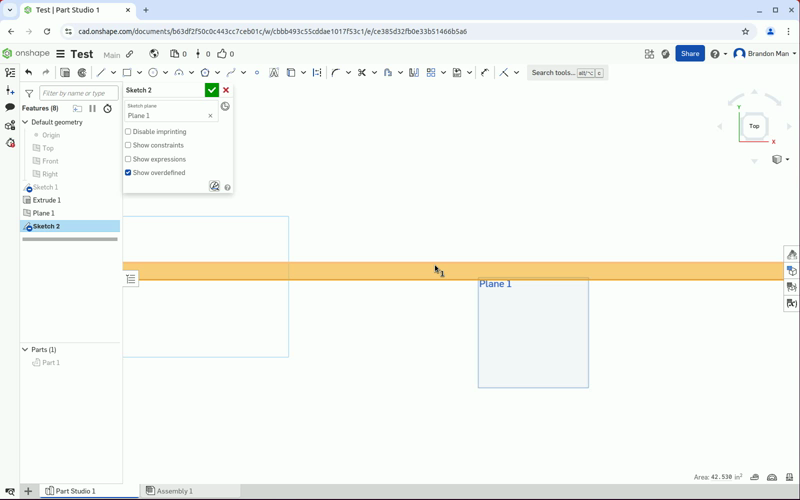
scroll(-6)
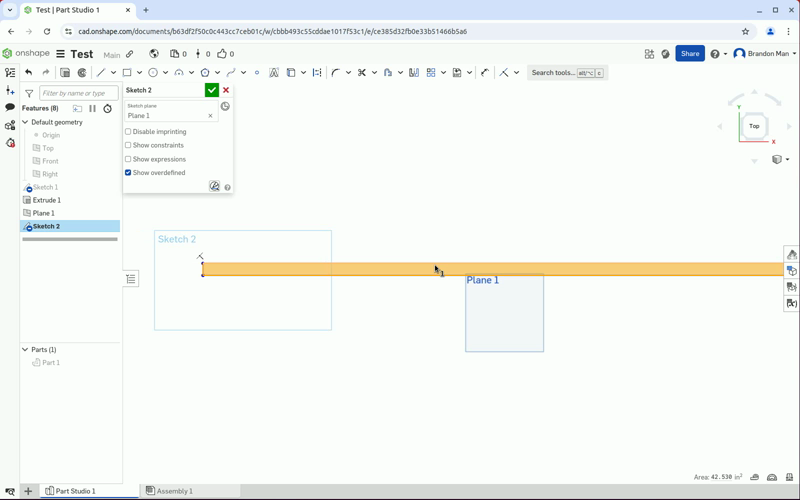
scroll(-6)
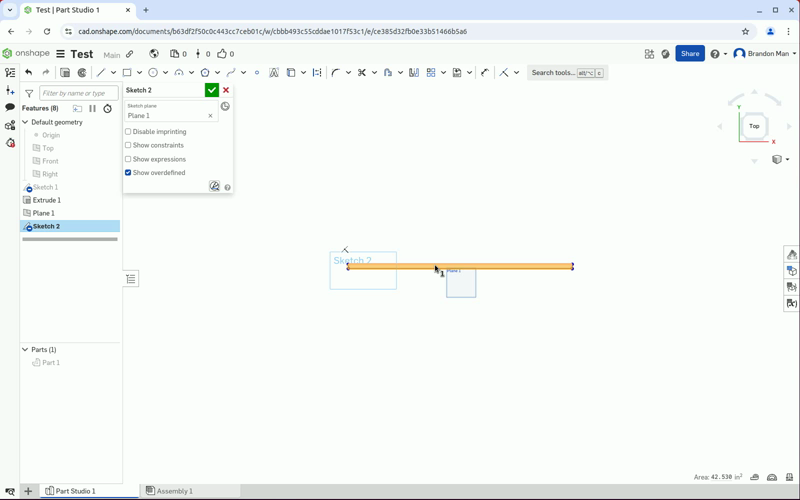
mouse_move(73, 352)
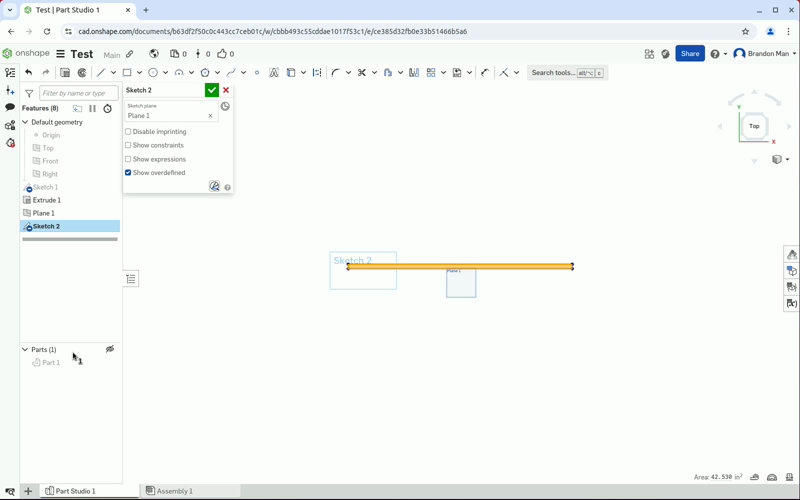
key(shift+y)
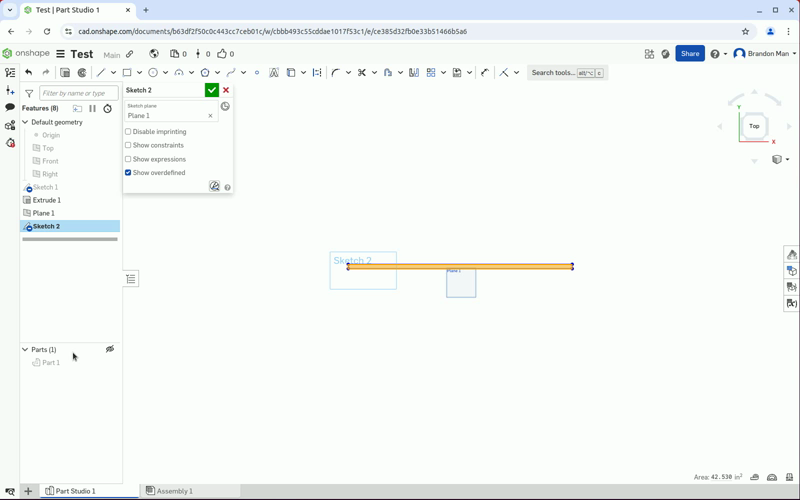
key(shift+e)
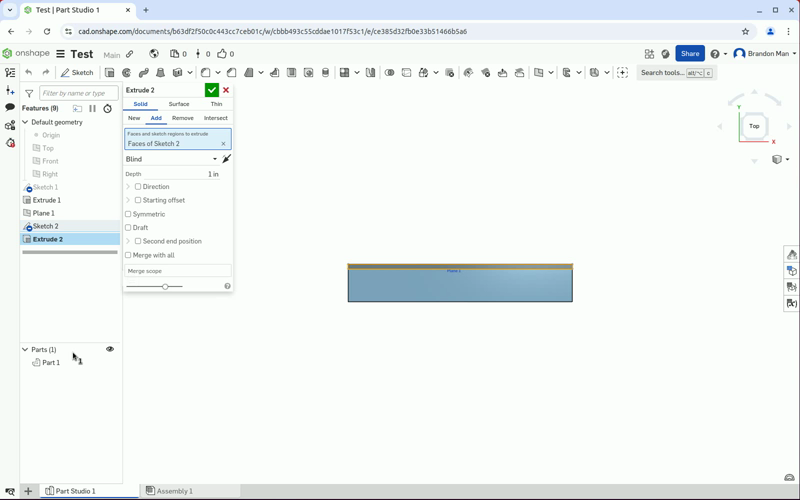
mouse_move(143, 106)
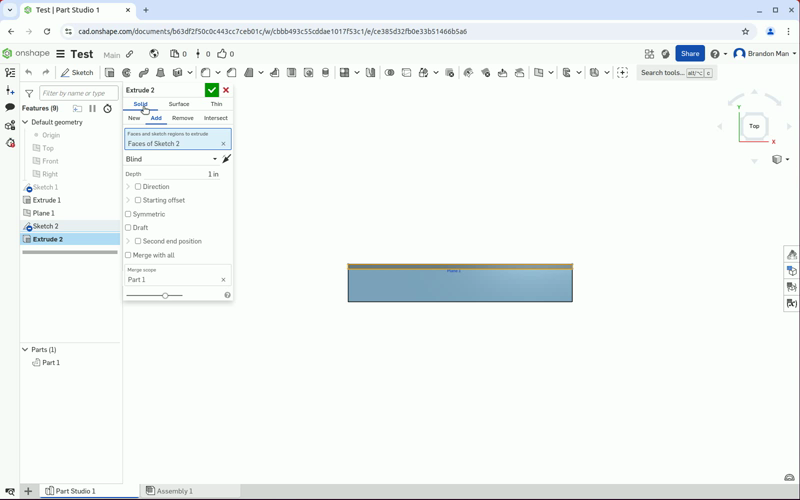
click(143, 106)
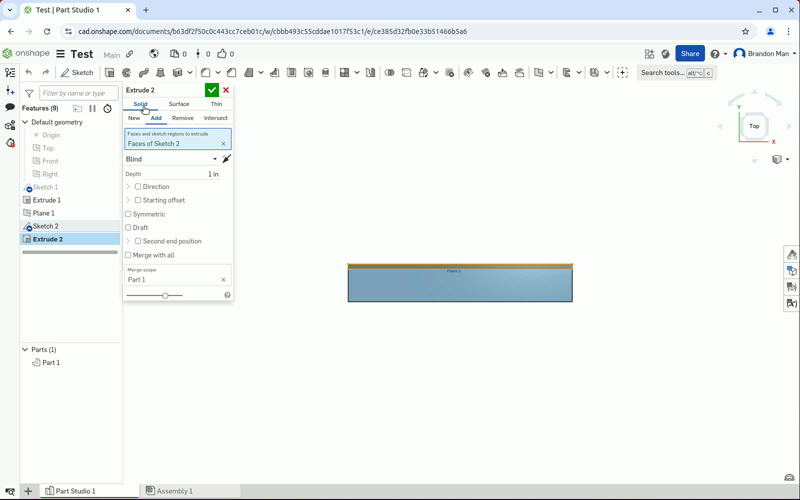
mouse_move(137, 120)
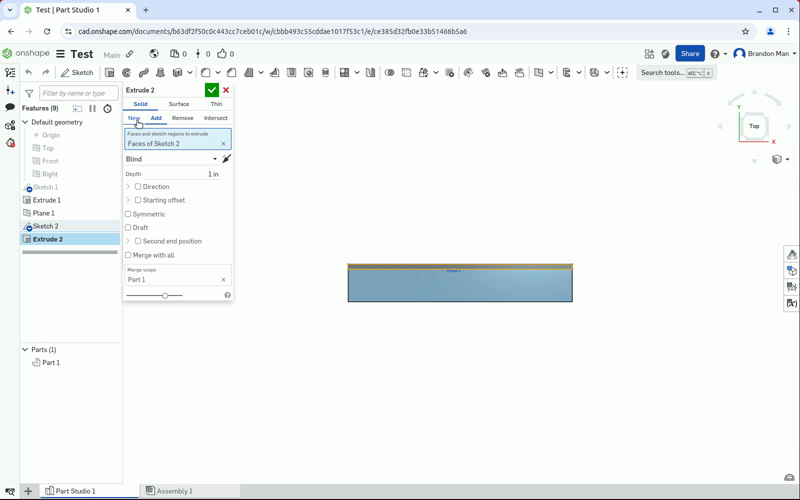
click(137, 120)
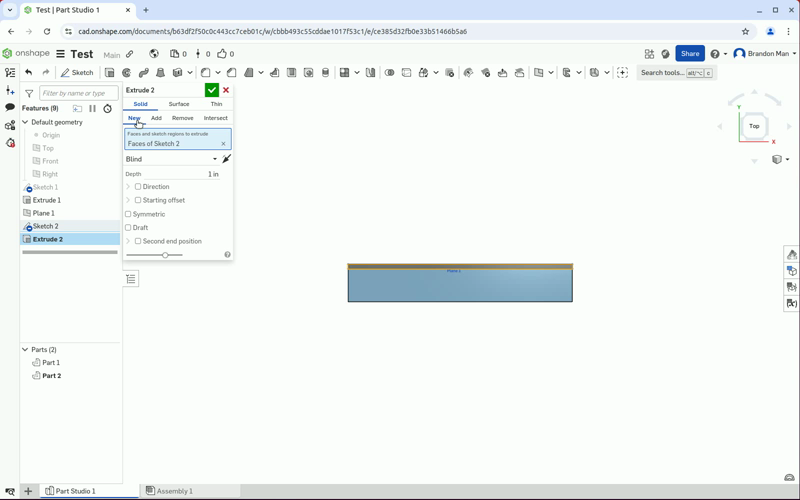
key(tab, 4)
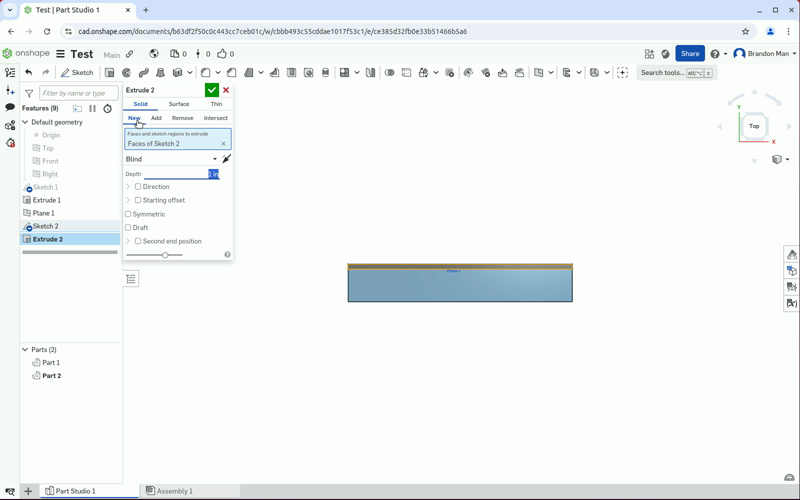
text(4.814)
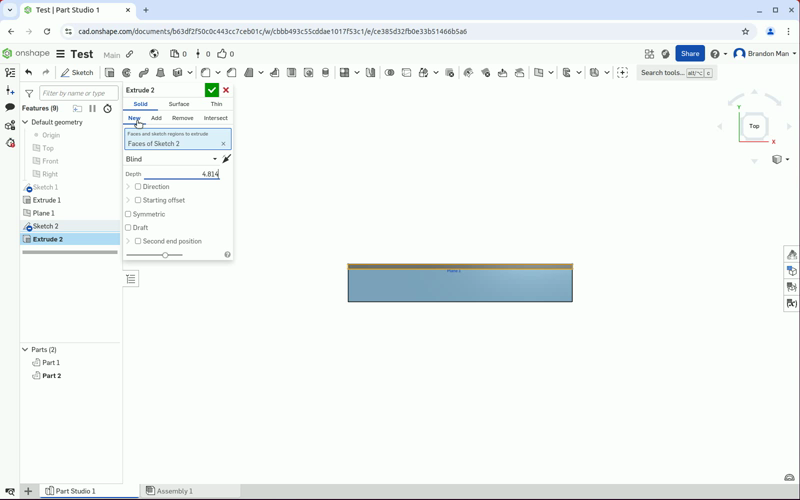
key(enter)
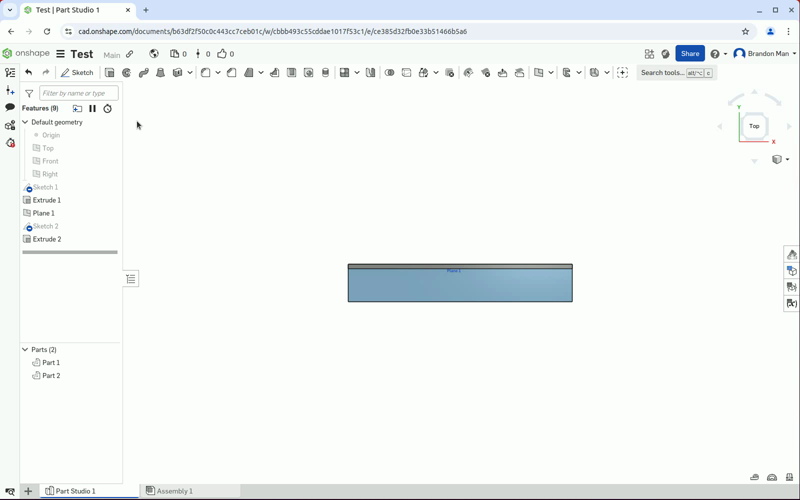
key(shift+h)
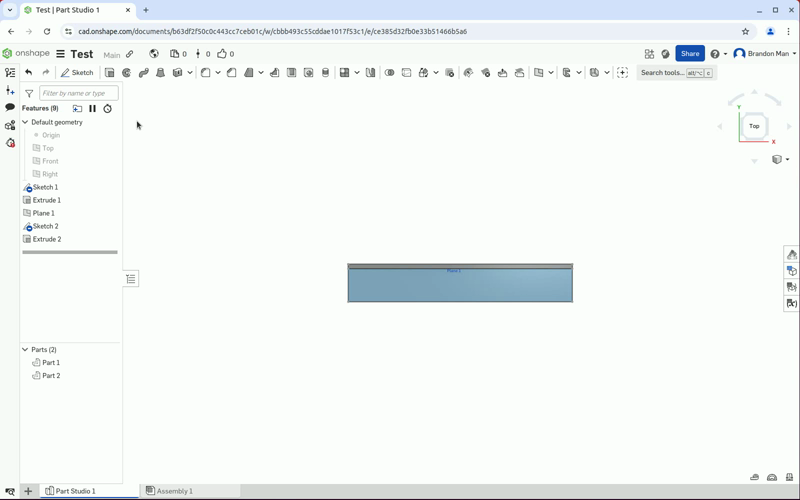
key(shift+h)
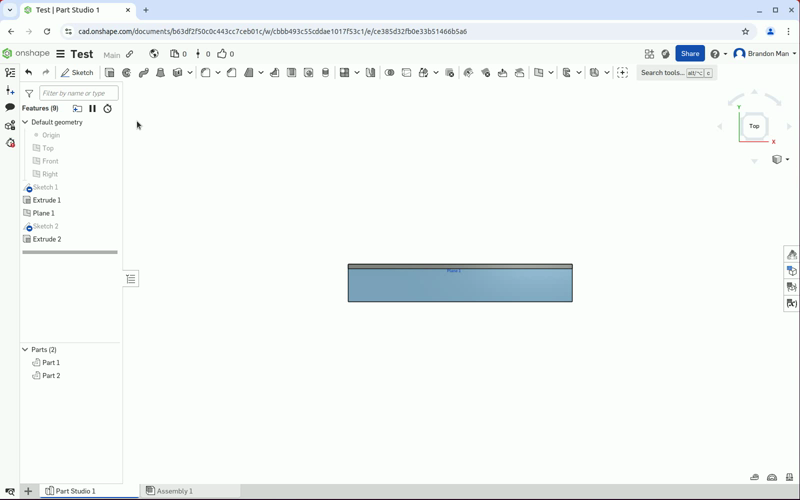
mouse_move(73, 189)
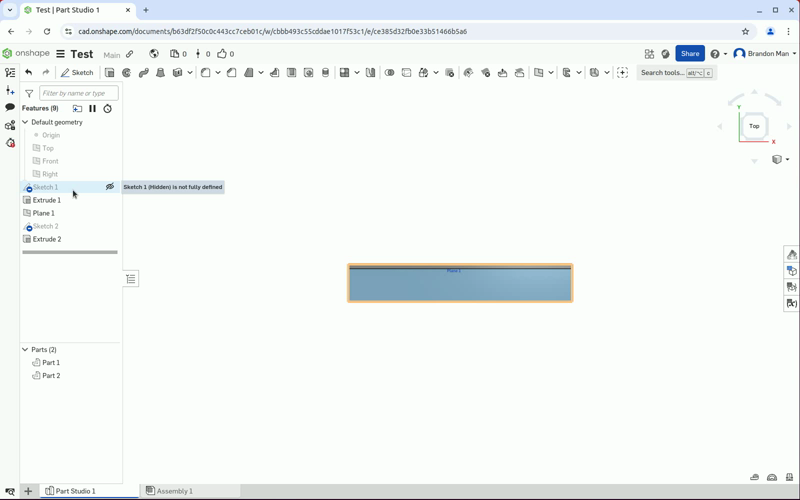
click(73, 189)
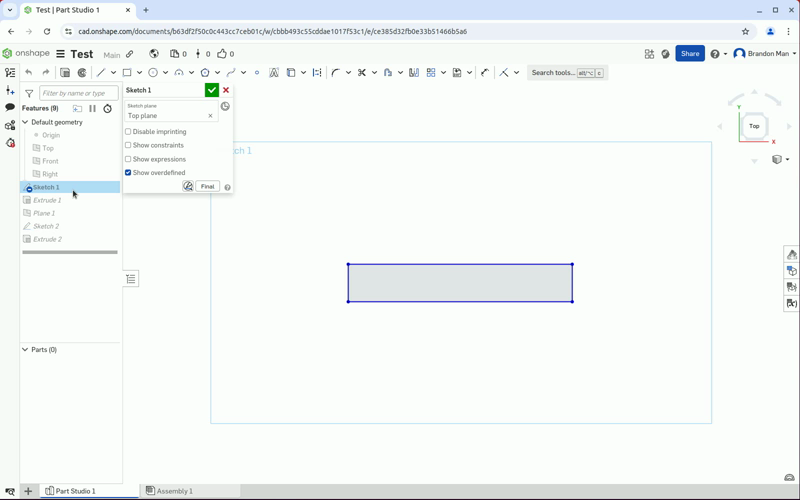
mouse_move(229, 92)
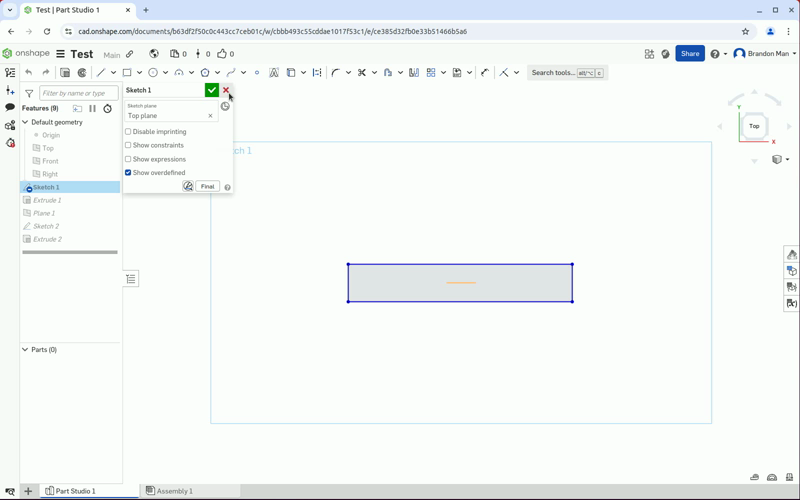
click(229, 92)
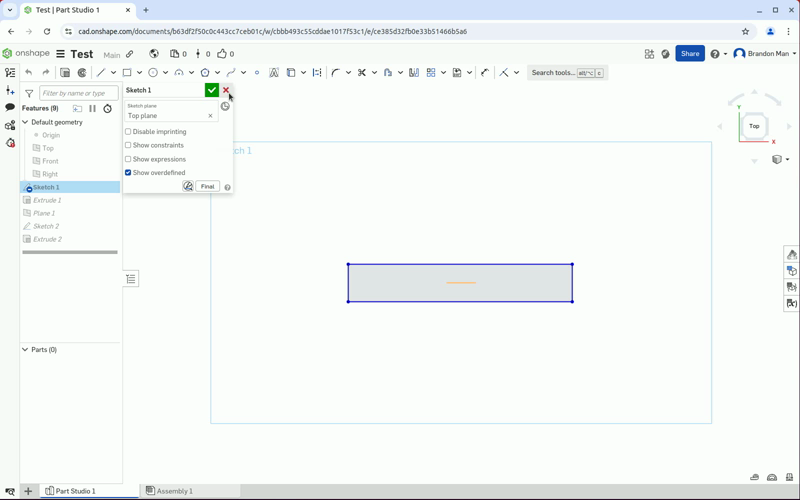
key(shift+s)
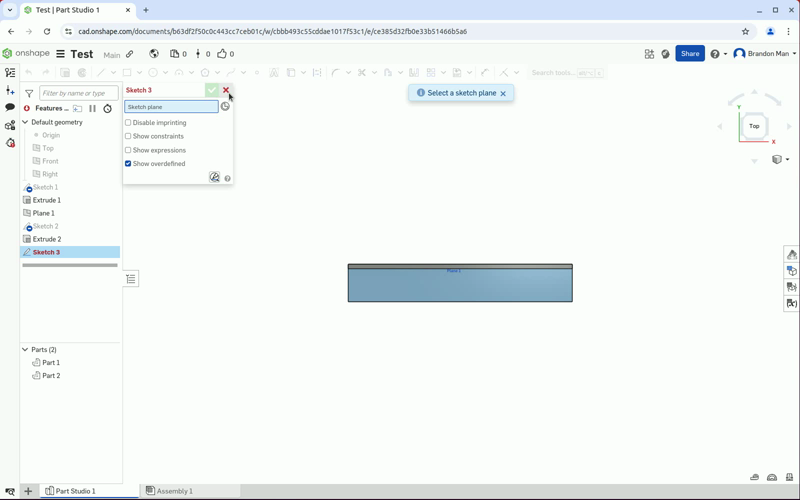
mouse_move(73, 215)
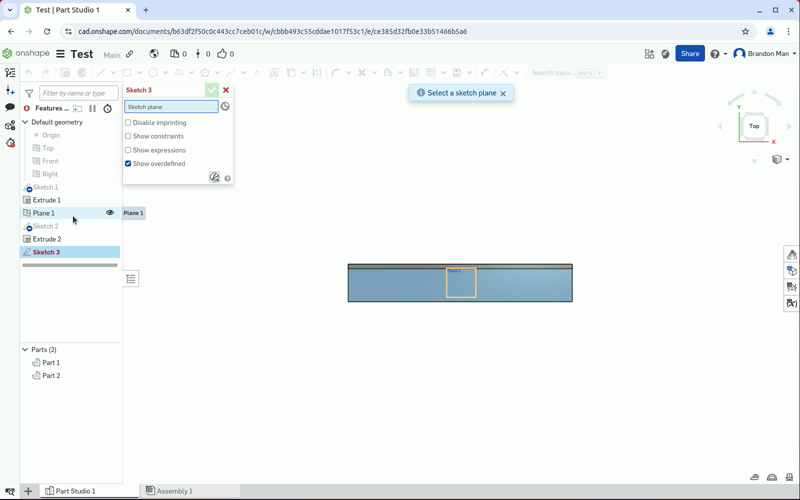
click(73, 215)
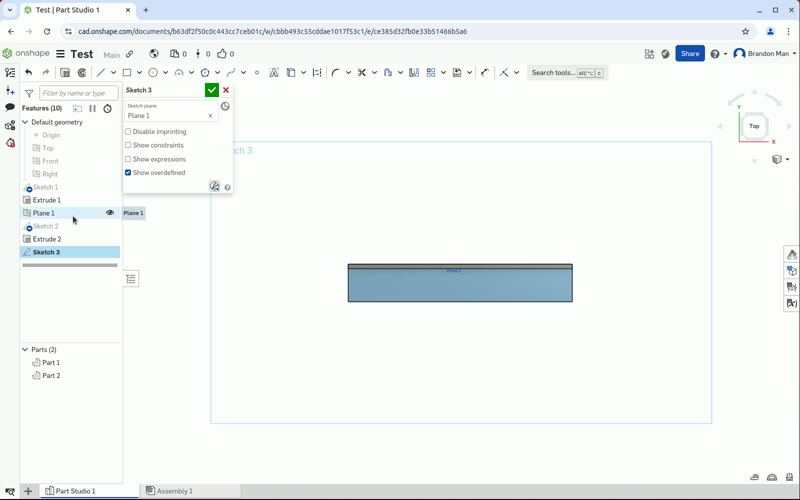
mouse_move(73, 352)
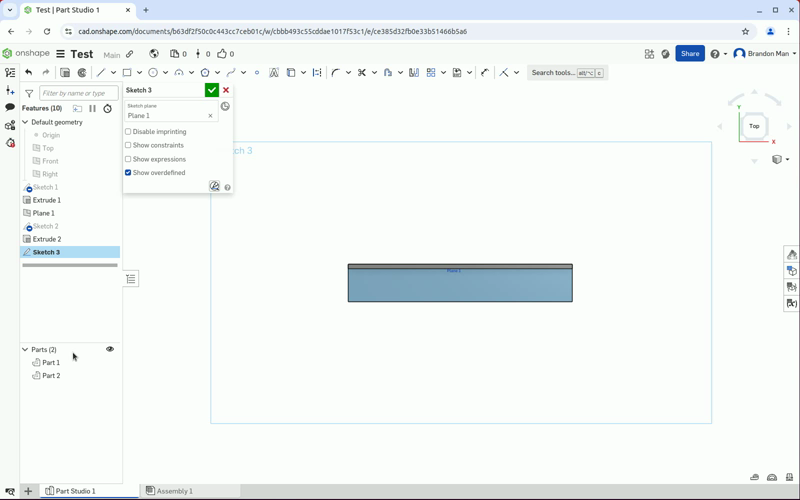
key(y)
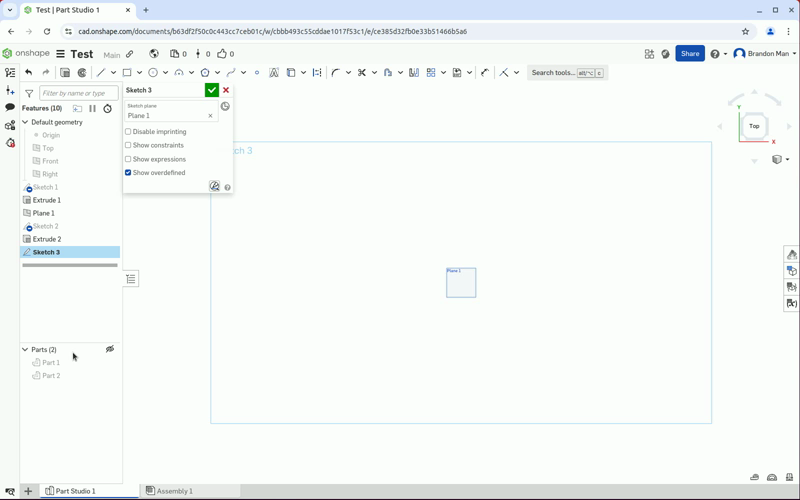
key(l)
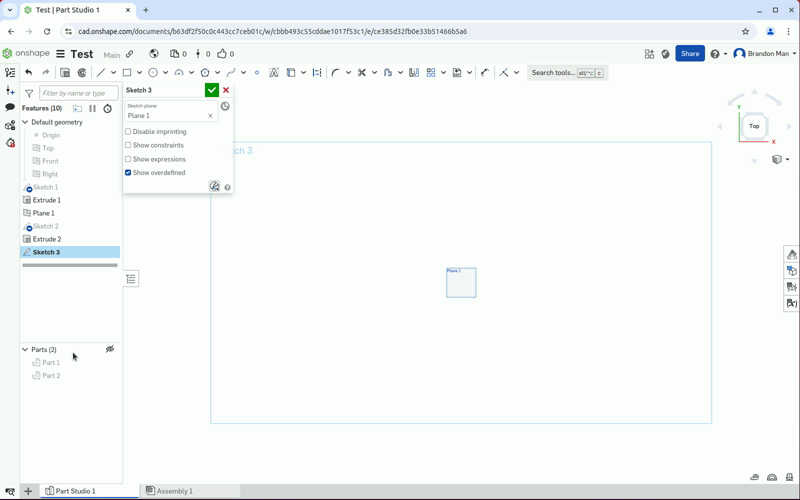
key_down(shift)
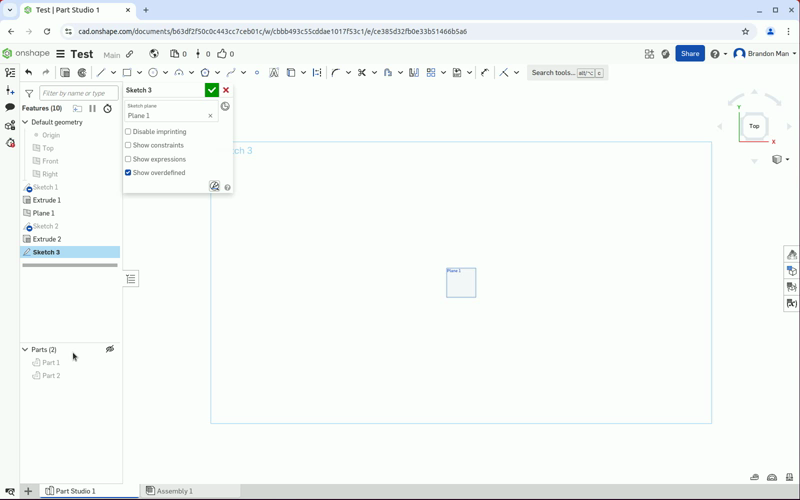
mouse_move(348, 301)
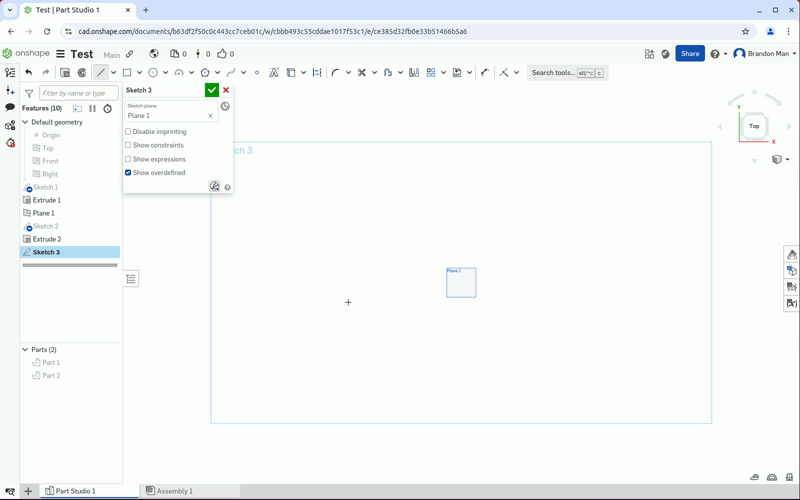
click(348, 301)
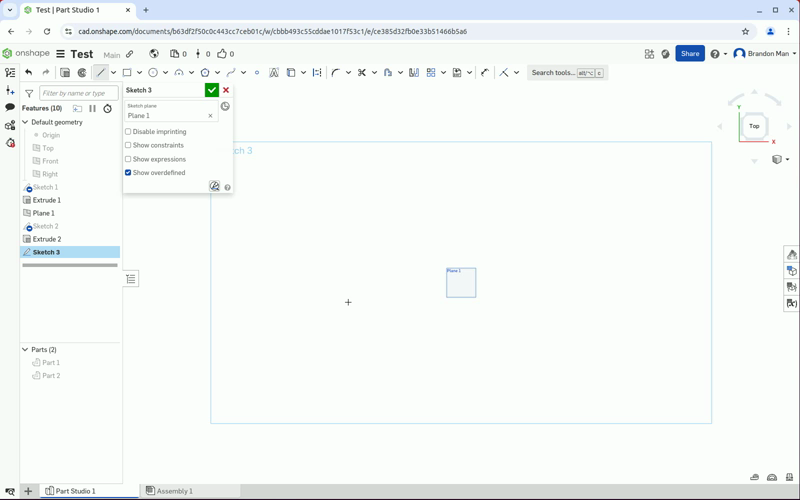
key_up(shift)
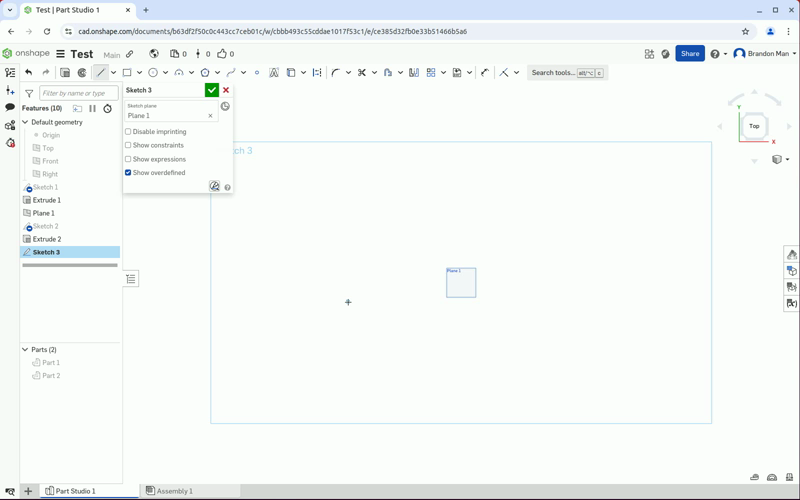
key_down(shift)
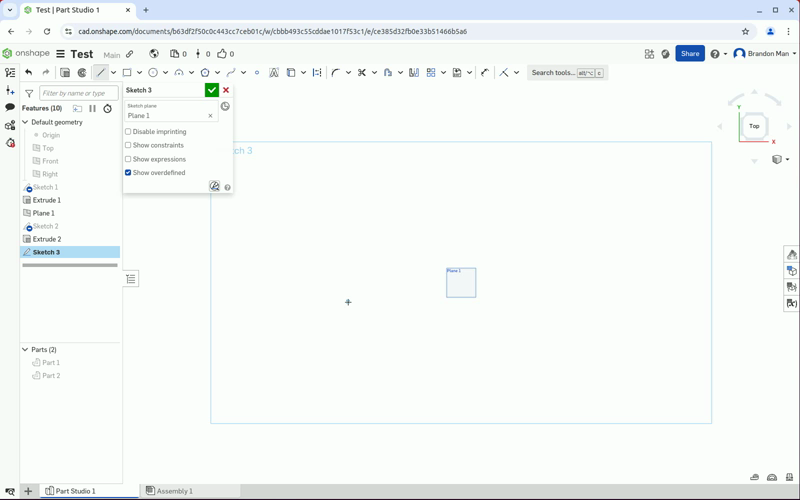
mouse_move(572, 301)
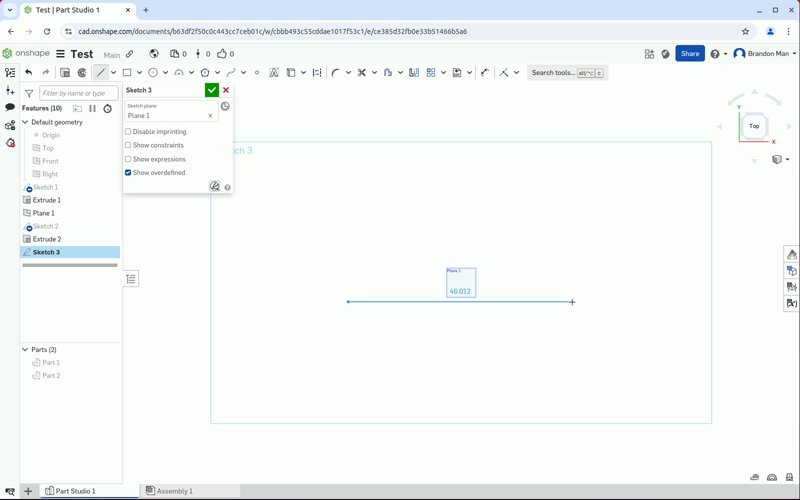
click(572, 301)
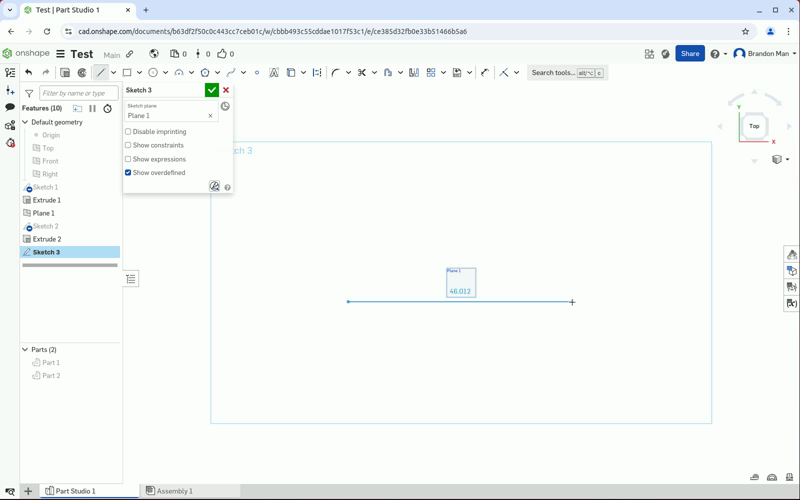
key_up(shift)
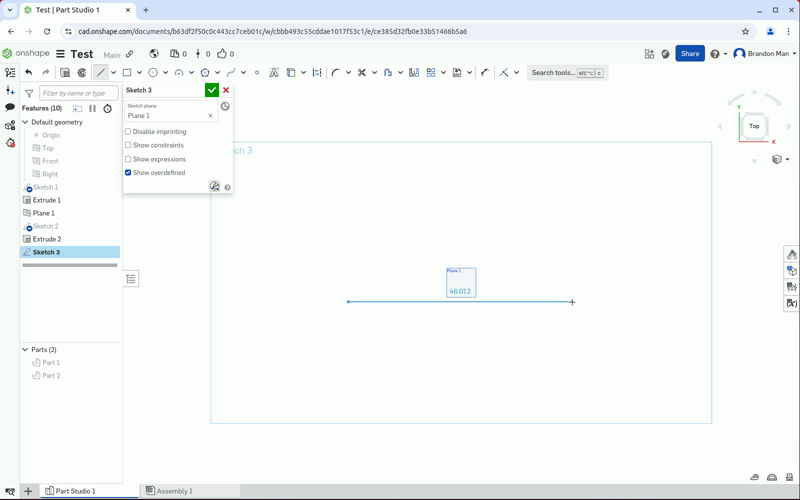
key_down(shift)
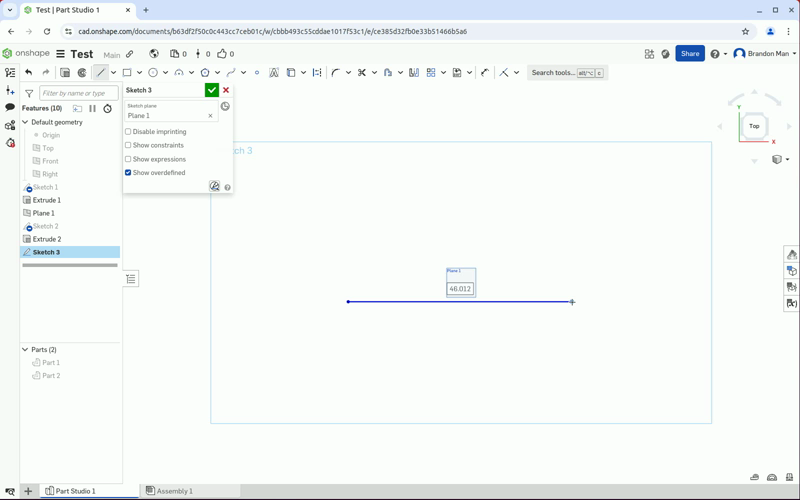
mouse_move(589, 301)
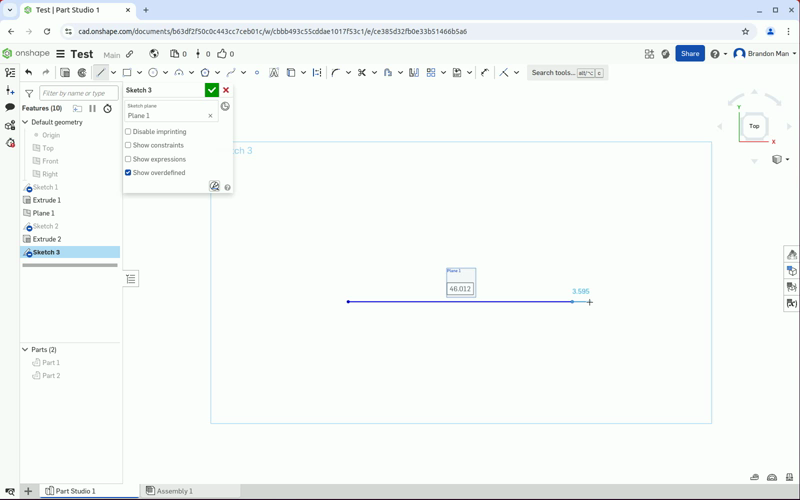
mouse_move(572, 297)
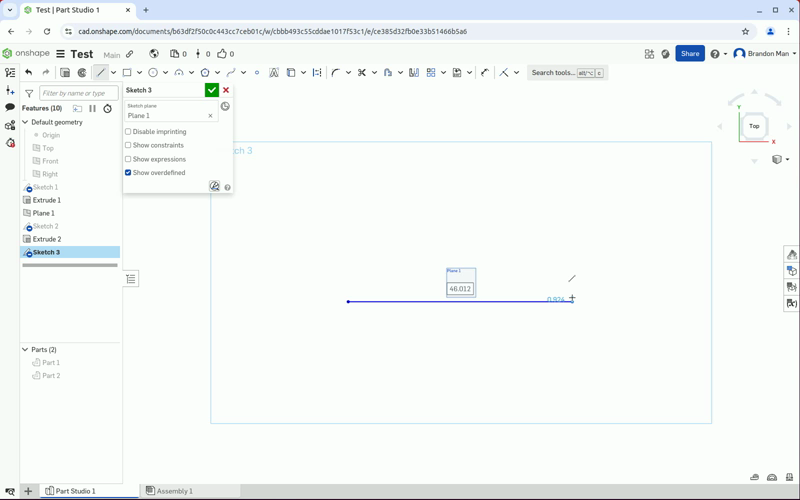
scroll(6)
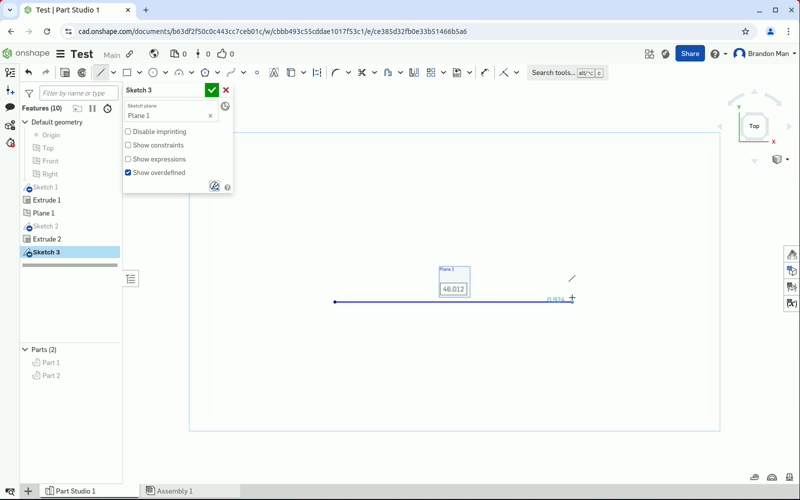
scroll(6)
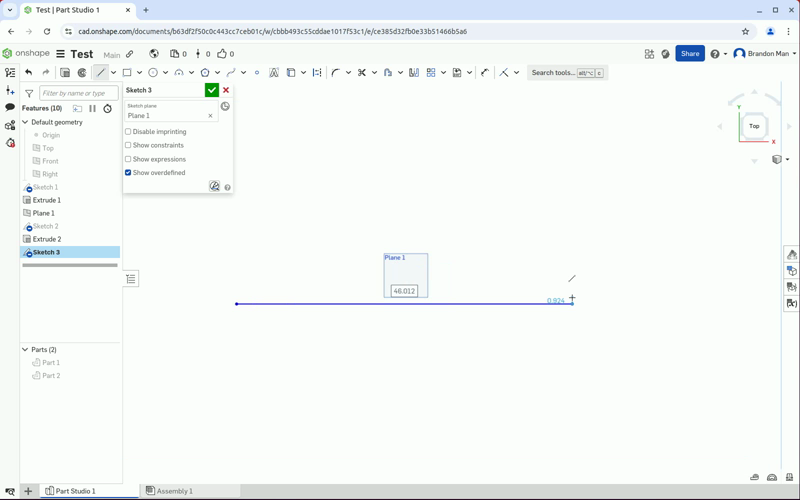
scroll(6)
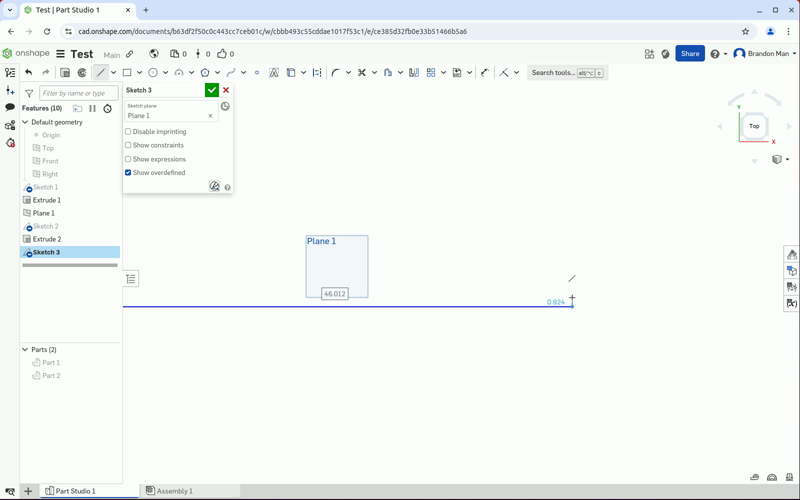
scroll(6)
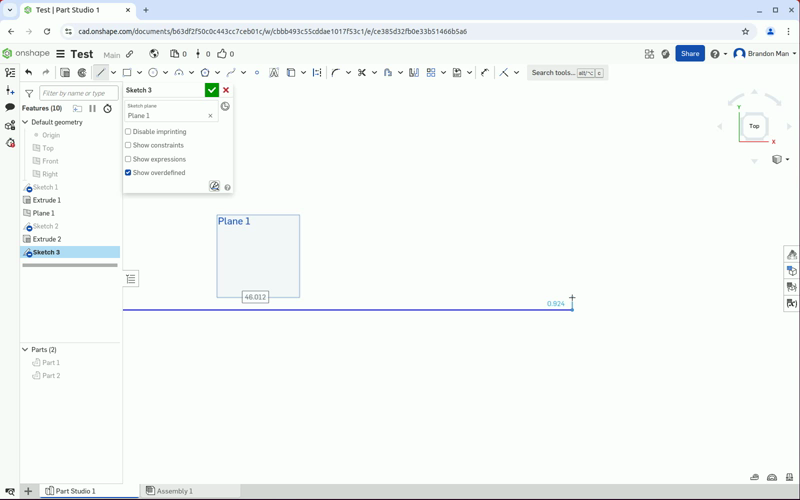
scroll(6)
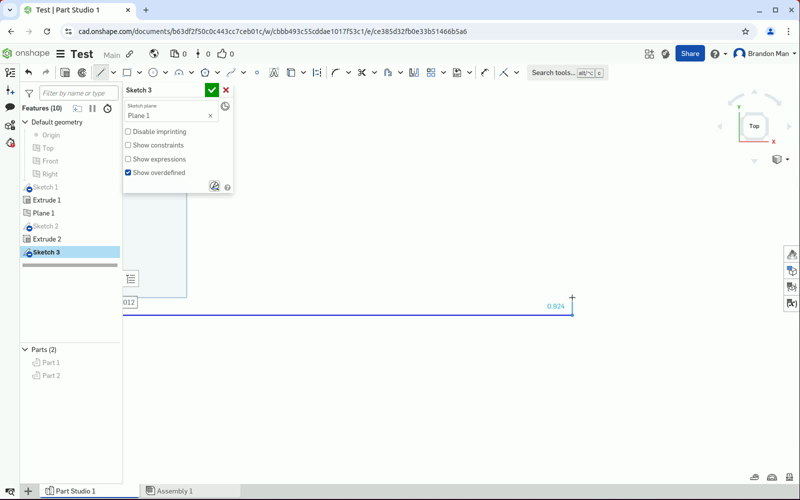
scroll(6)
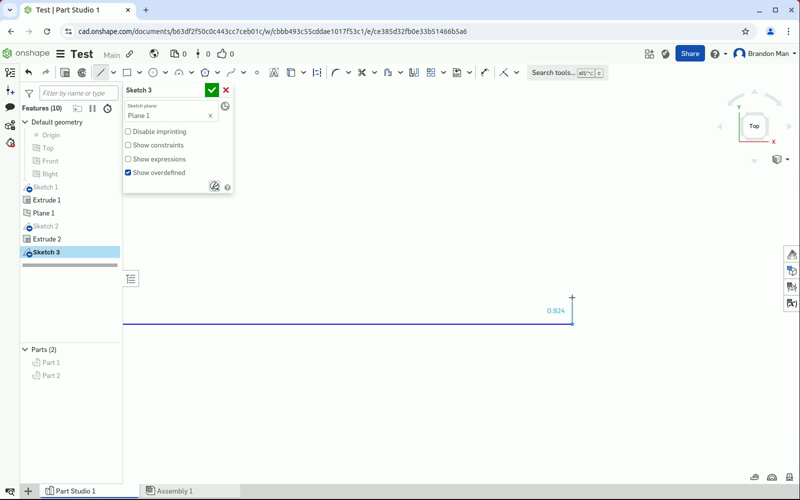
scroll(6)
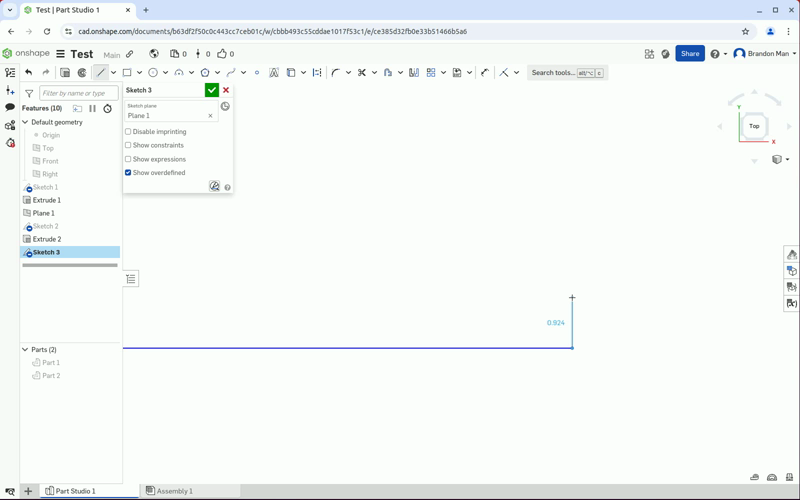
click(572, 297)
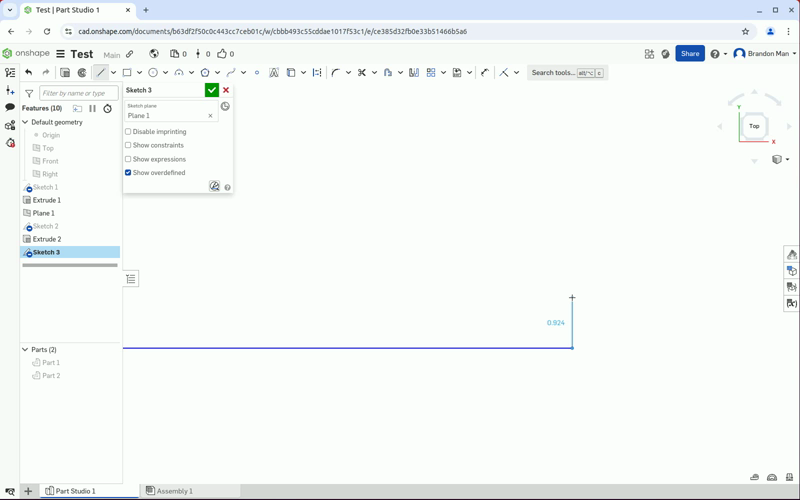
scroll(-6)
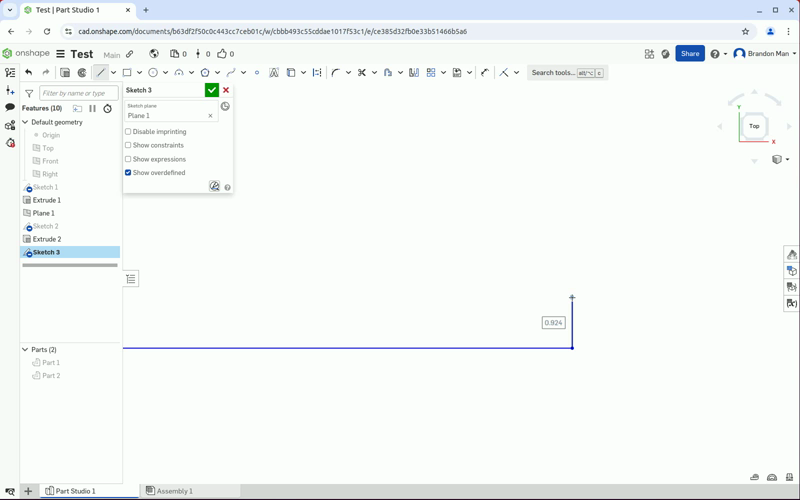
scroll(-6)
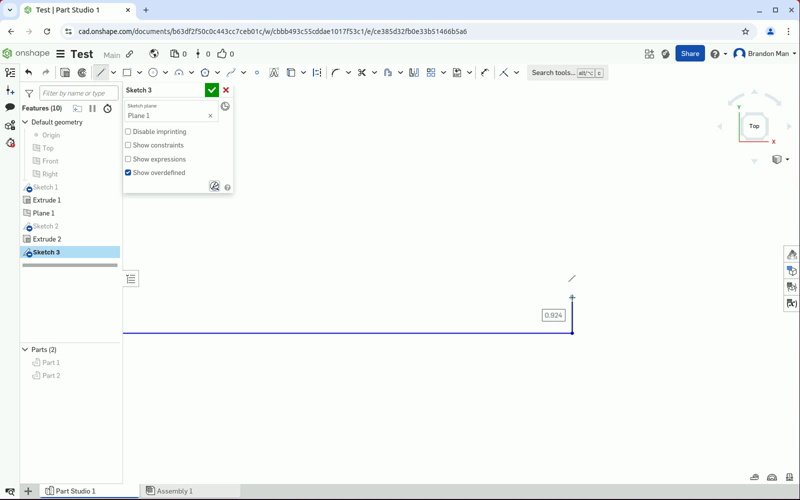
scroll(-6)
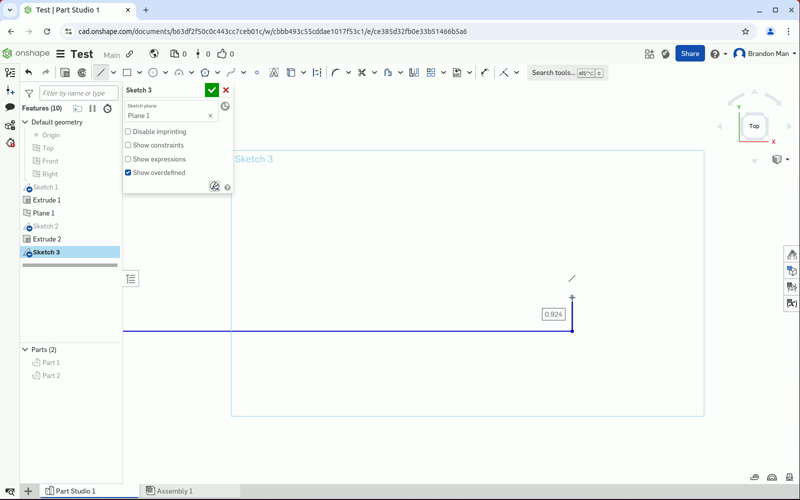
scroll(-6)
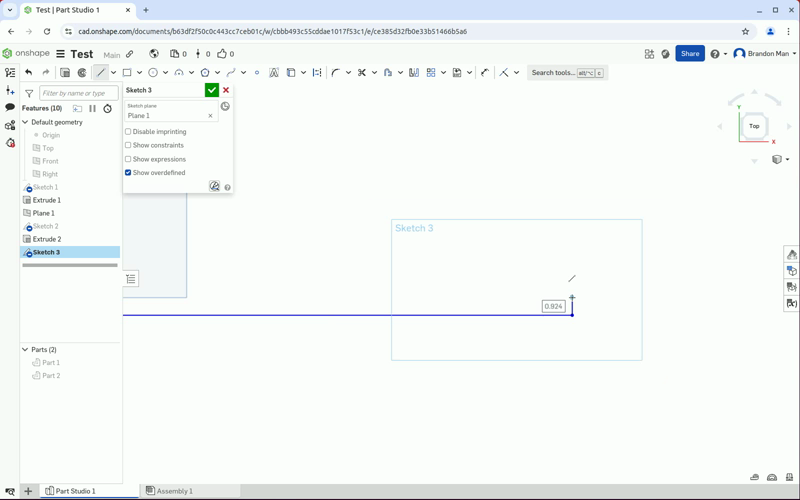
scroll(-6)
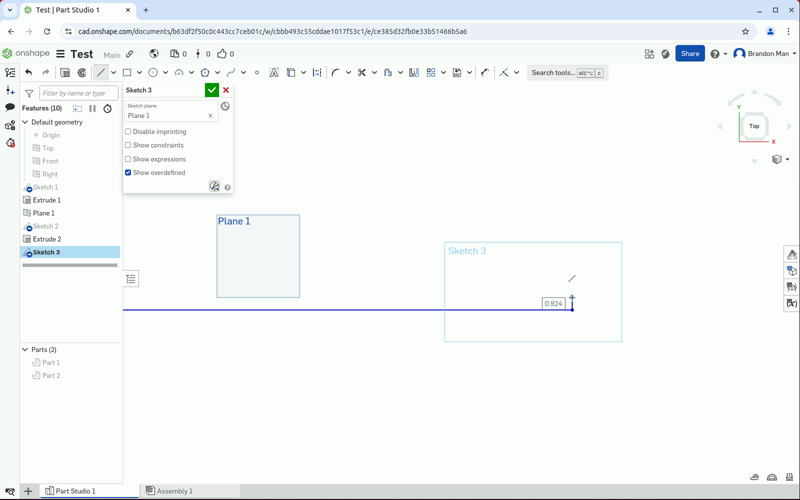
scroll(-6)
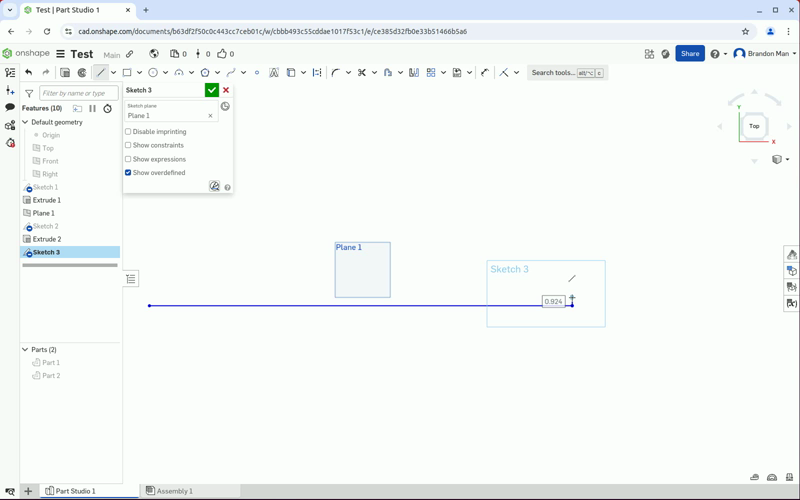
scroll(-6)
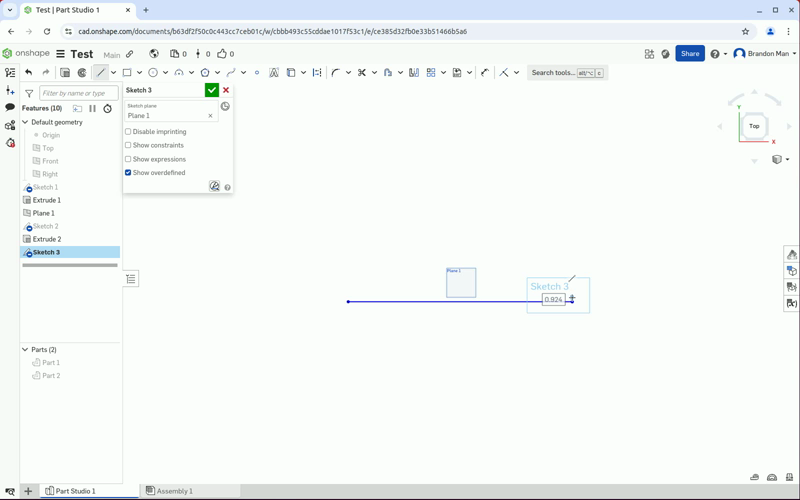
key_up(shift)
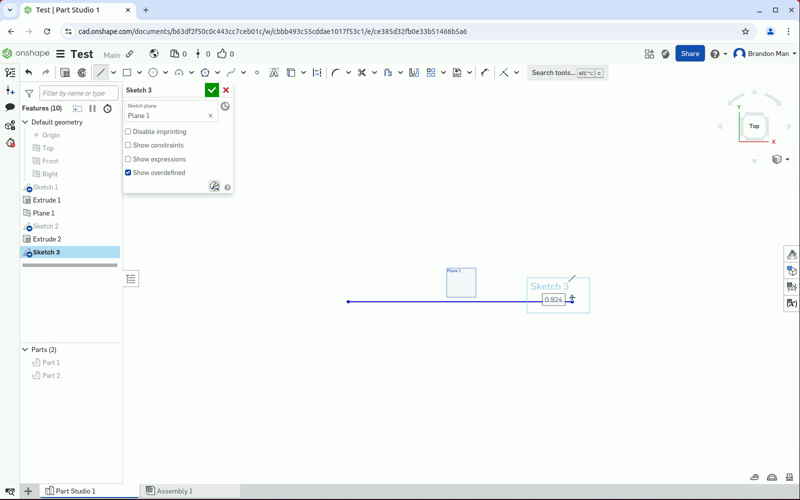
key_down(shift)
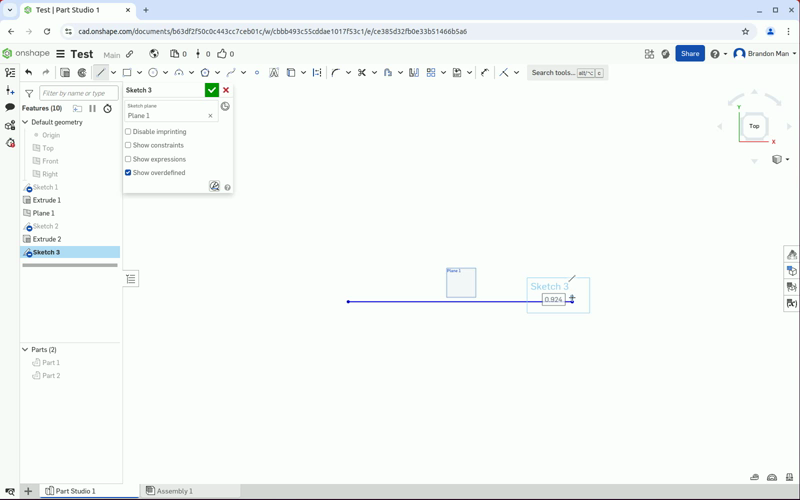
mouse_move(348, 297)
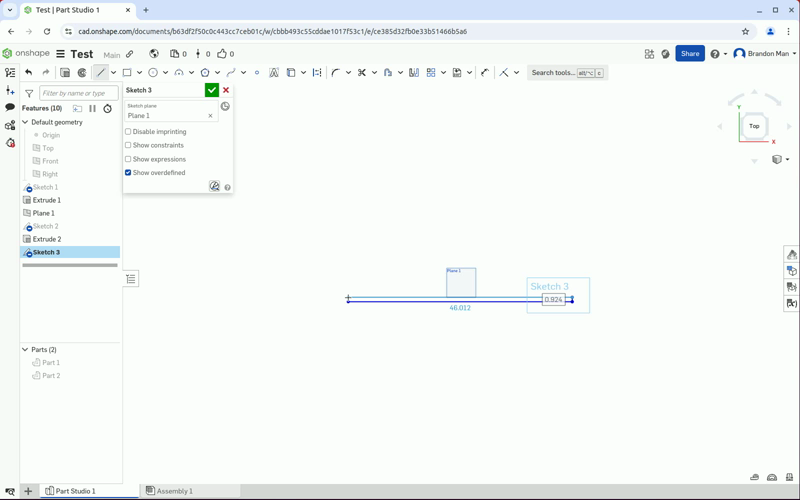
click(348, 297)
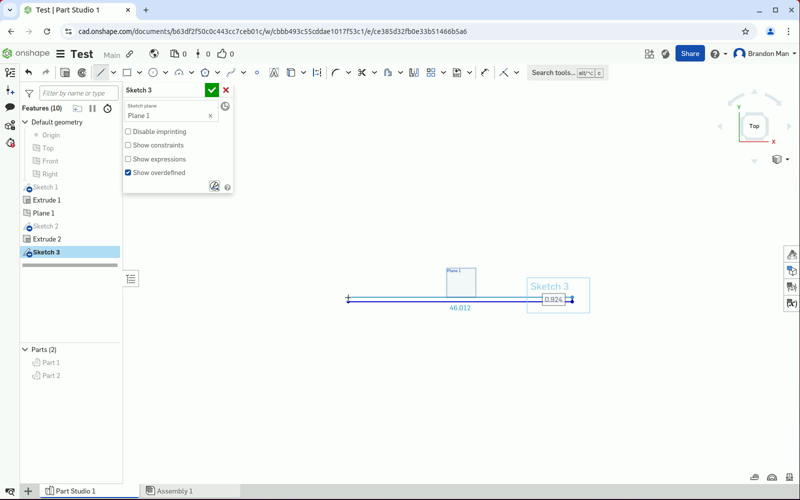
key_up(shift)
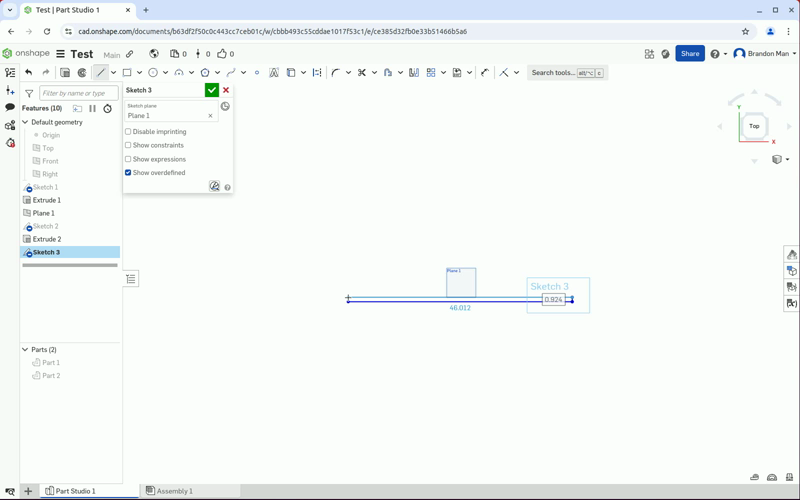
mouse_move(378, 297)
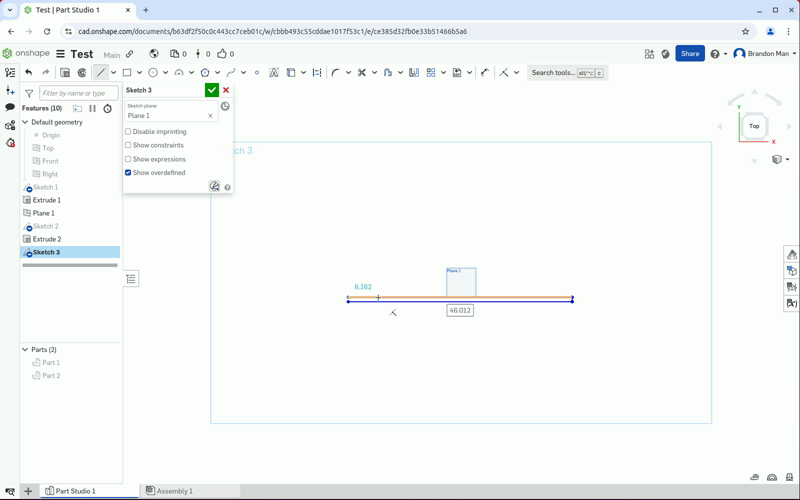
key_down(shift)
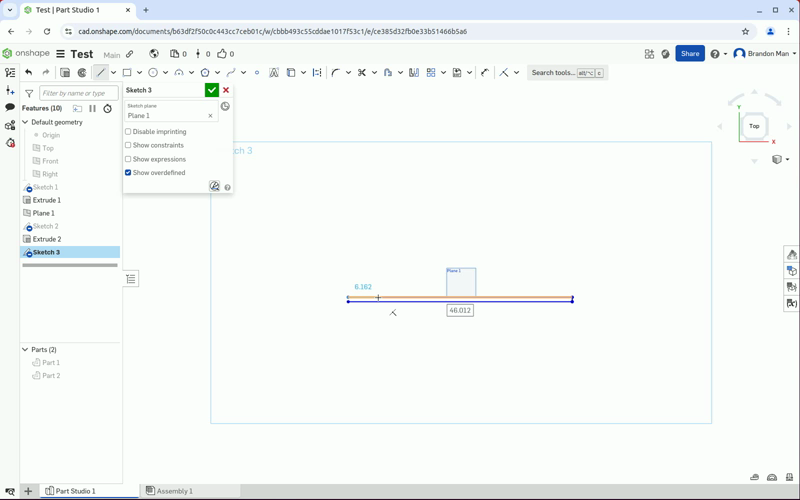
mouse_move(348, 301)
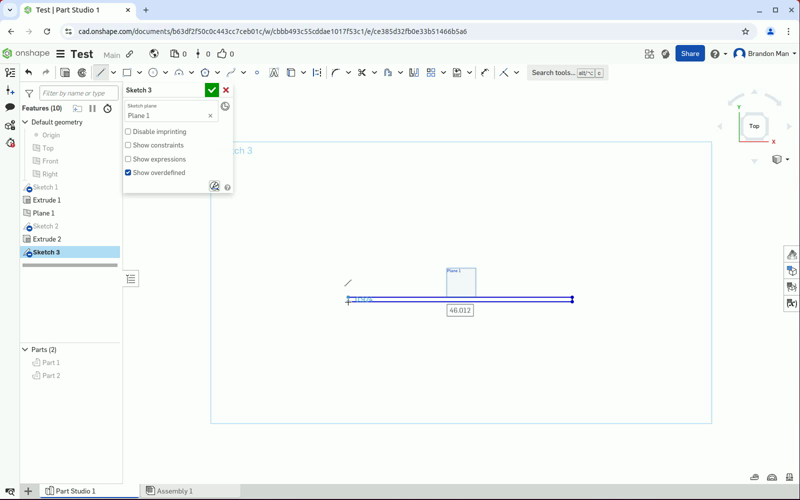
scroll(6)
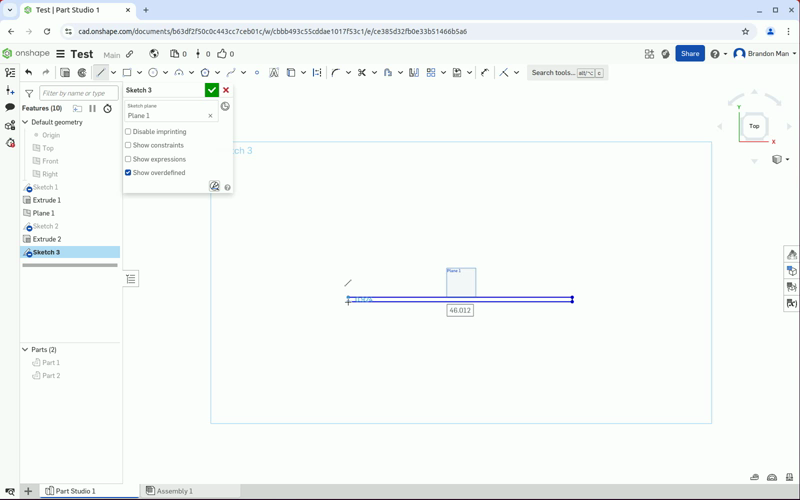
scroll(6)
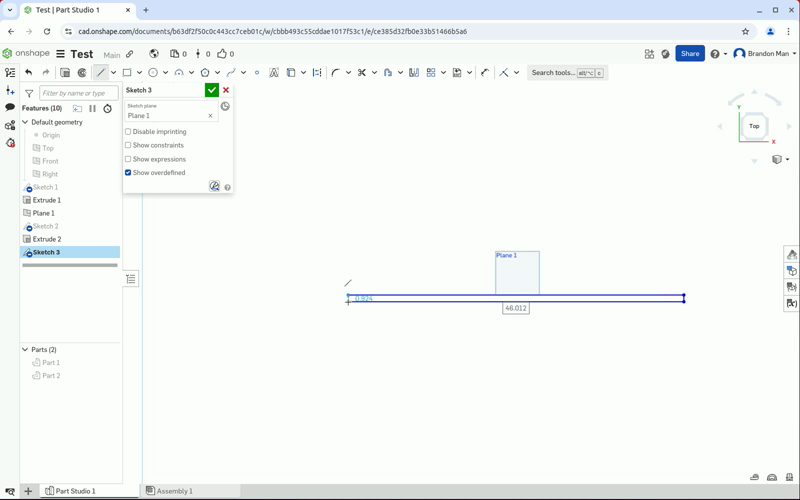
scroll(6)
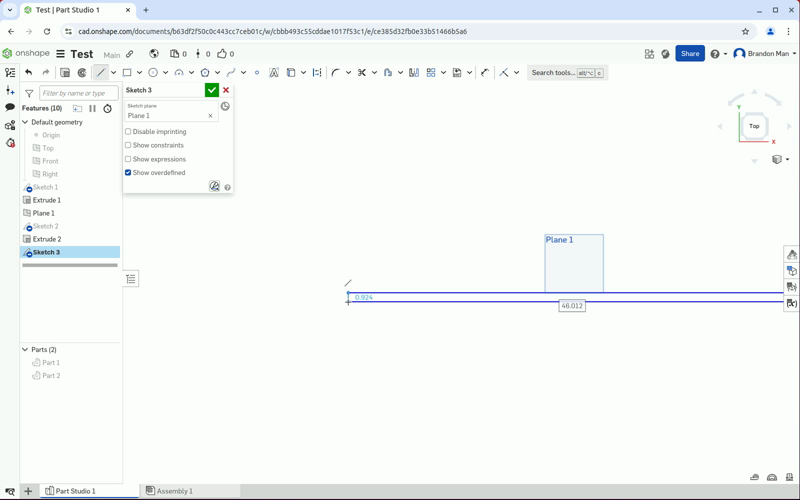
scroll(6)
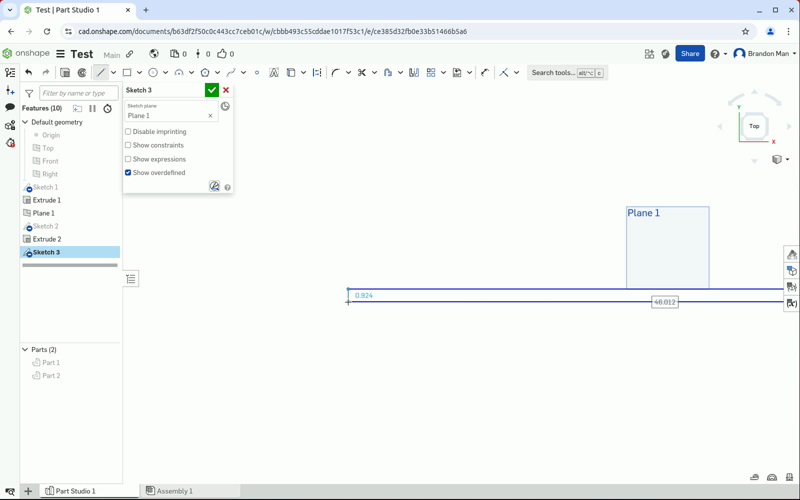
scroll(6)
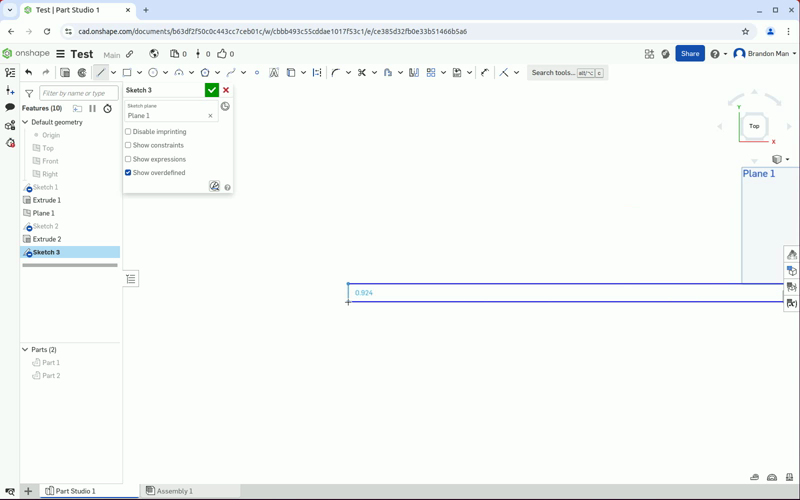
scroll(6)
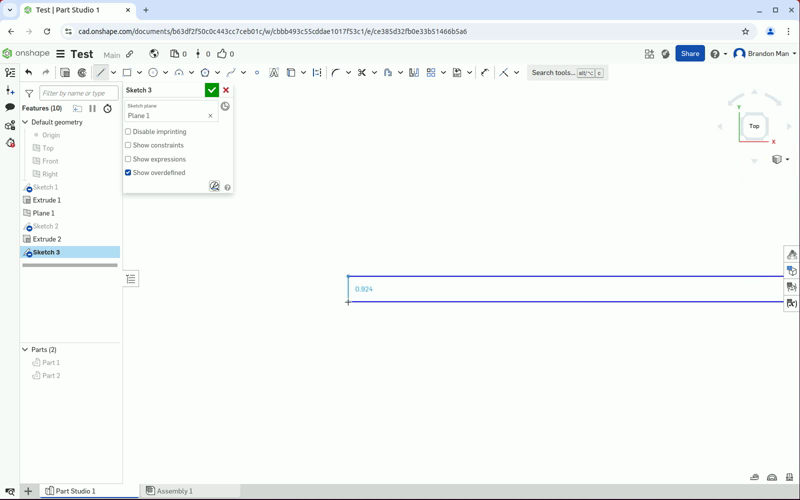
scroll(6)
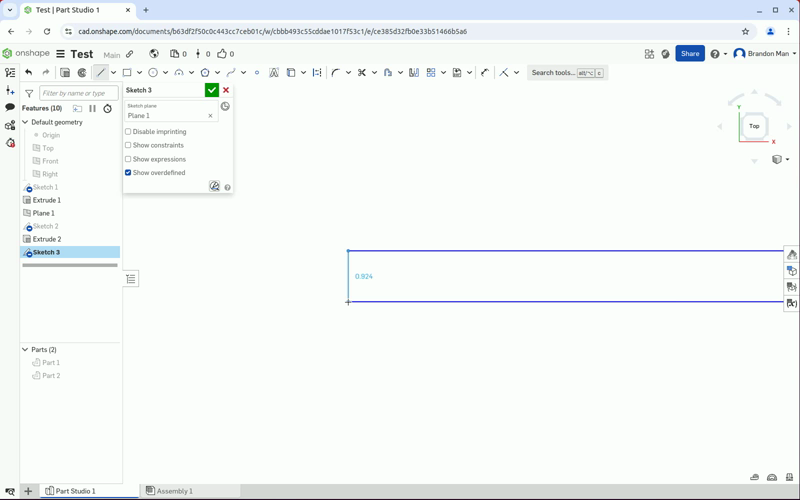
key_up(shift)
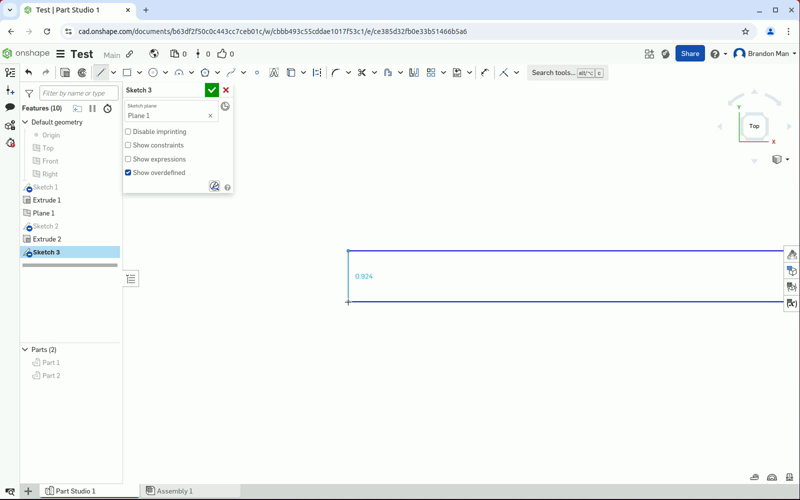
click(348, 301)
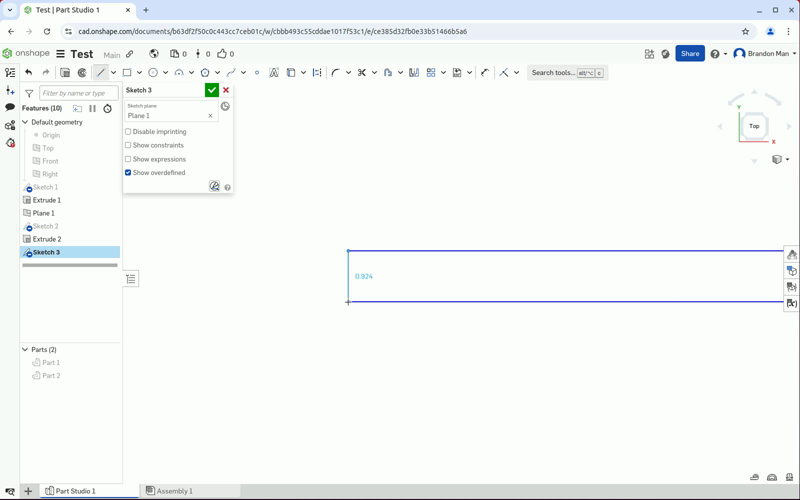
scroll(-6)
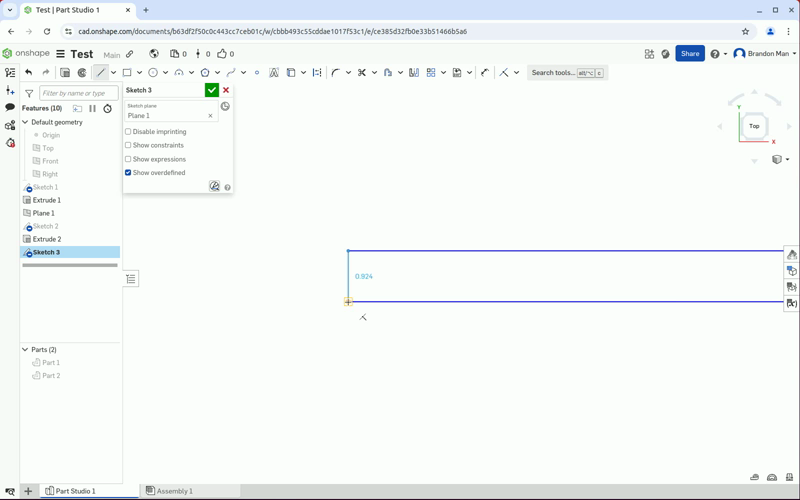
scroll(-6)
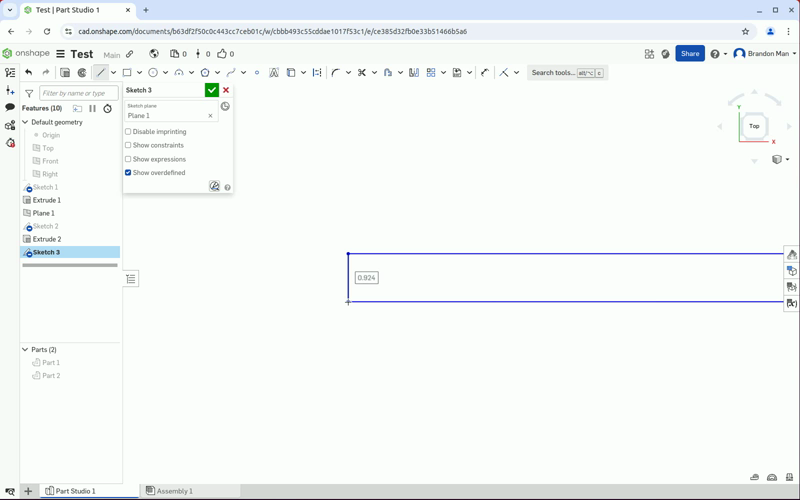
scroll(-6)
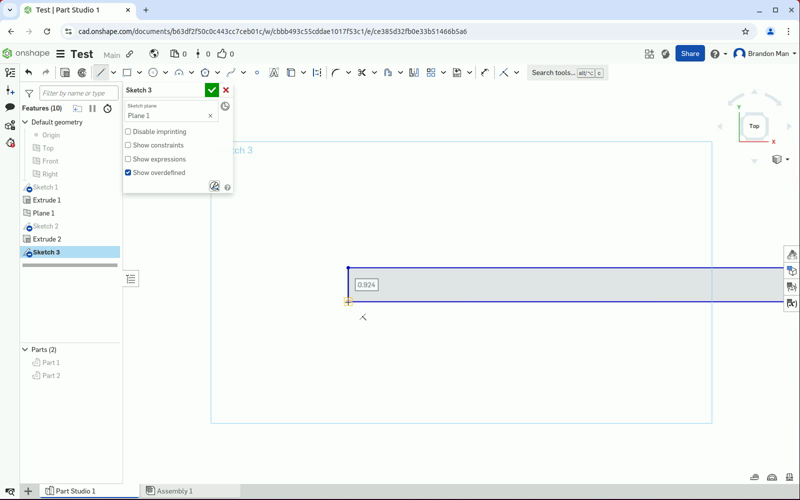
scroll(-6)
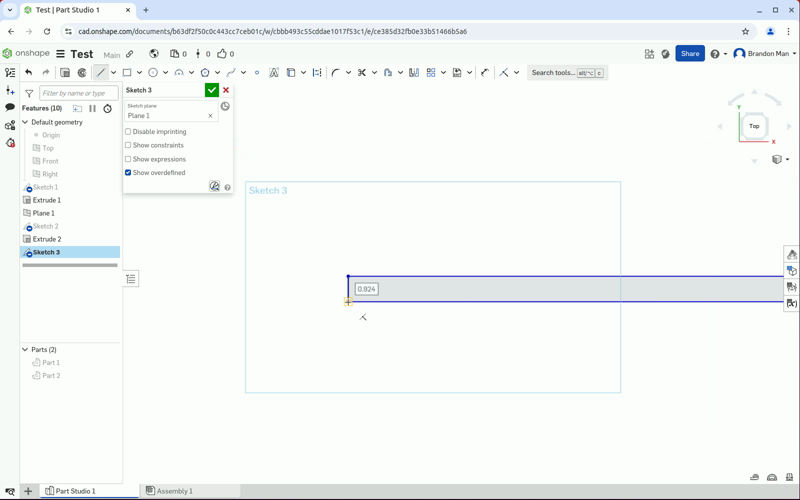
scroll(-6)
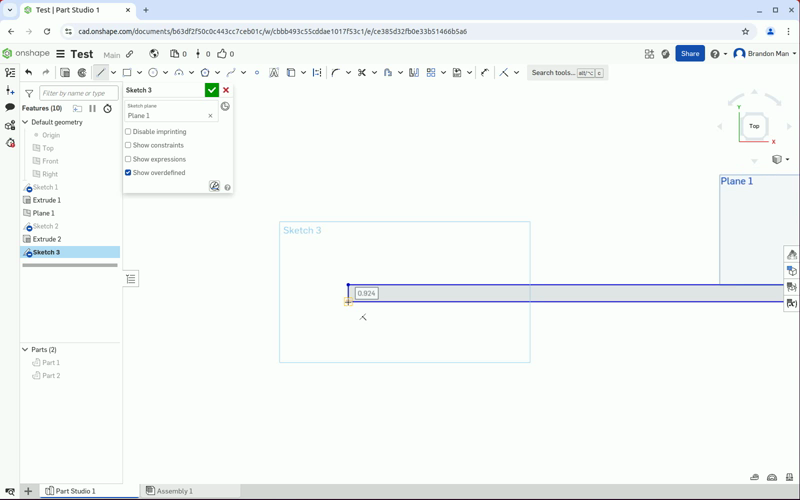
scroll(-6)
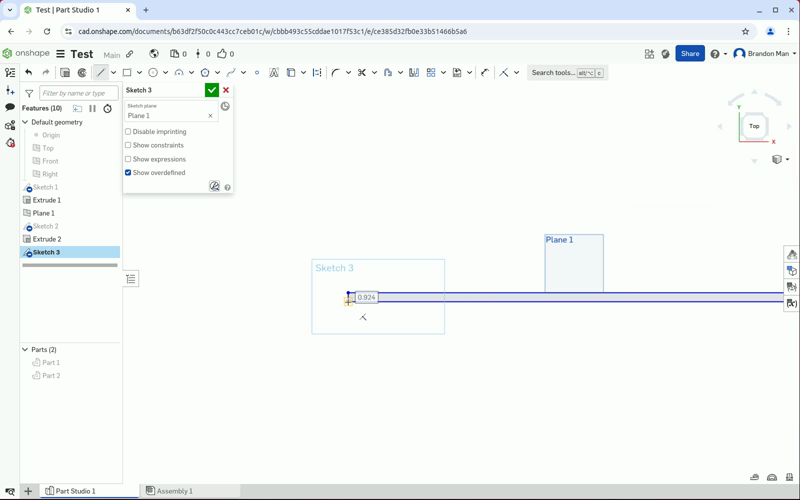
scroll(-6)
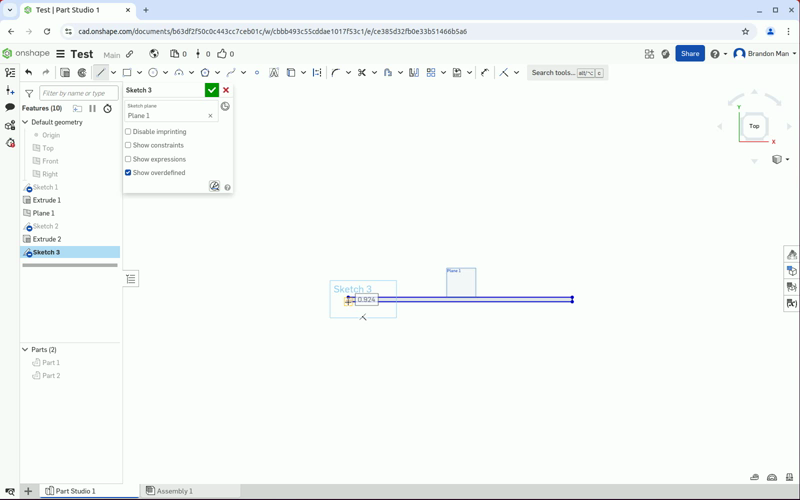
key(esc)
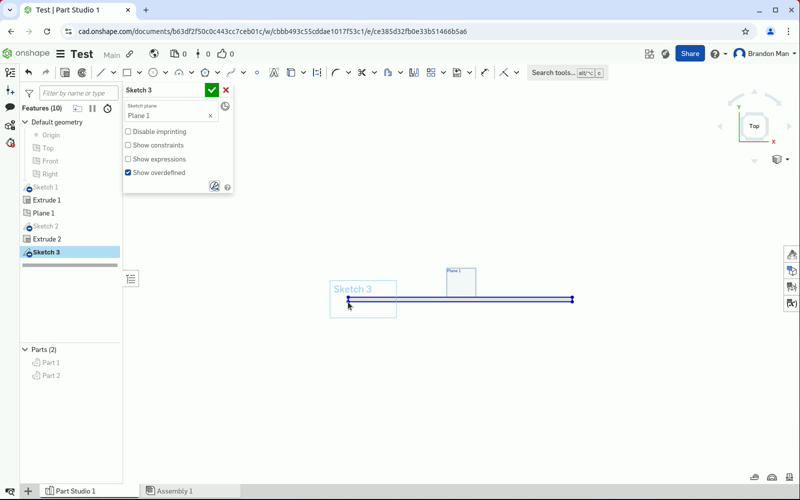
mouse_move(538, 300)
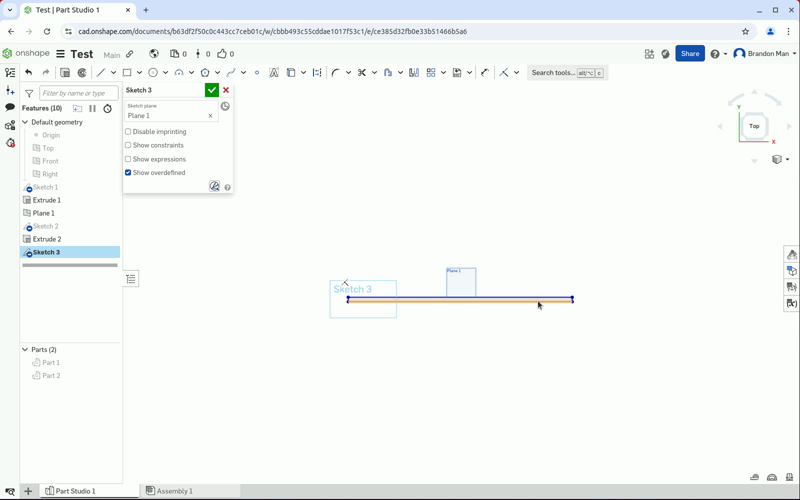
scroll(6)
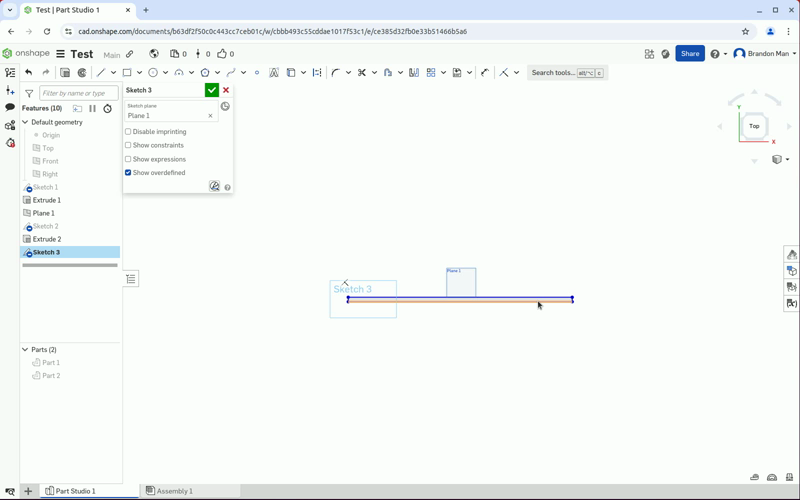
scroll(6)
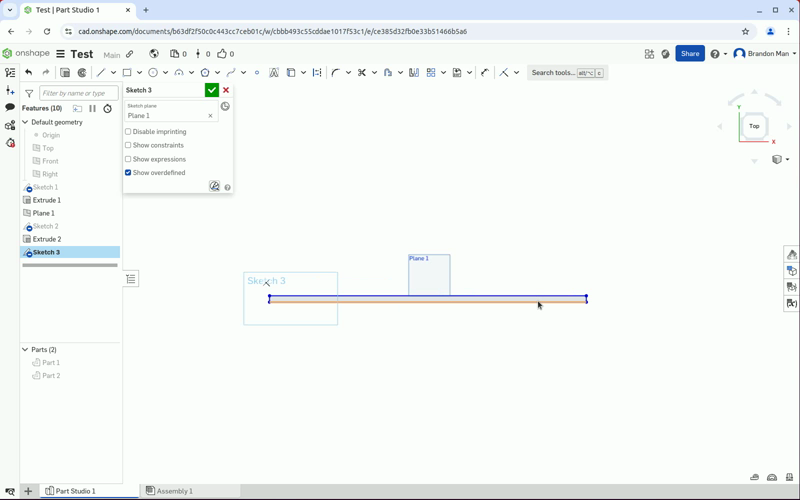
scroll(6)
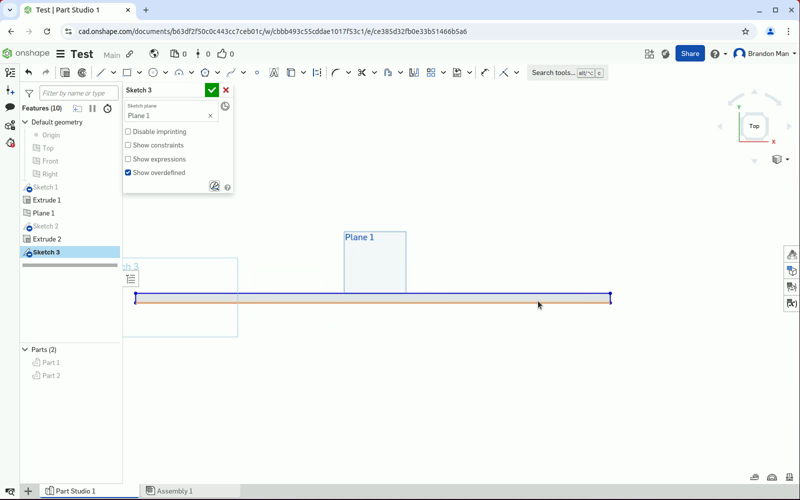
scroll(6)
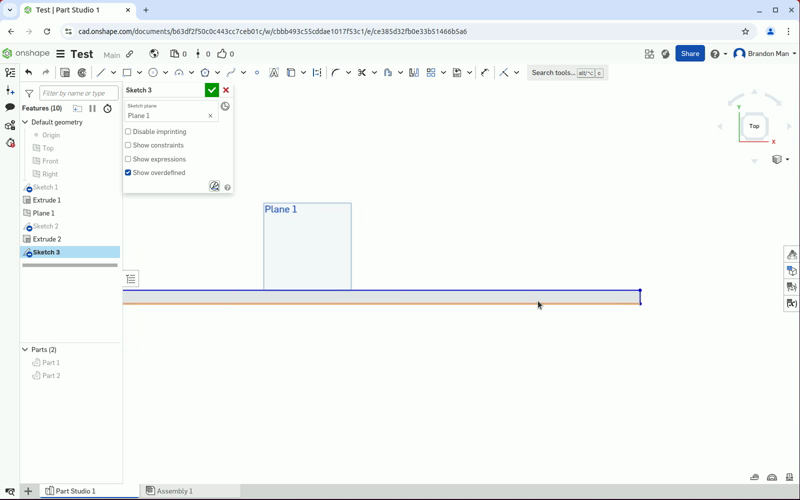
scroll(6)
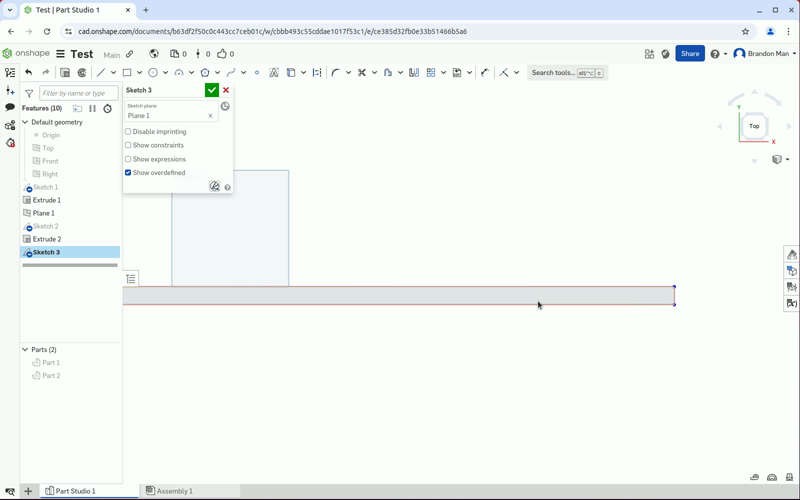
scroll(6)
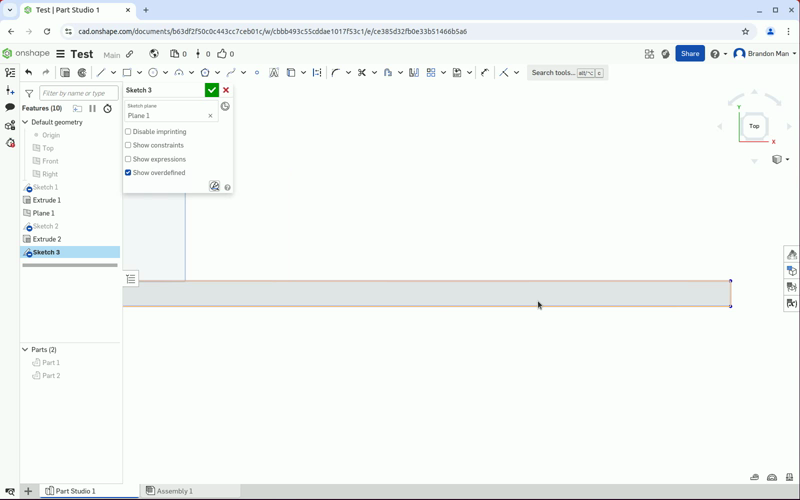
scroll(6)
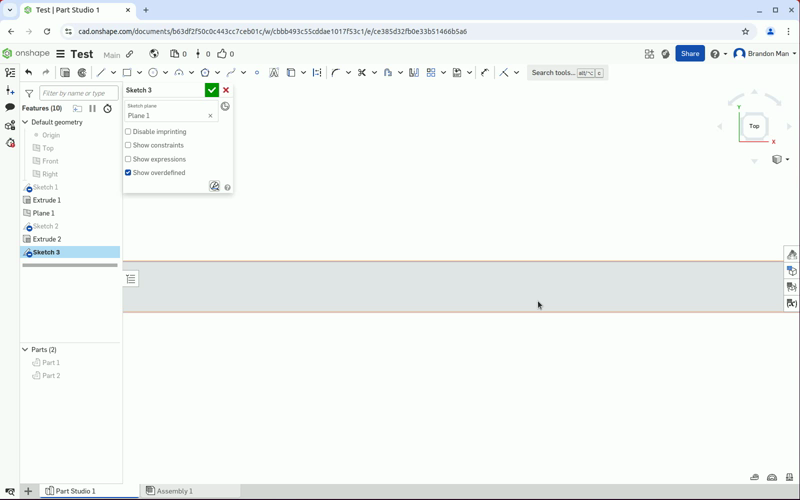
click(538, 300)
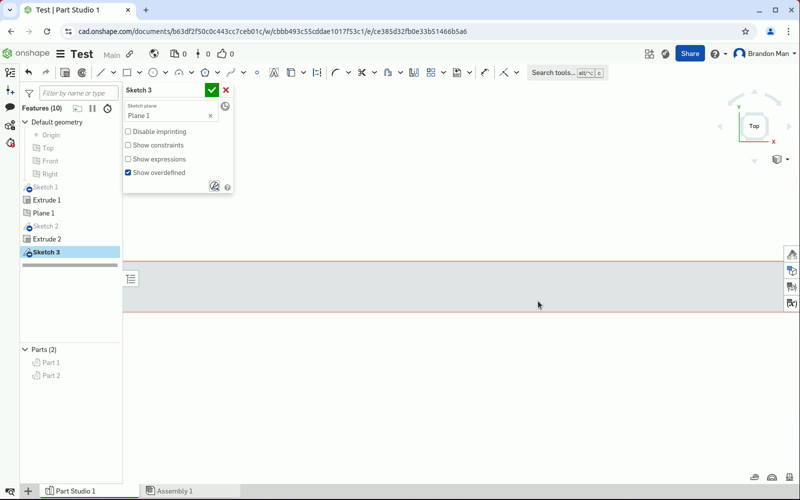
scroll(-6)
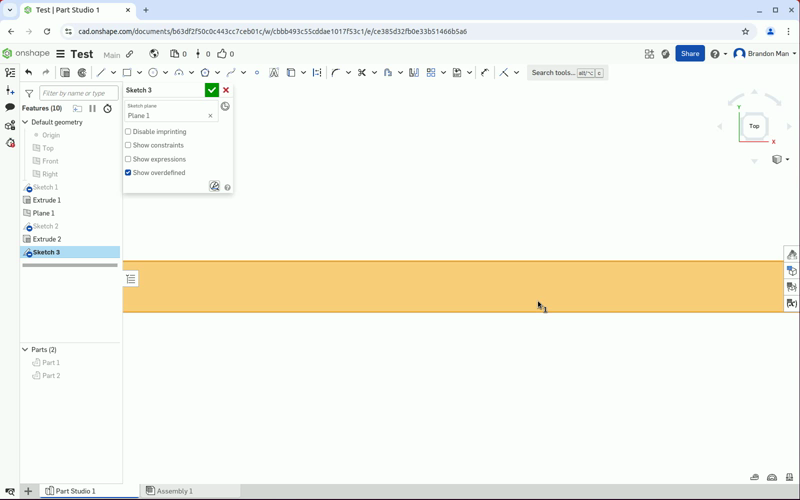
scroll(-6)
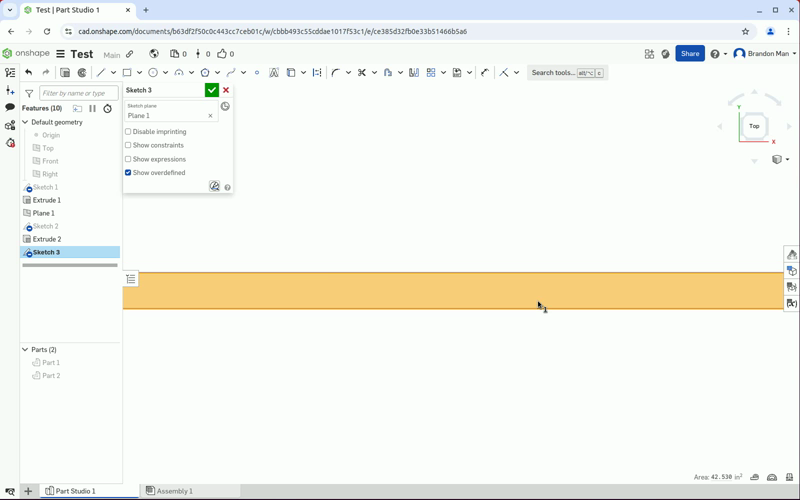
scroll(-6)
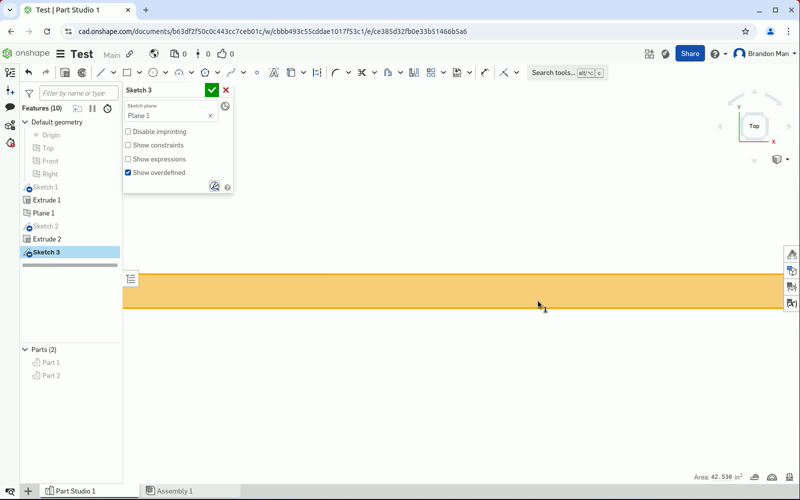
scroll(-6)
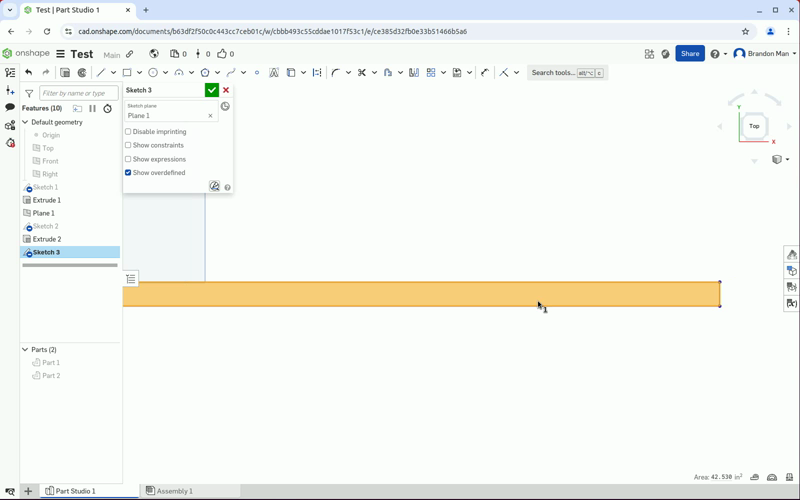
scroll(-6)
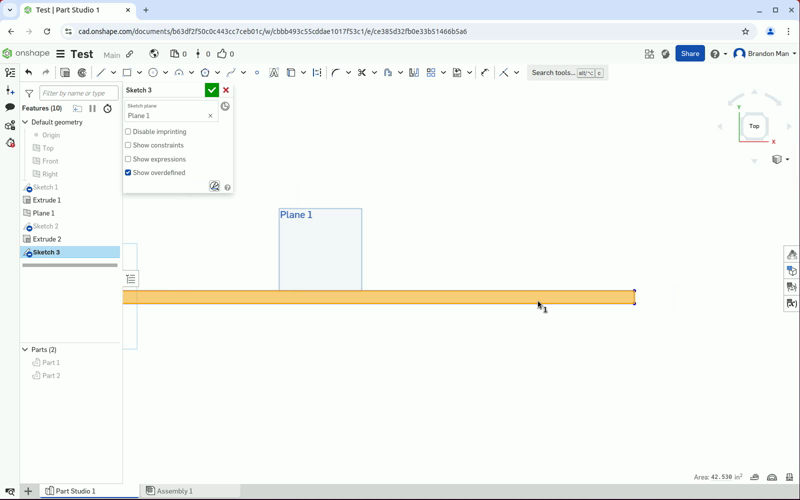
scroll(-6)
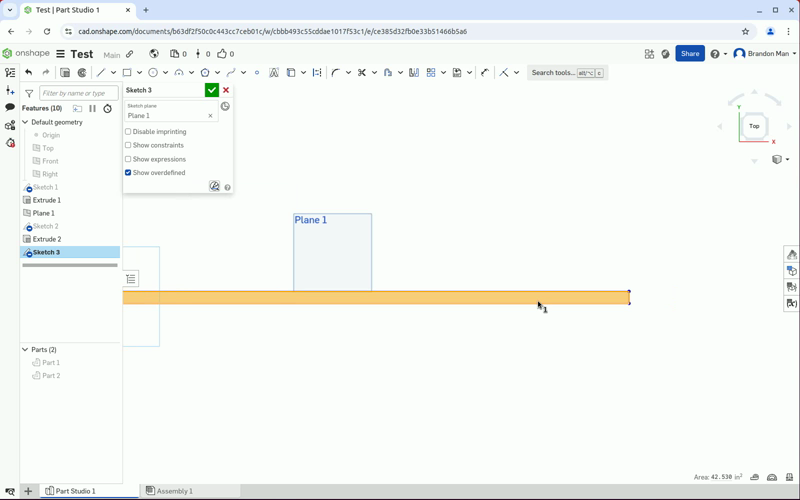
scroll(-6)
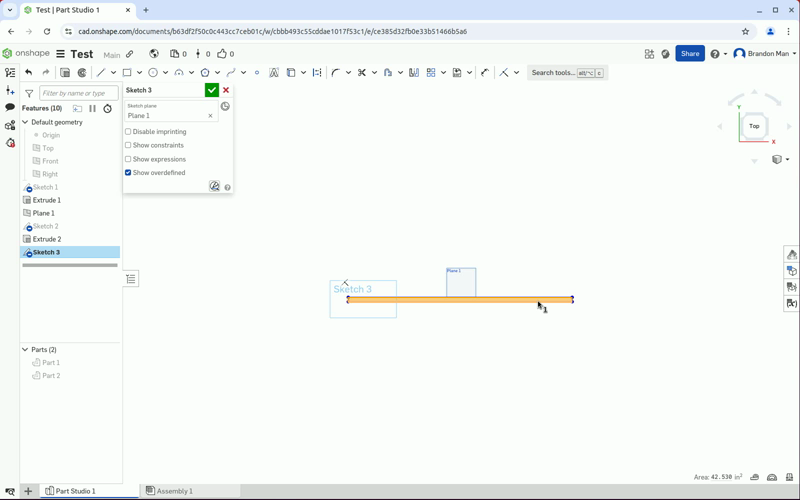
mouse_move(73, 352)
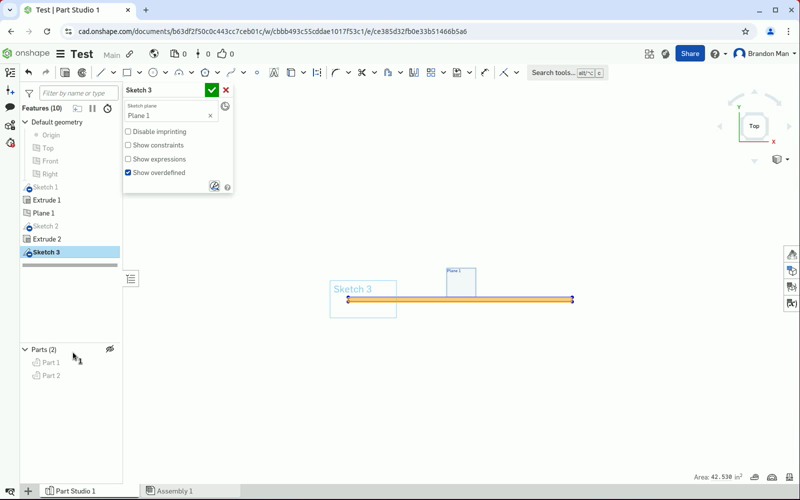
key(shift+y)
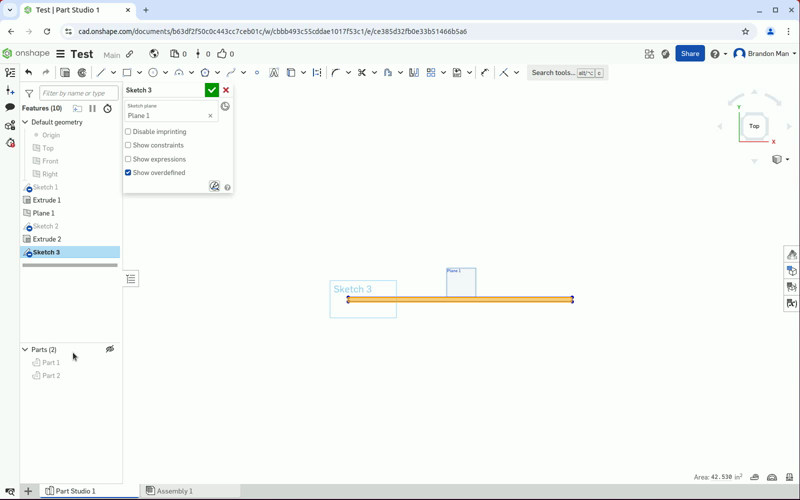
key(shift+e)
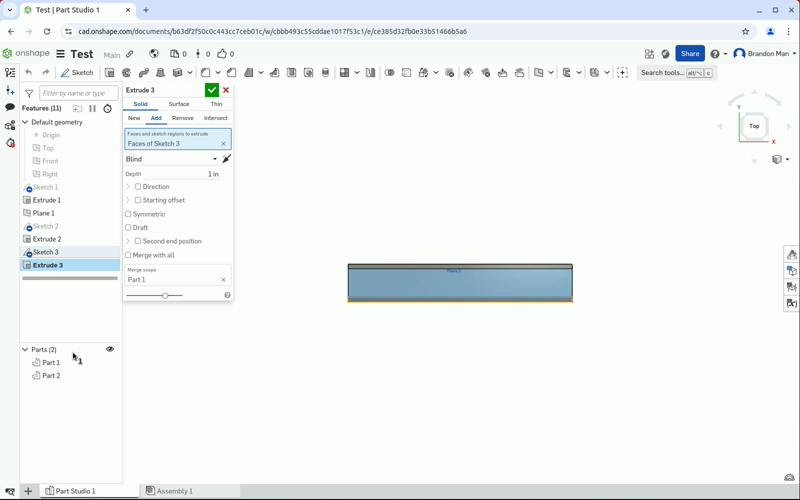
mouse_move(143, 106)
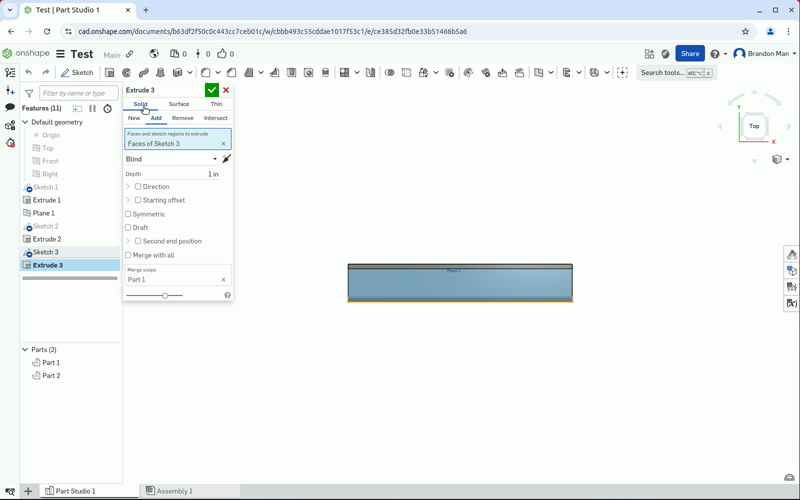
click(143, 106)
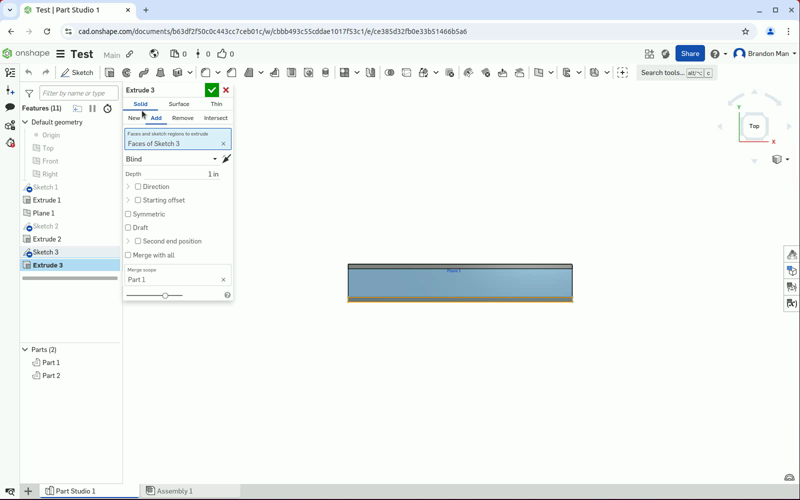
mouse_move(137, 120)
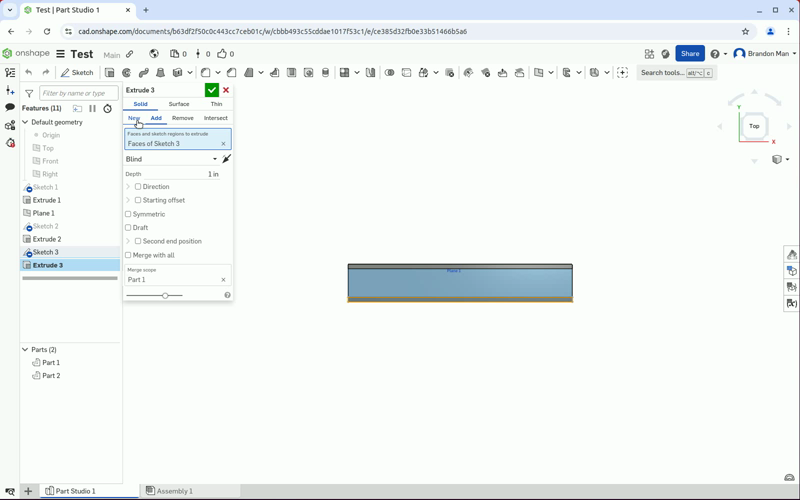
click(137, 120)
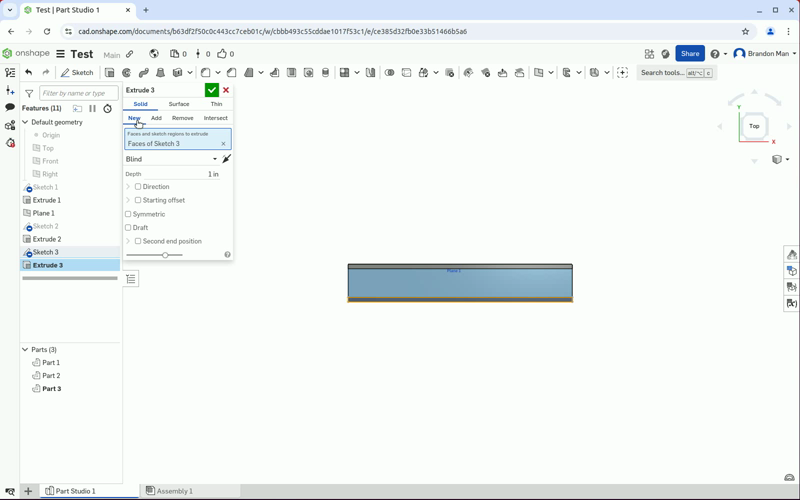
key(tab, 4)
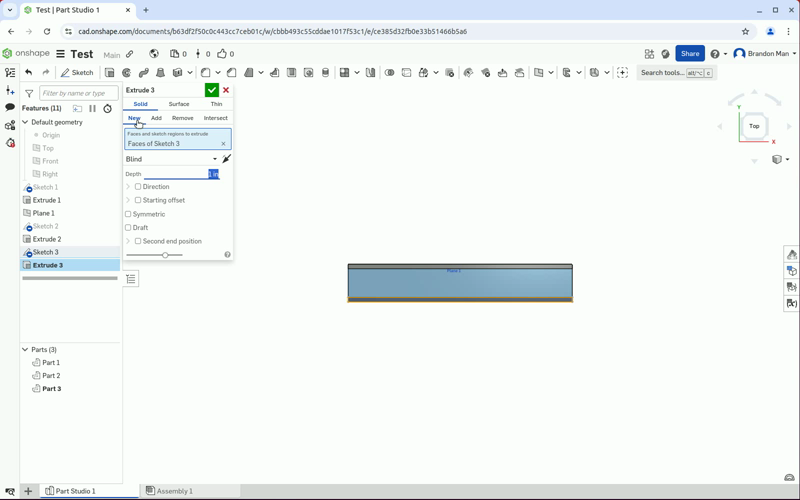
text(4.814)
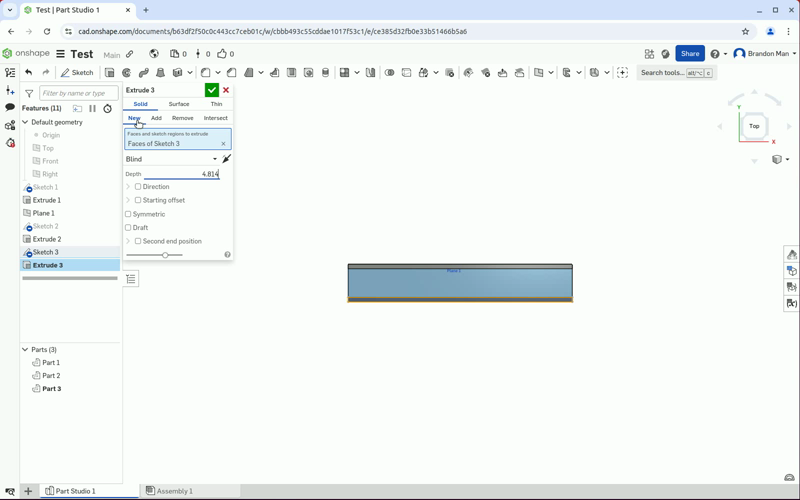
key(enter)
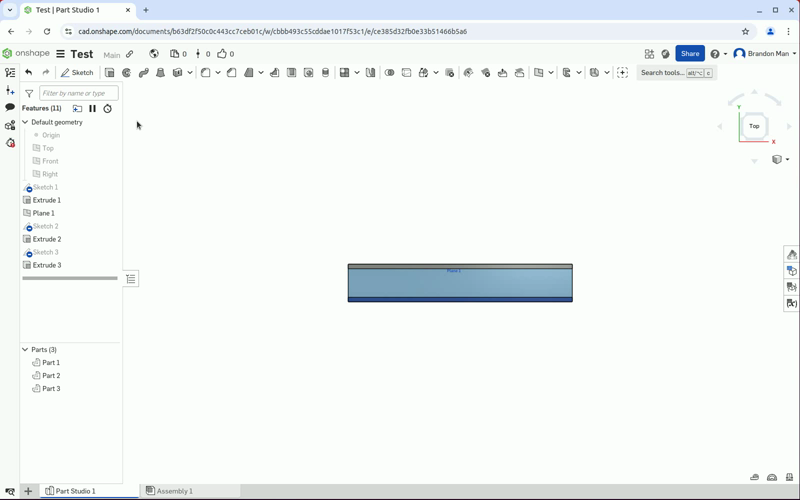
key(shift+h)
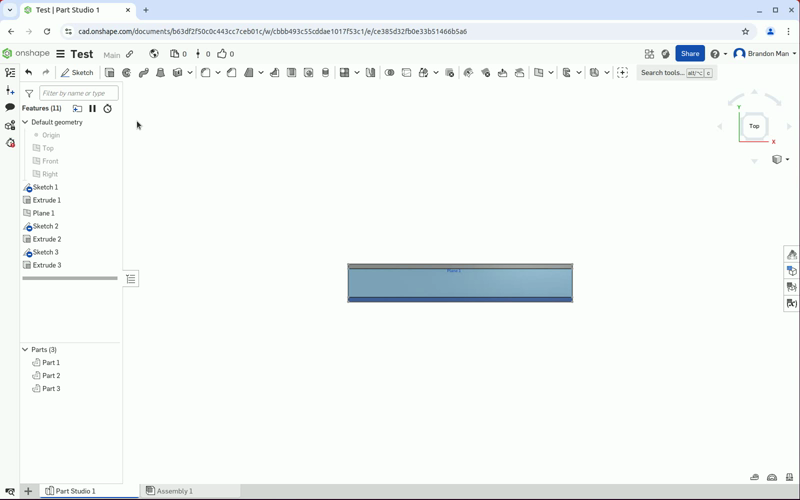
key(shift+h)
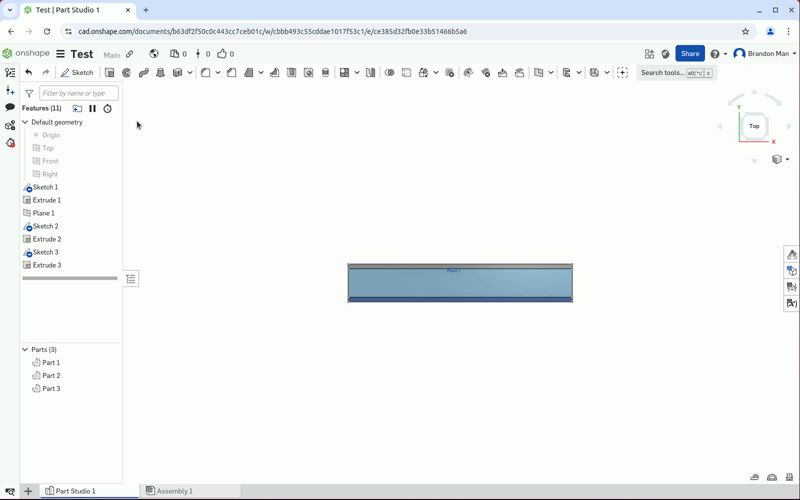
key(shift+7)
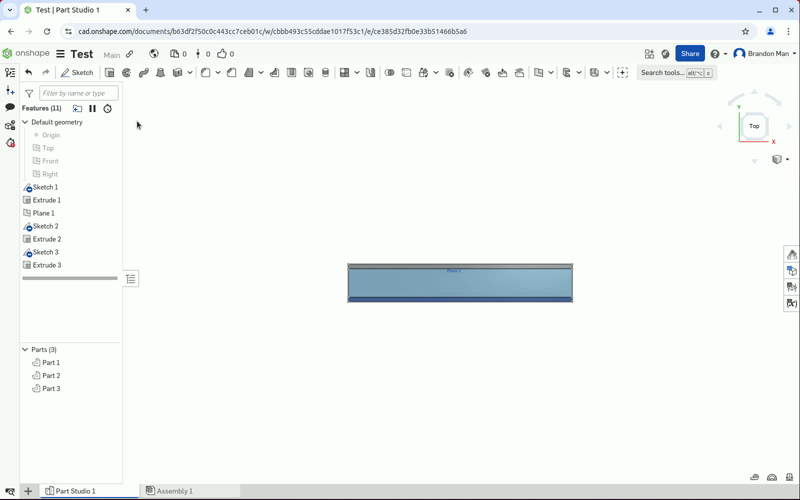
key(up, 3)
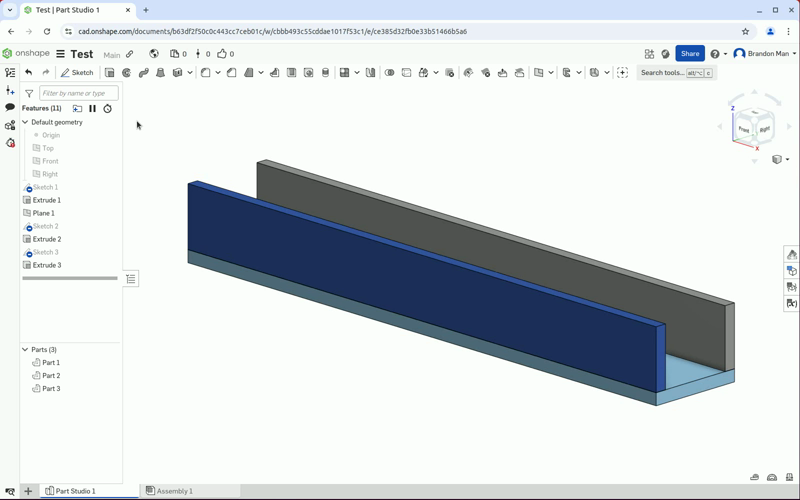
key(left, 3)
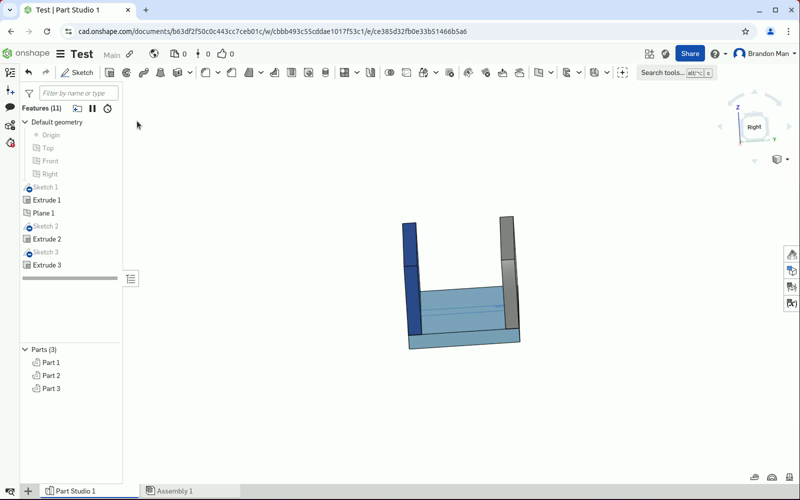
key(right, 3)
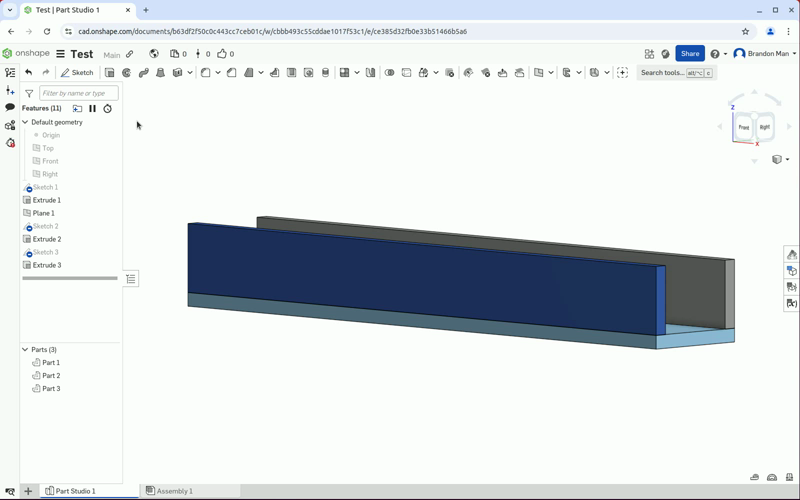
key(down, 3)
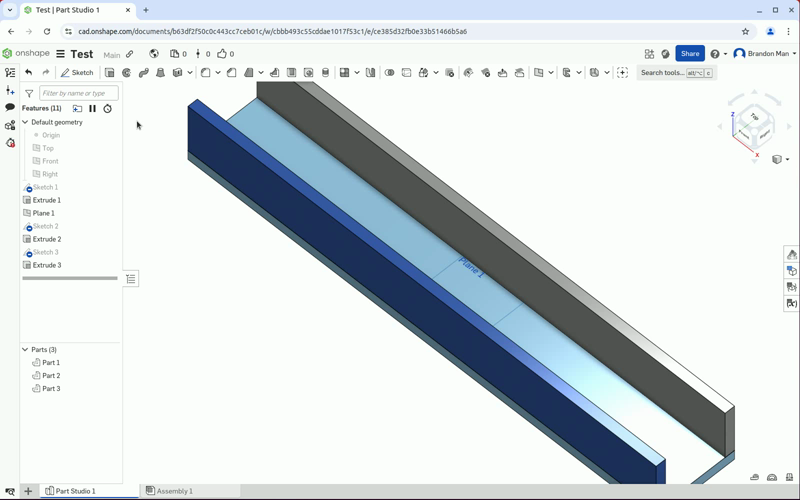
mouse_move(73, 189)
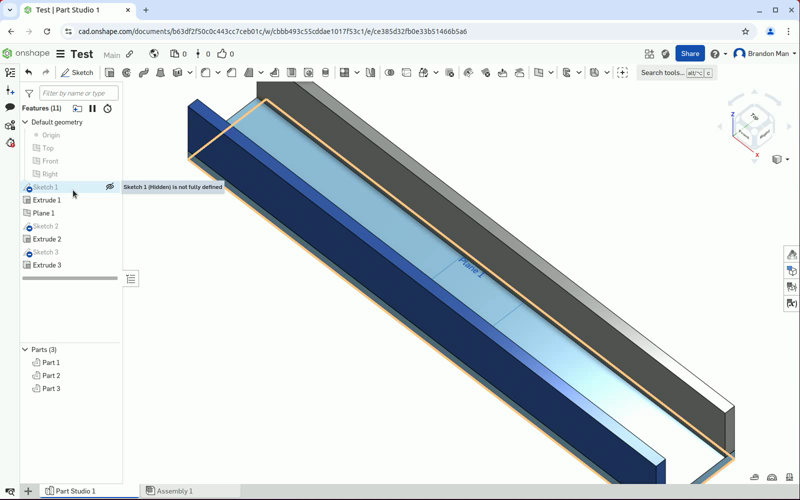
click(73, 189)